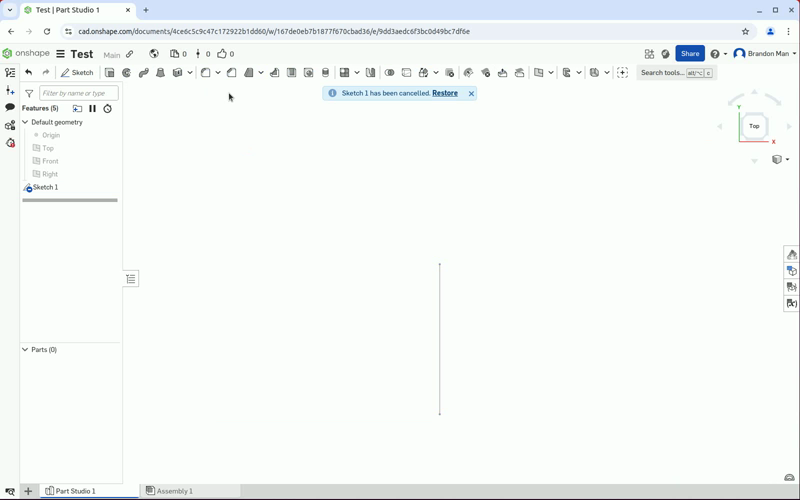
key(shift+h)
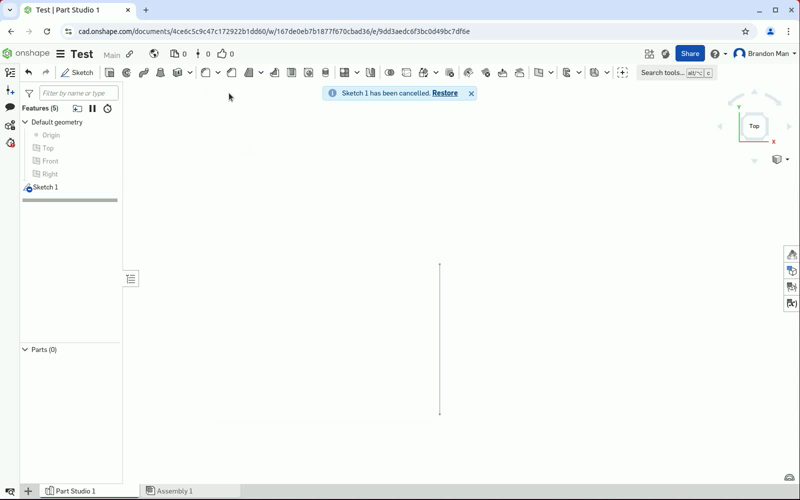
key(shift+s)
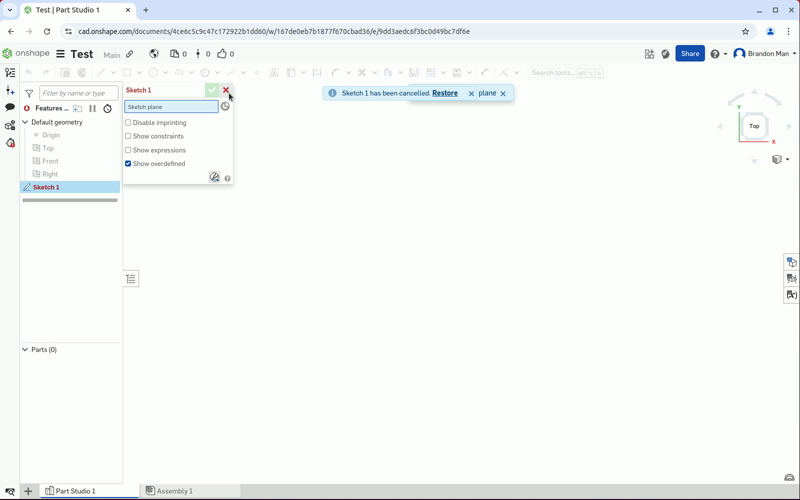
mouse_move(73, 150)
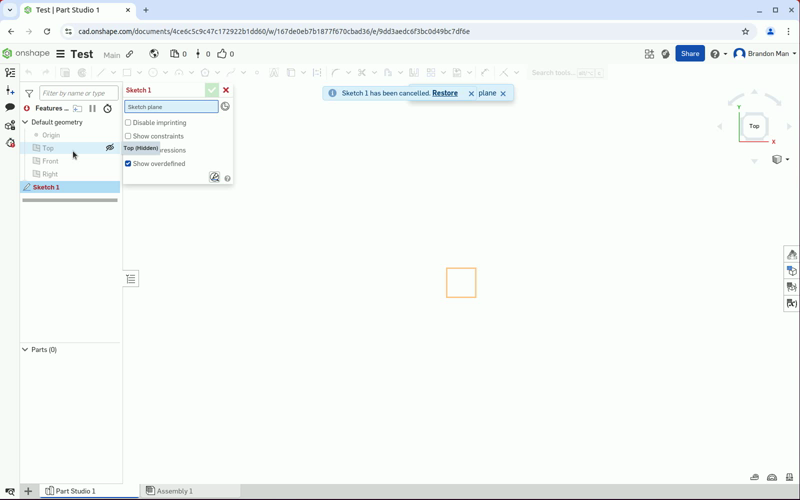
click(73, 150)
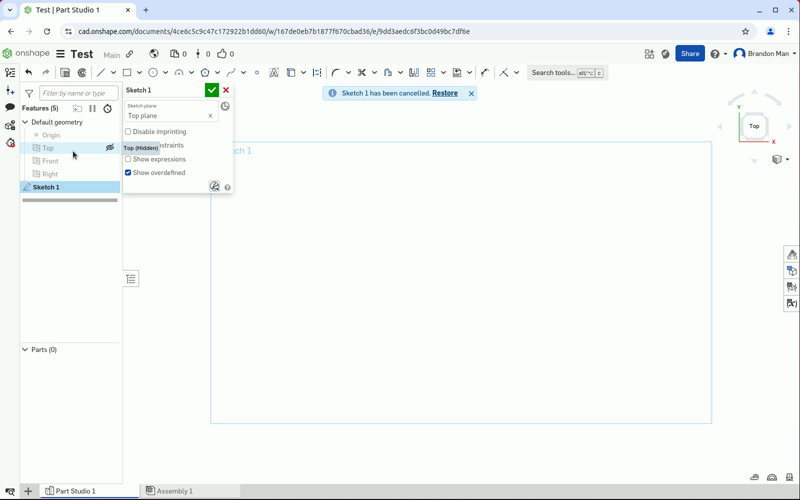
mouse_move(73, 352)
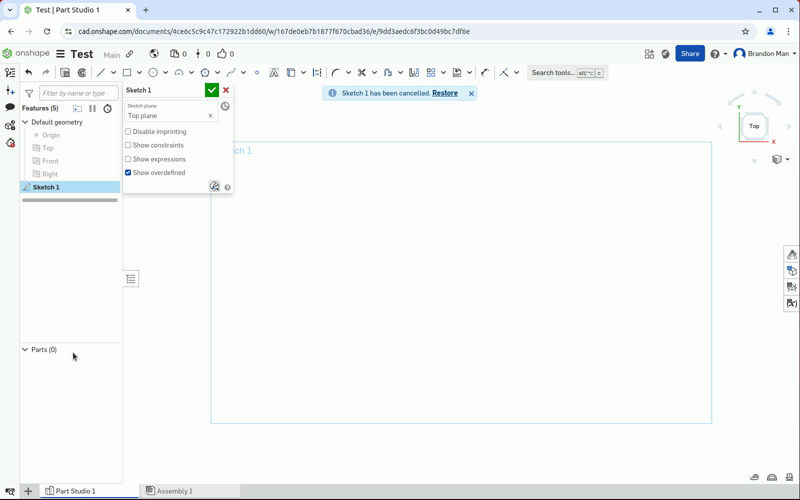
key(y)
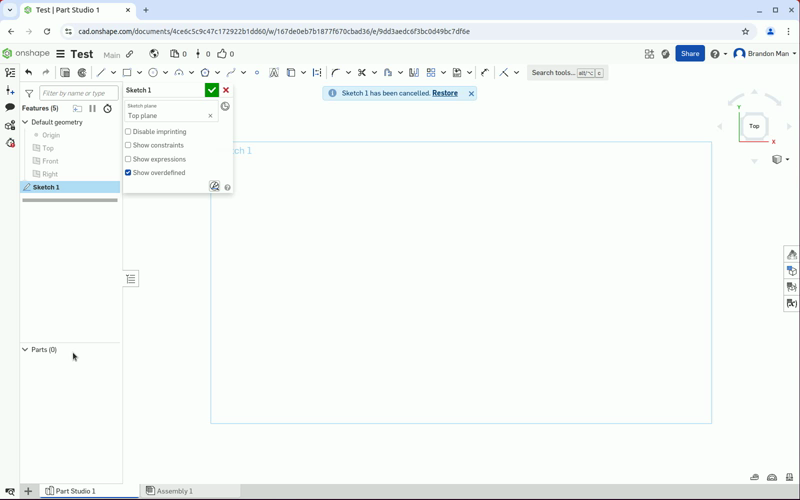
key(l)
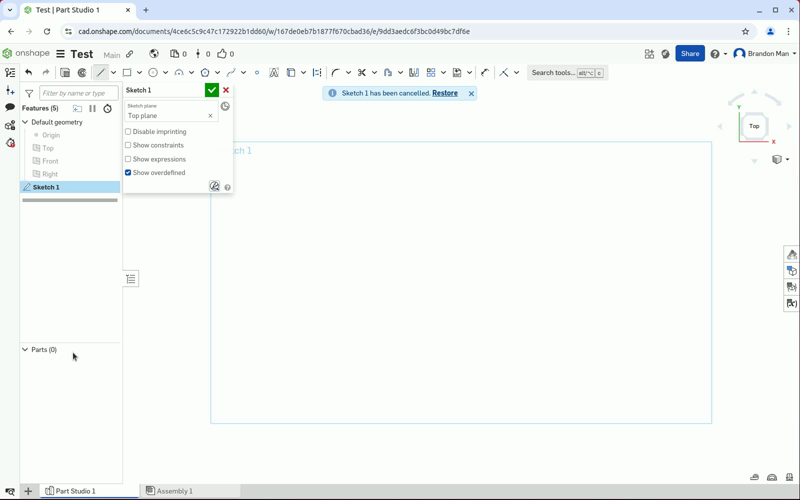
key_down(shift)
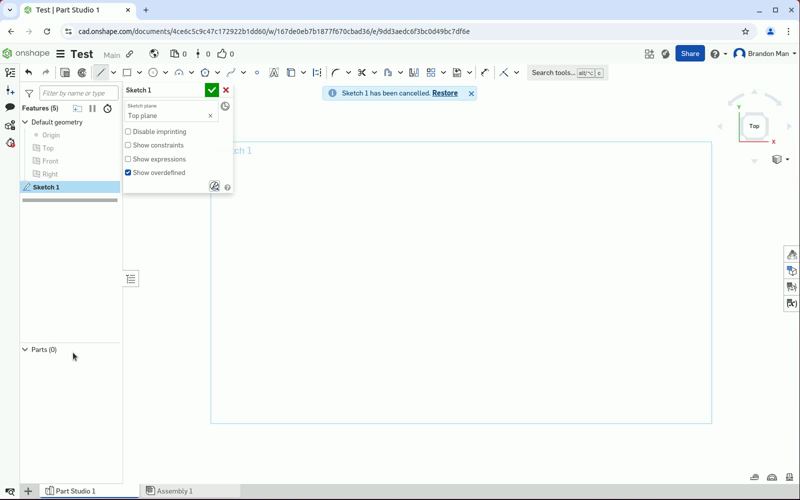
mouse_move(392, 297)
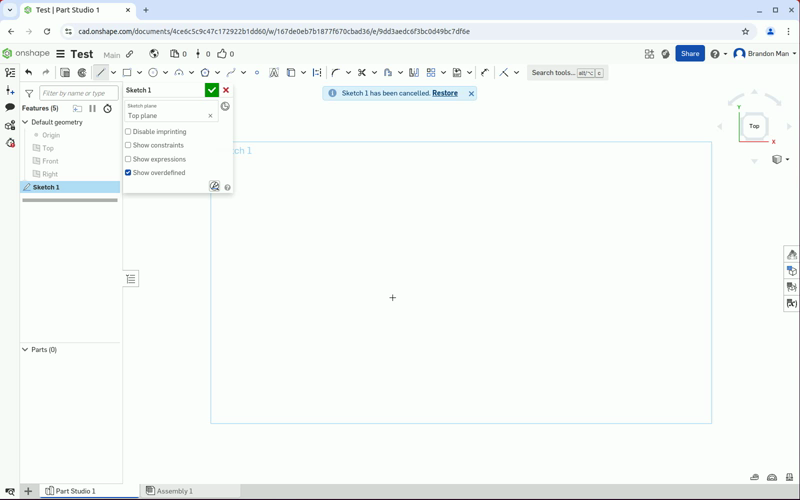
click(392, 297)
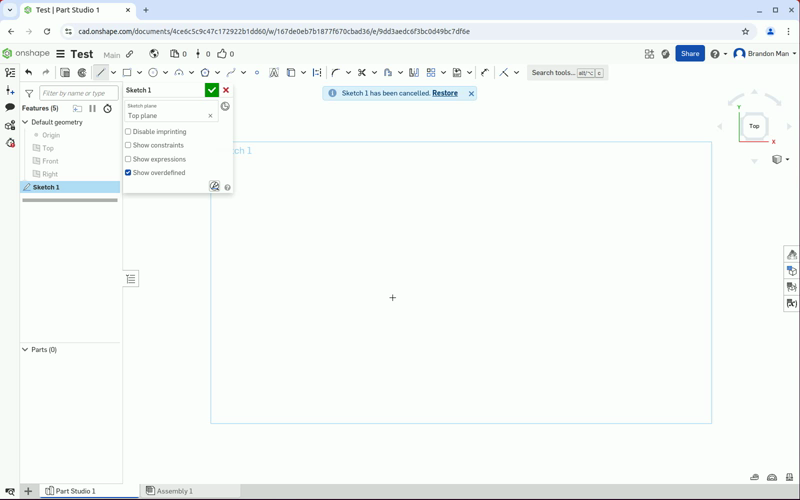
key_up(shift)
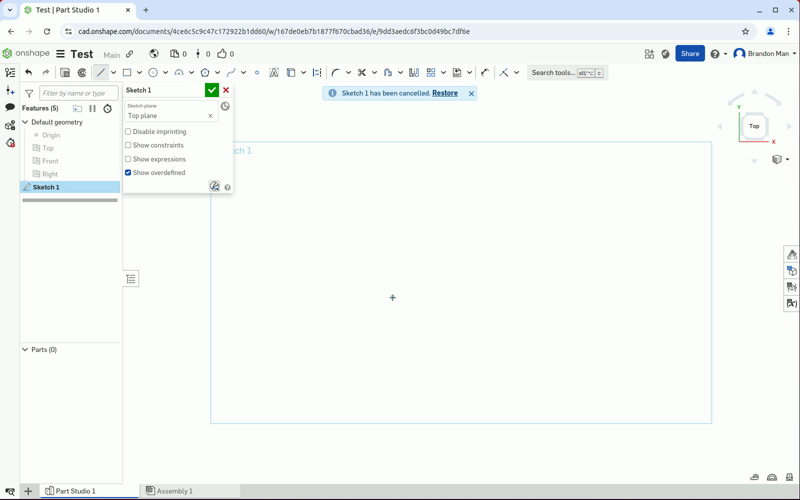
key_down(shift)
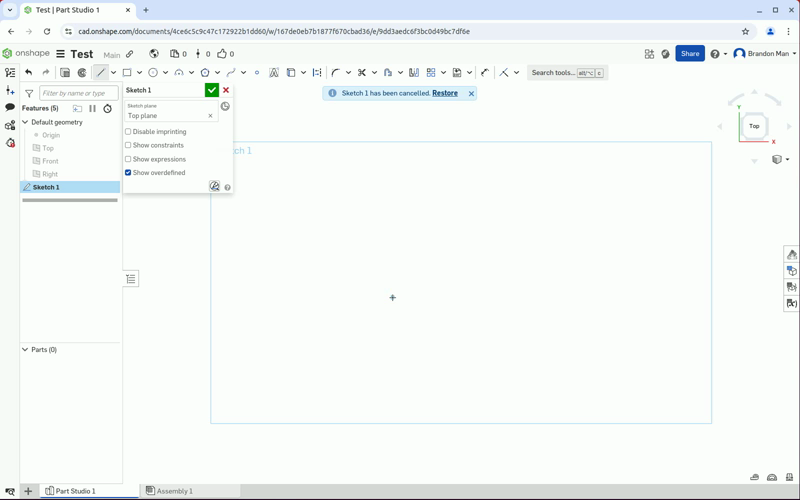
mouse_move(422, 297)
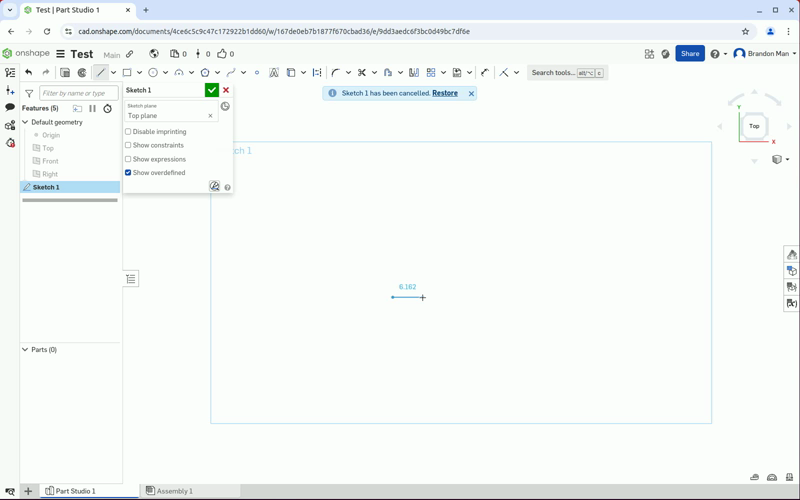
mouse_move(421, 297)
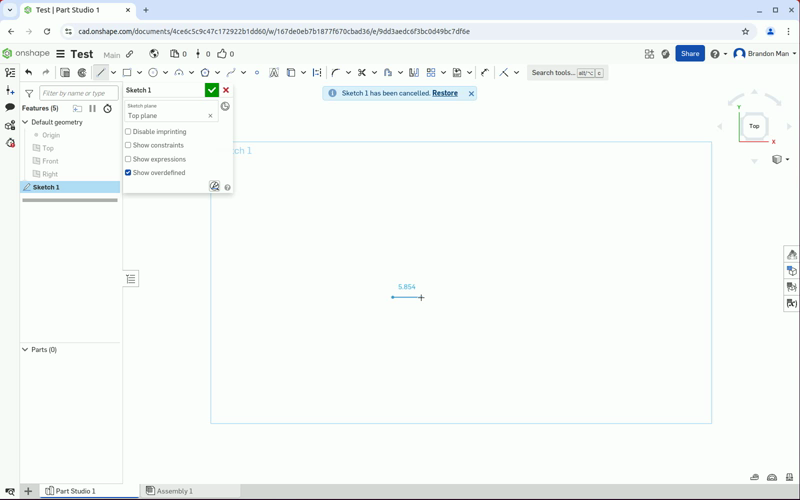
click(421, 297)
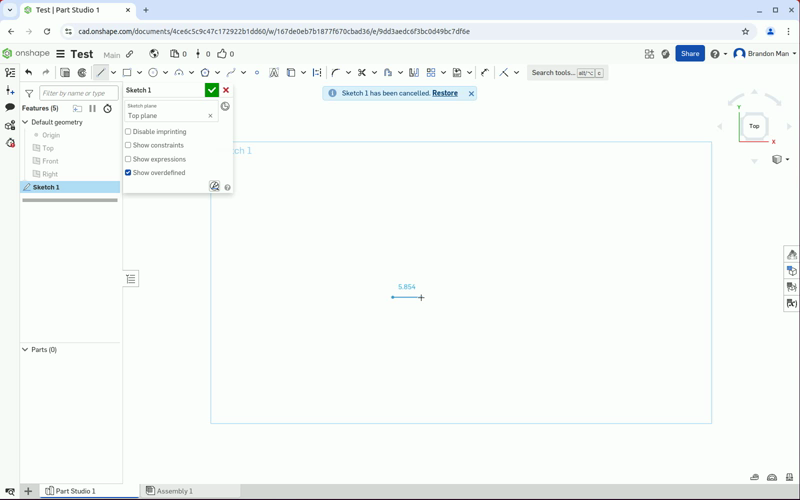
key_up(shift)
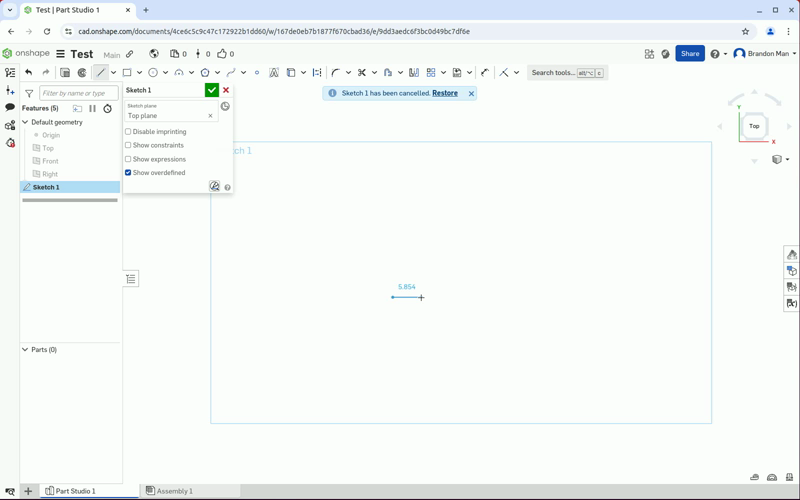
key_down(shift)
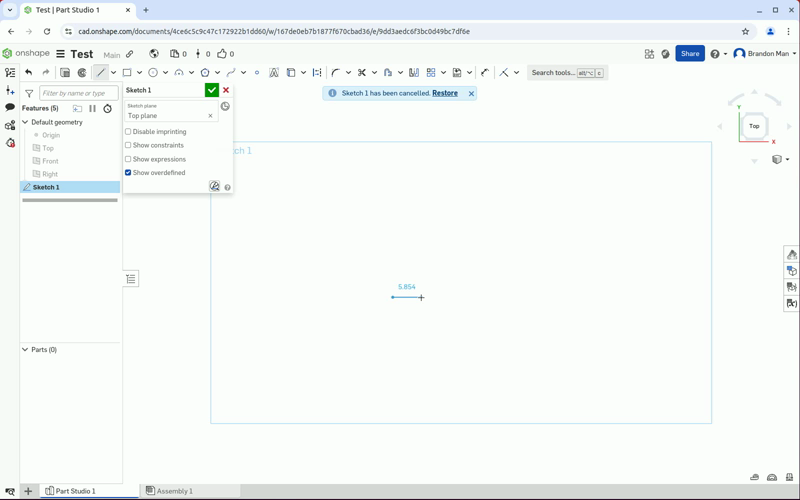
mouse_move(421, 395)
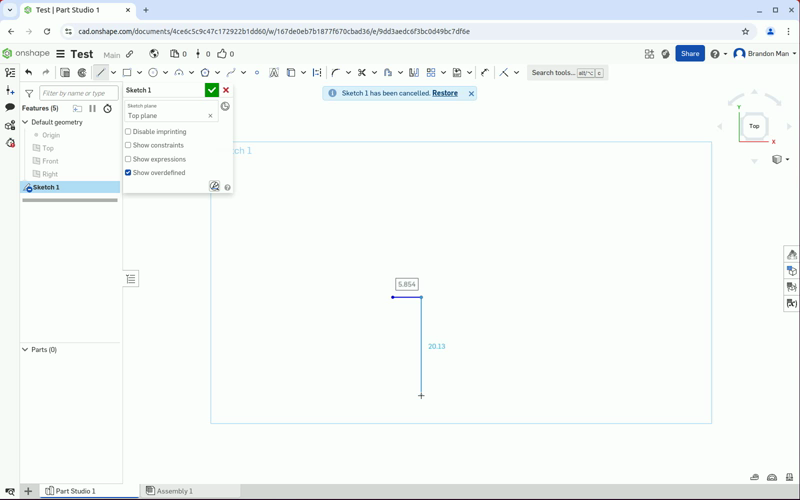
click(421, 395)
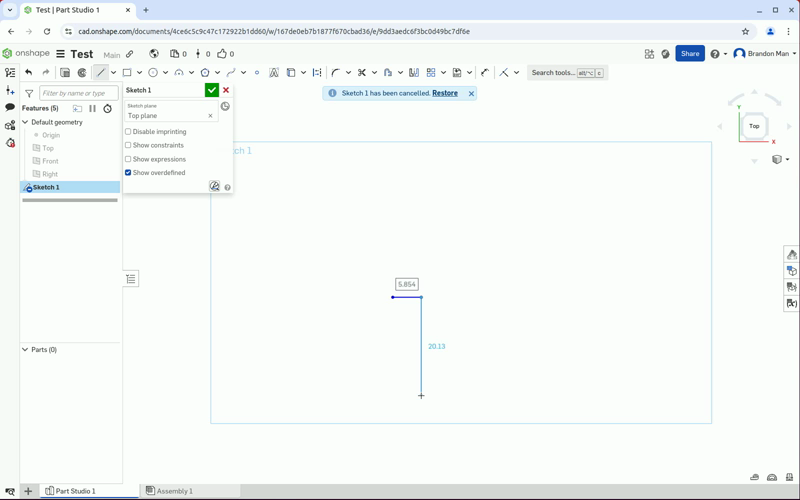
key_up(shift)
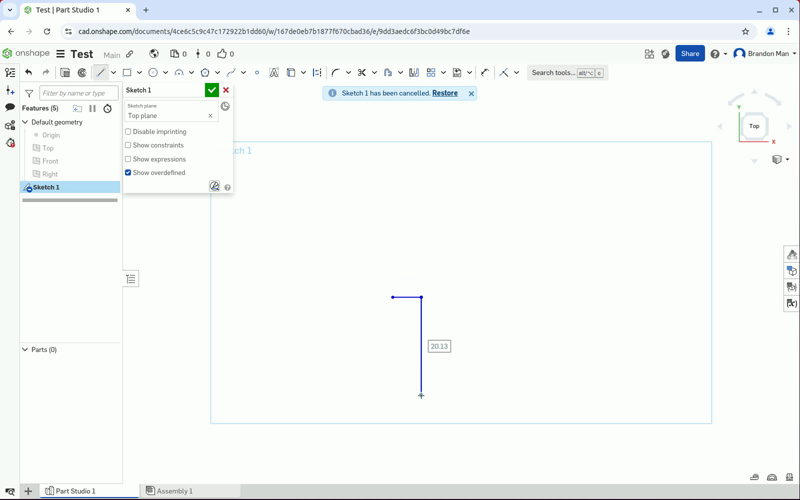
key_down(shift)
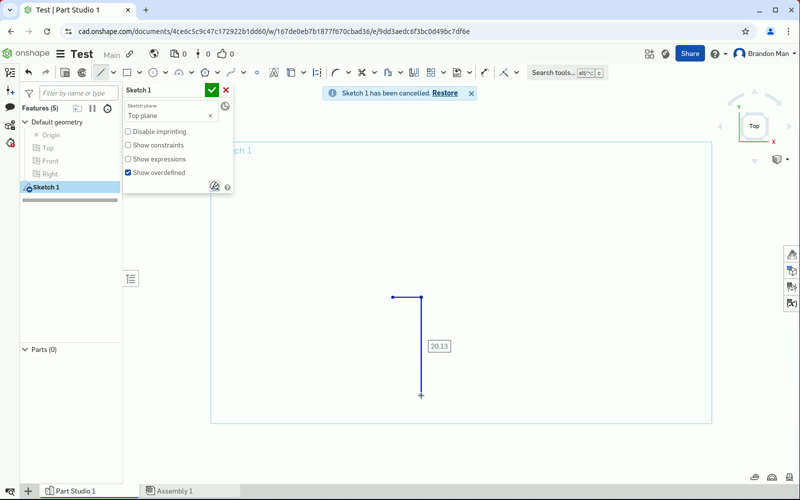
mouse_move(451, 395)
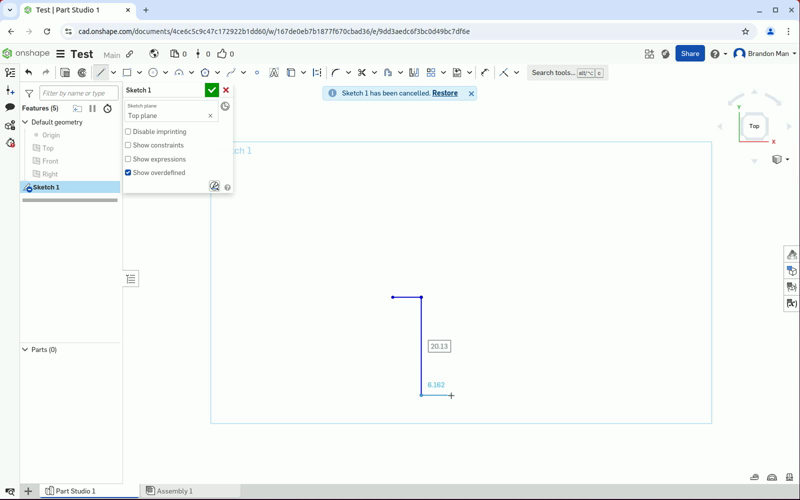
mouse_move(477, 395)
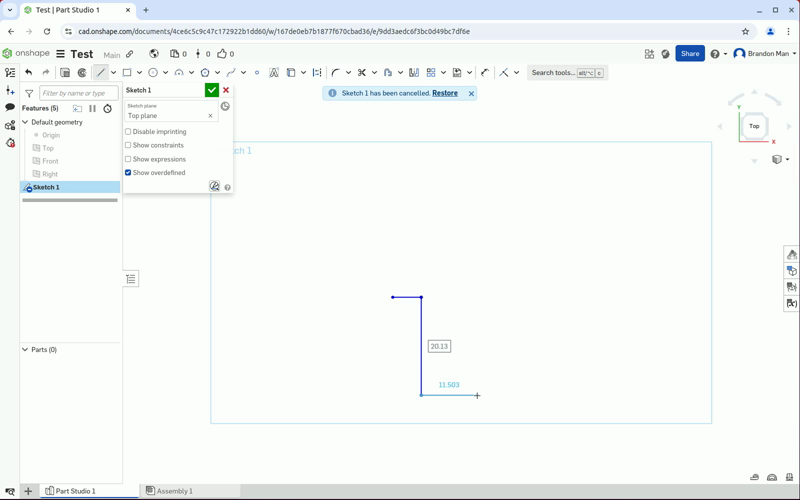
click(477, 395)
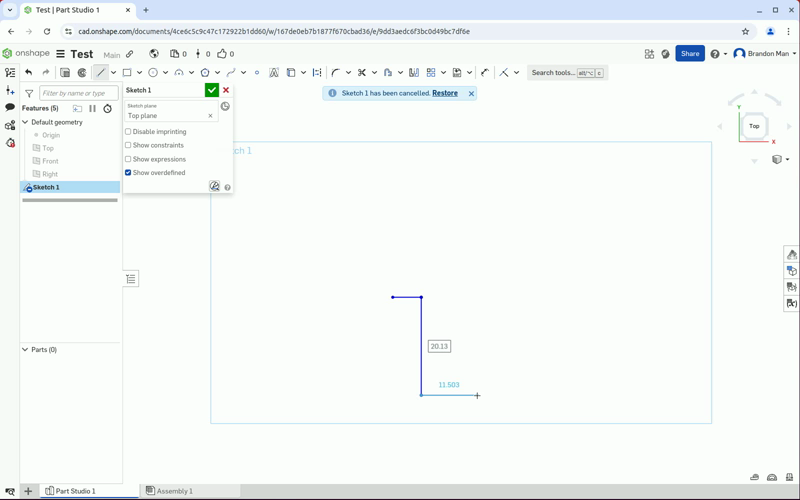
key_up(shift)
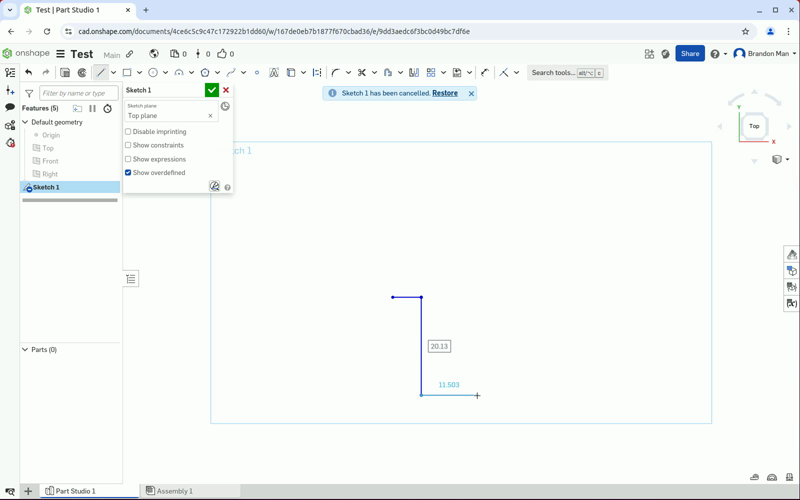
key_down(shift)
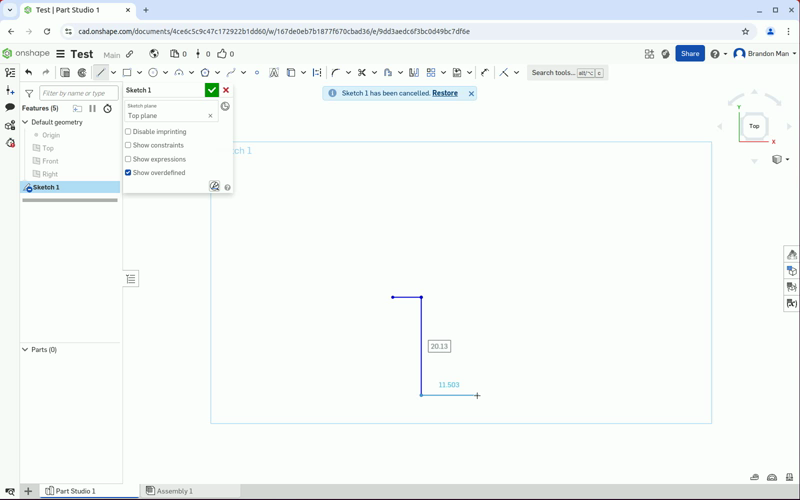
mouse_move(477, 297)
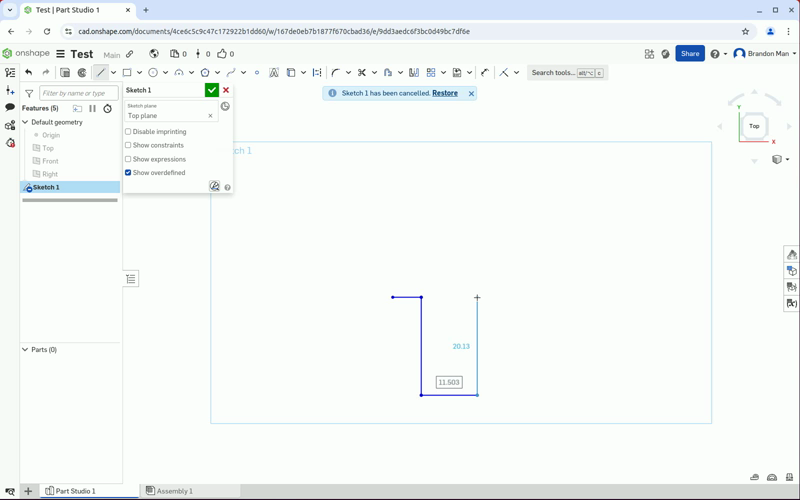
click(477, 297)
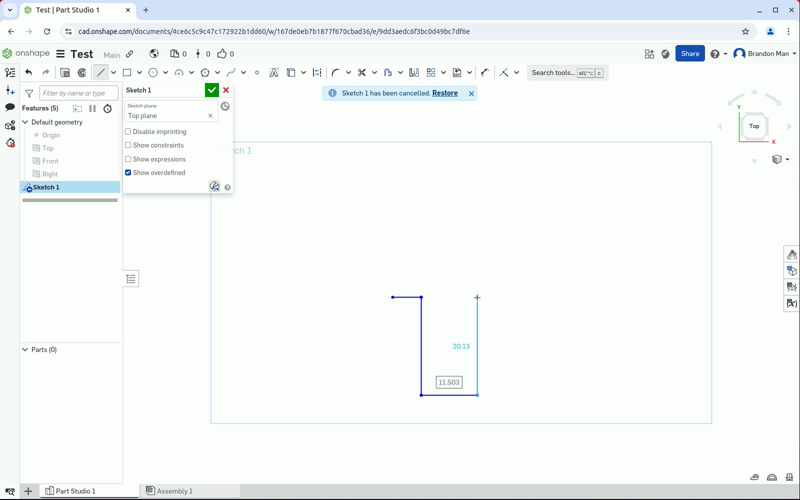
key_up(shift)
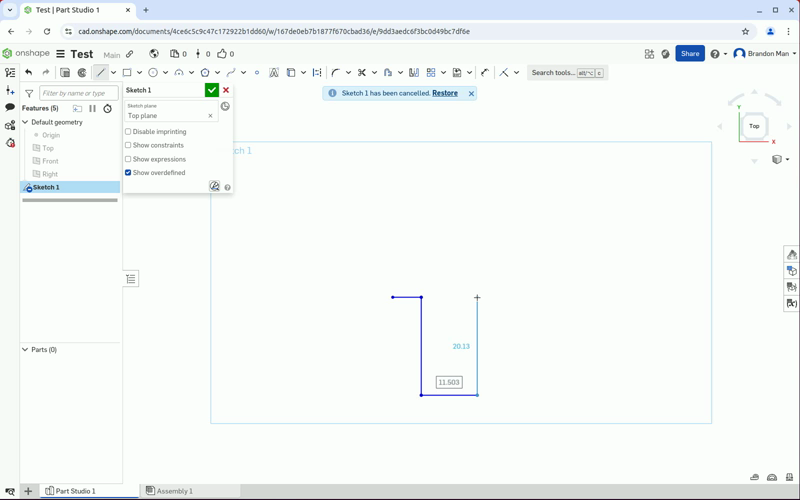
key_down(shift)
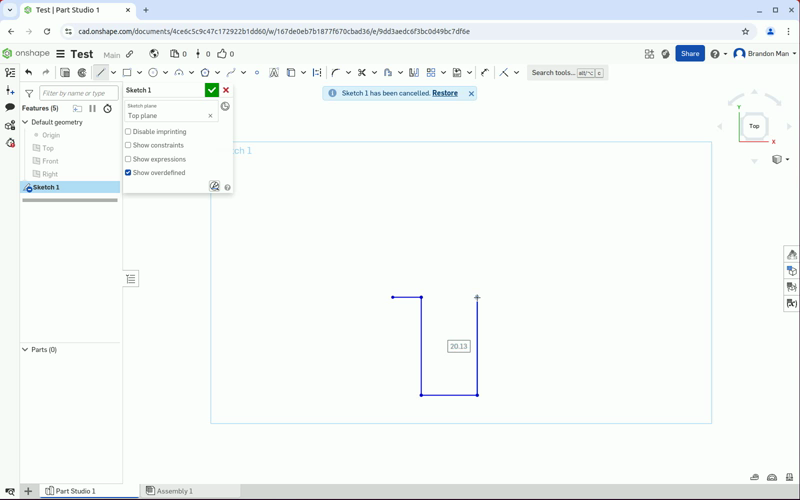
mouse_move(507, 297)
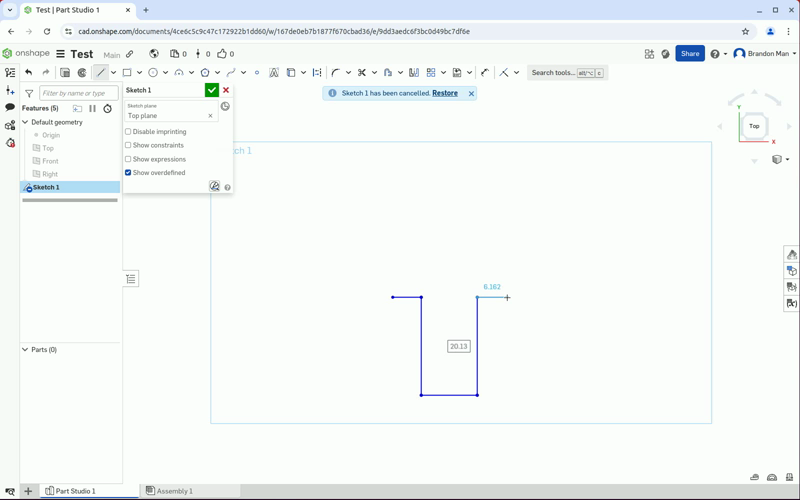
mouse_move(505, 297)
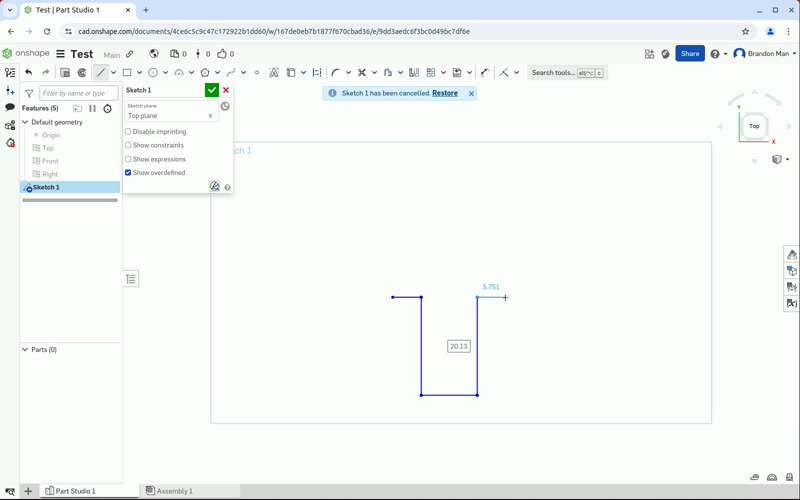
click(505, 297)
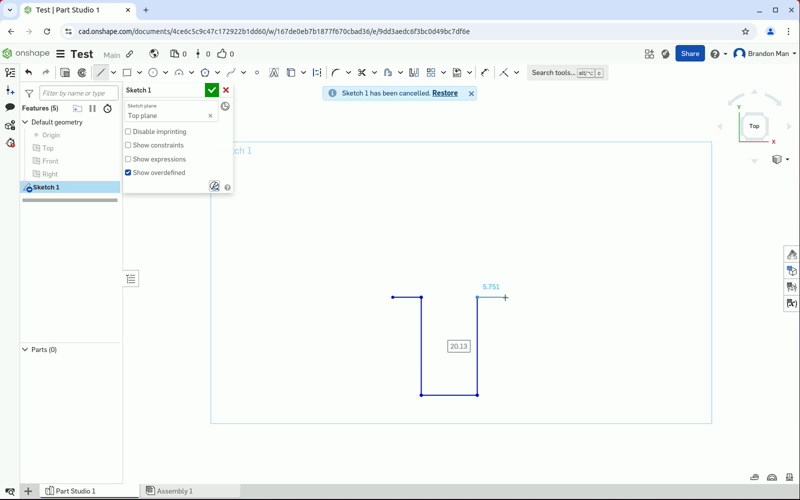
key_up(shift)
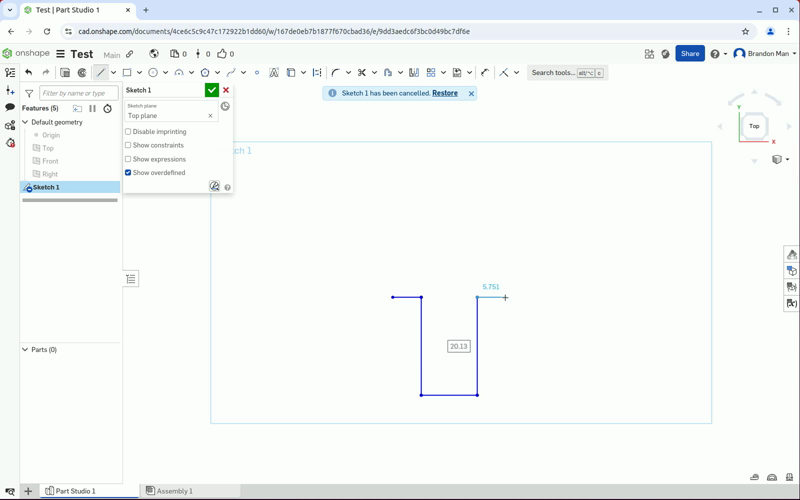
key_down(shift)
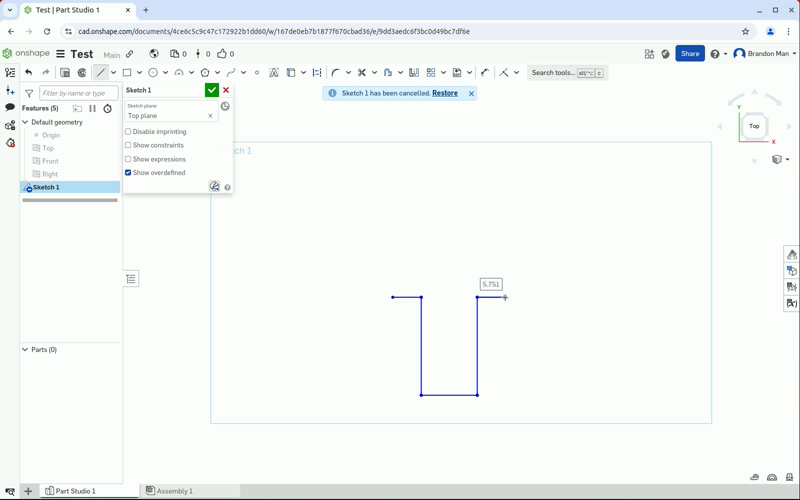
mouse_move(535, 297)
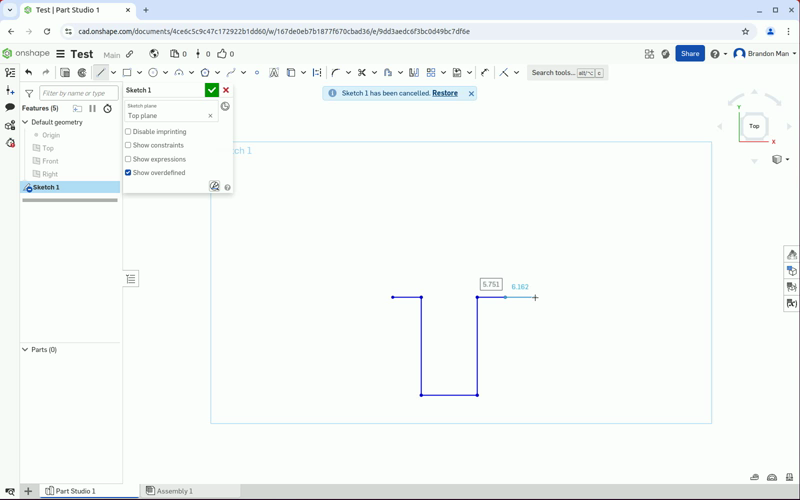
mouse_move(505, 282)
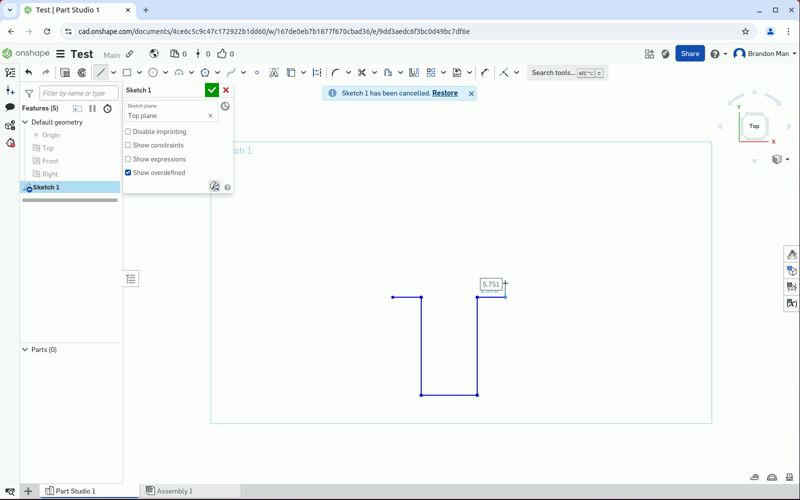
click(505, 282)
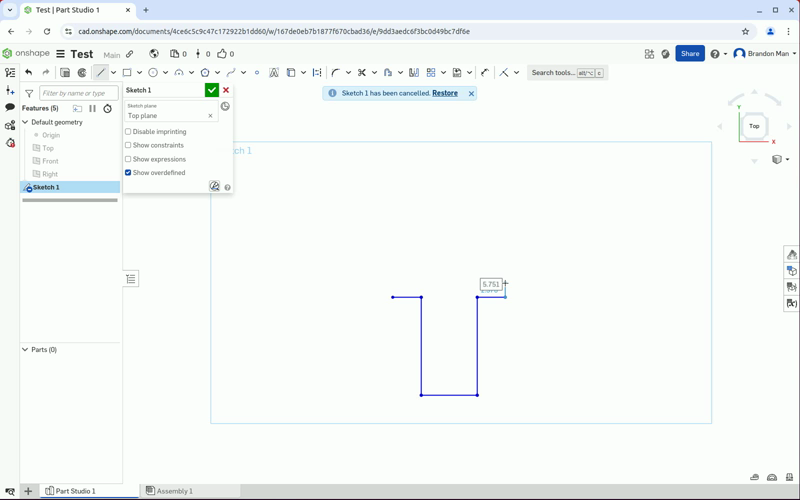
key_up(shift)
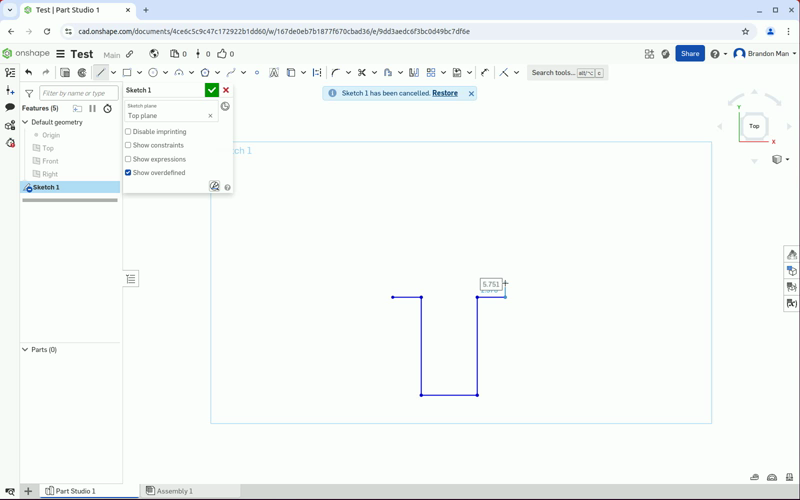
key_down(shift)
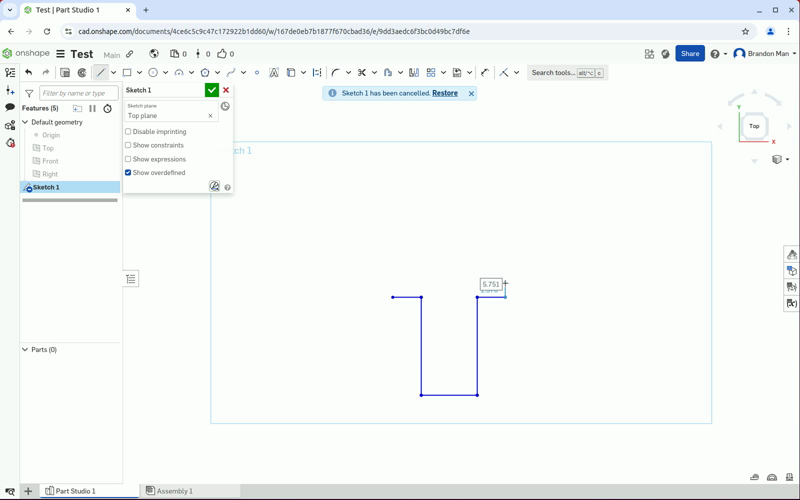
mouse_move(392, 282)
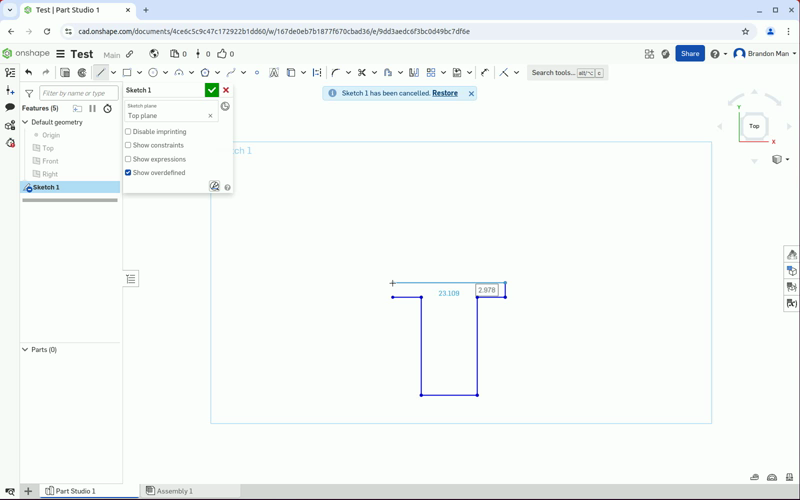
click(392, 282)
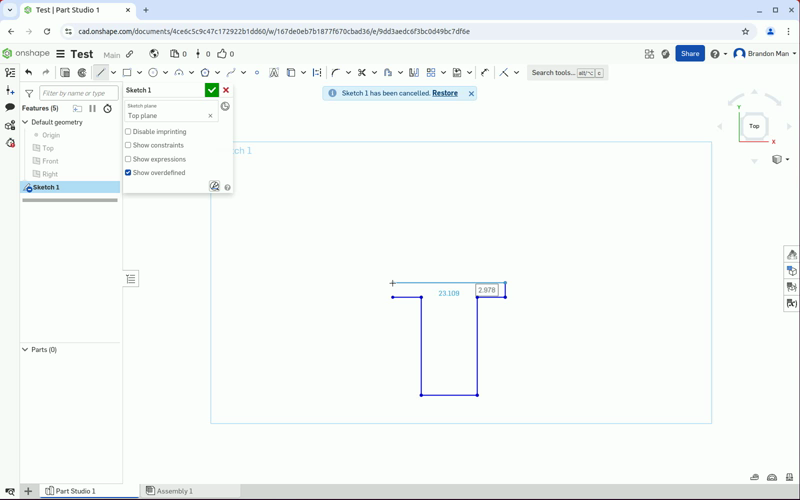
key_up(shift)
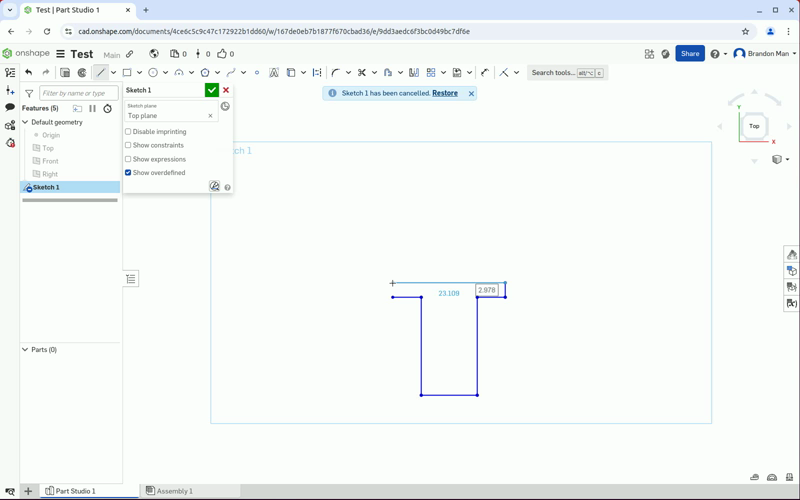
mouse_move(422, 282)
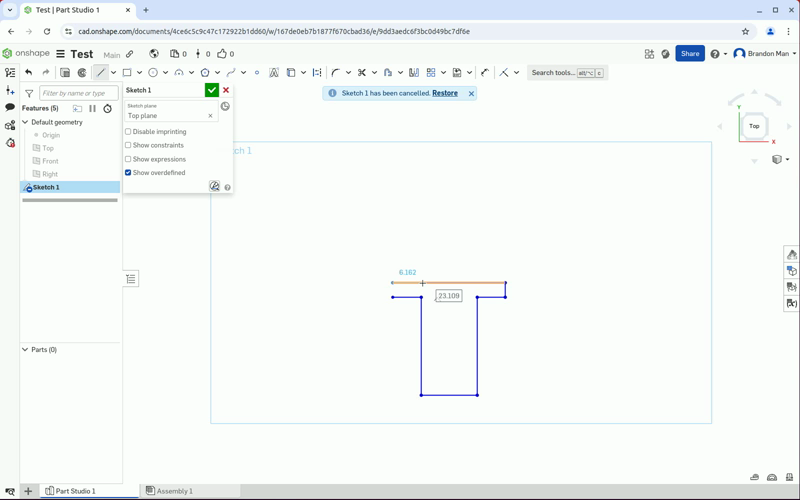
key_down(shift)
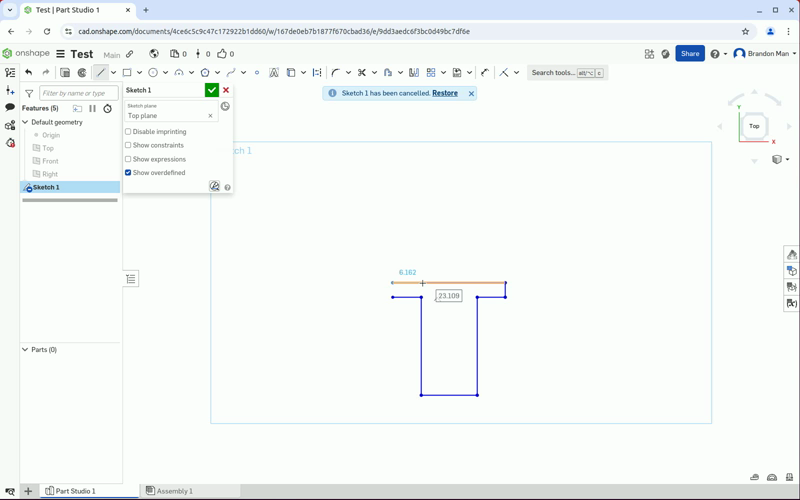
mouse_move(392, 297)
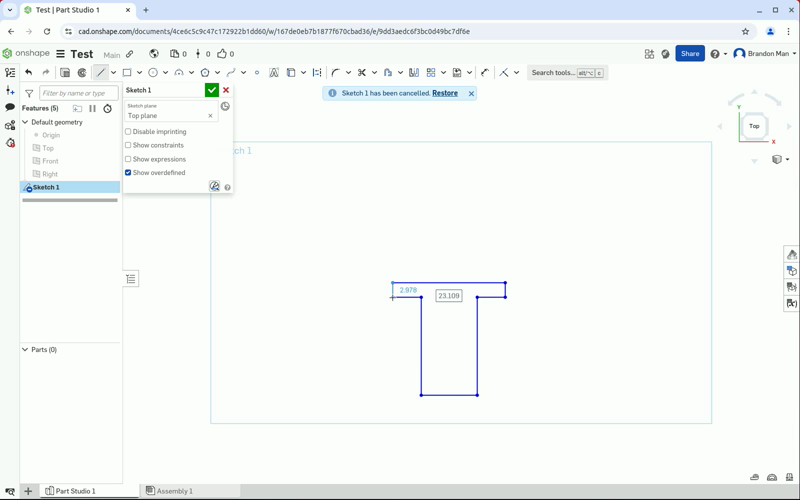
key_up(shift)
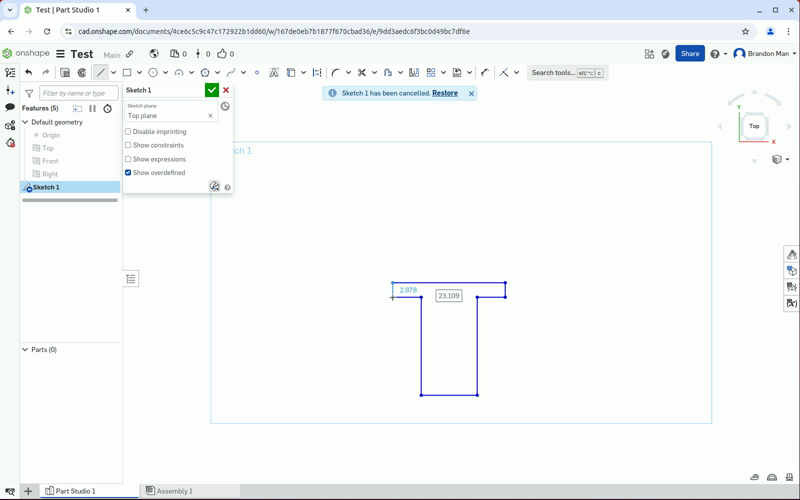
click(392, 297)
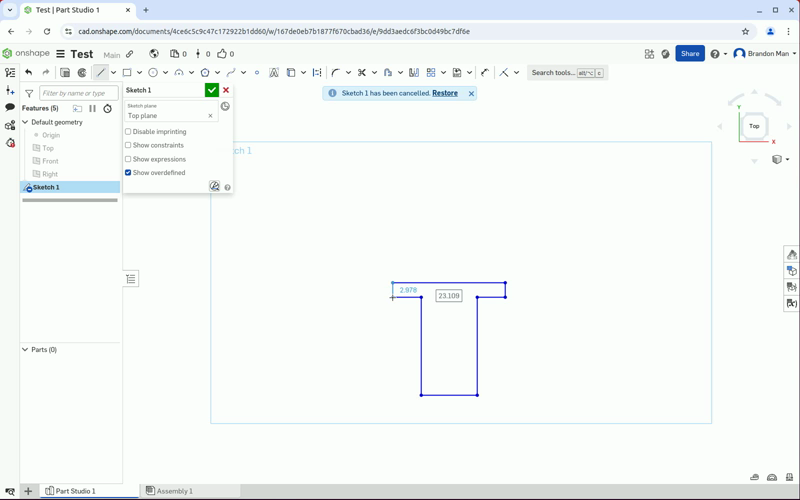
key(esc)
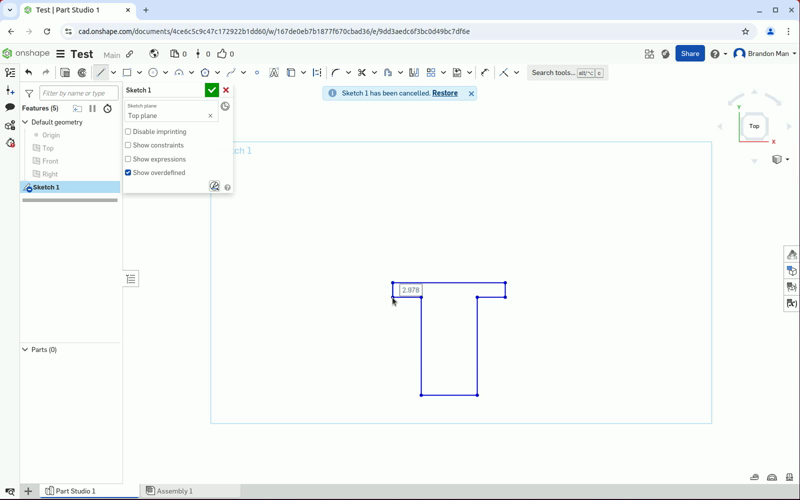
mouse_move(446, 366)
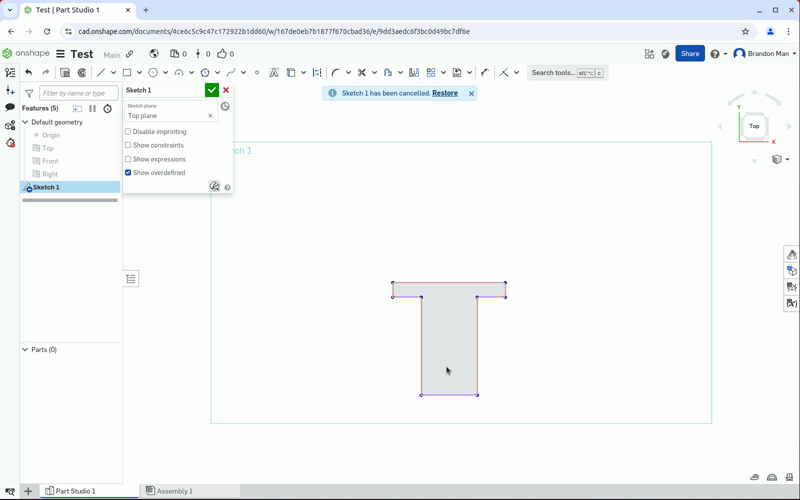
click(446, 366)
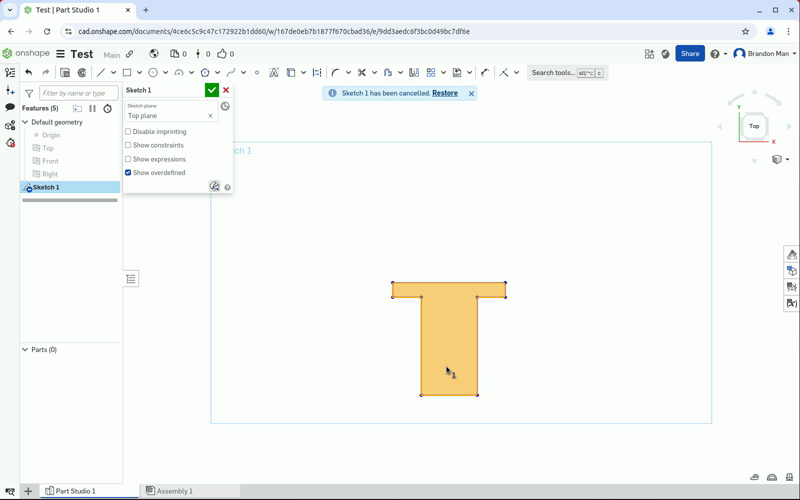
mouse_move(73, 352)
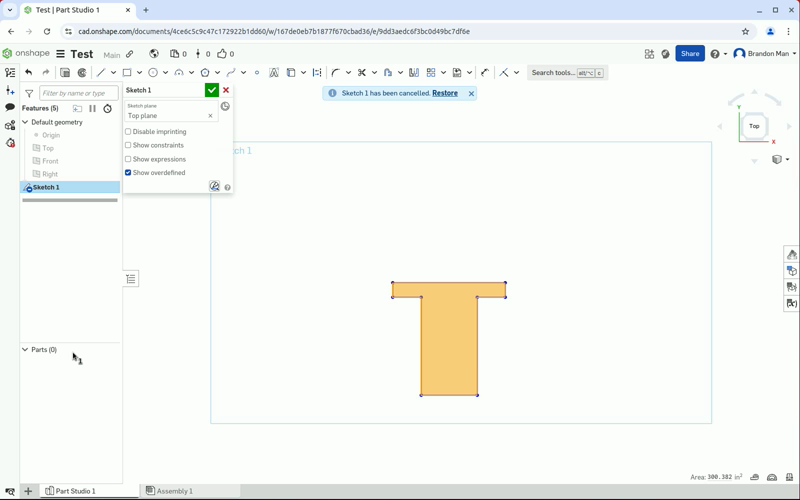
key(shift+y)
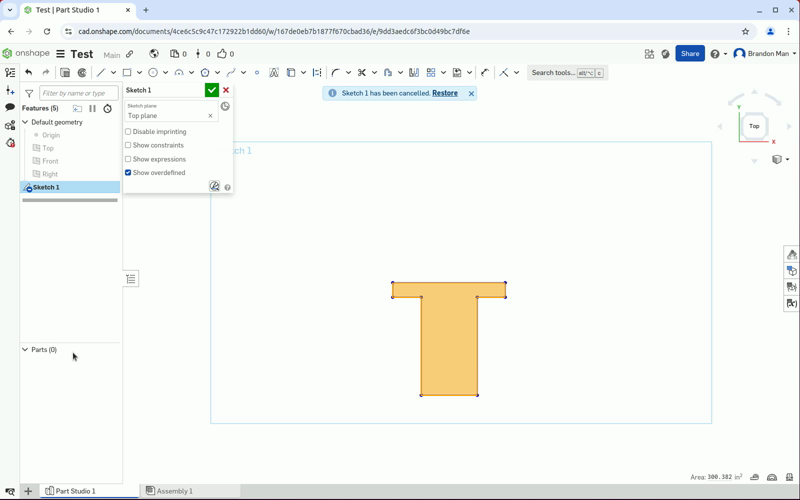
key(shift+e)
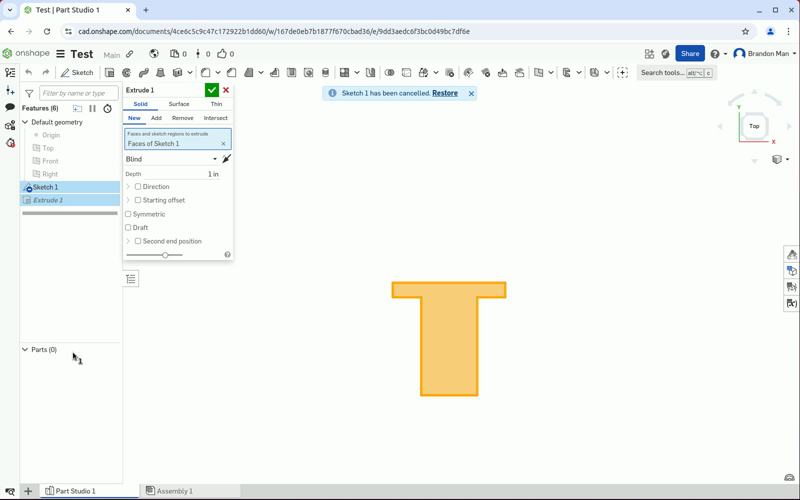
mouse_move(143, 106)
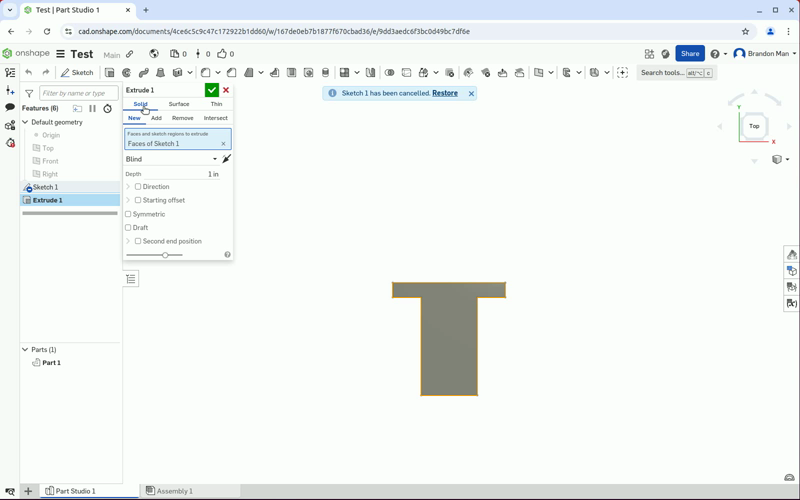
click(143, 106)
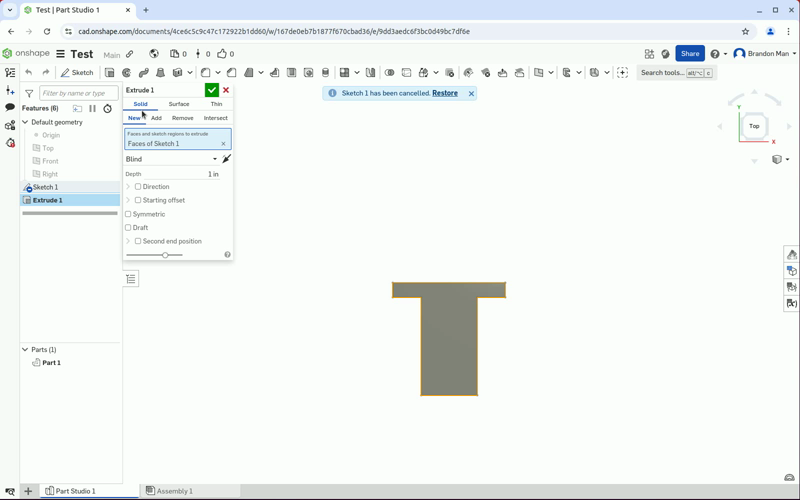
mouse_move(137, 120)
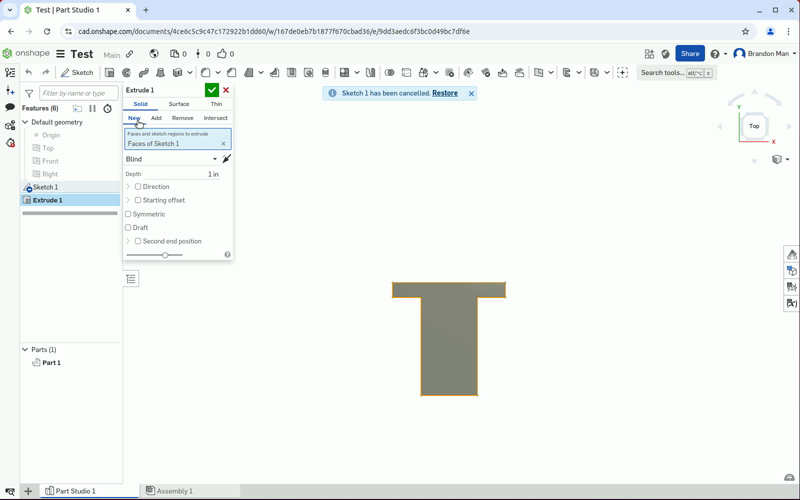
click(137, 120)
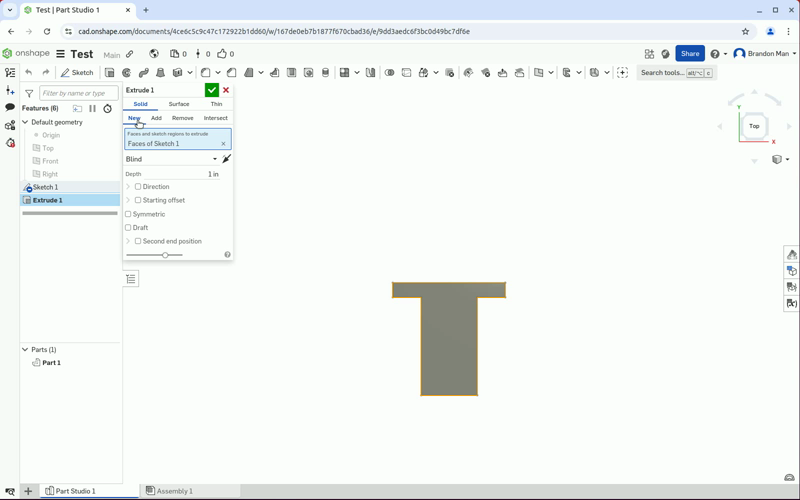
key(tab, 4)
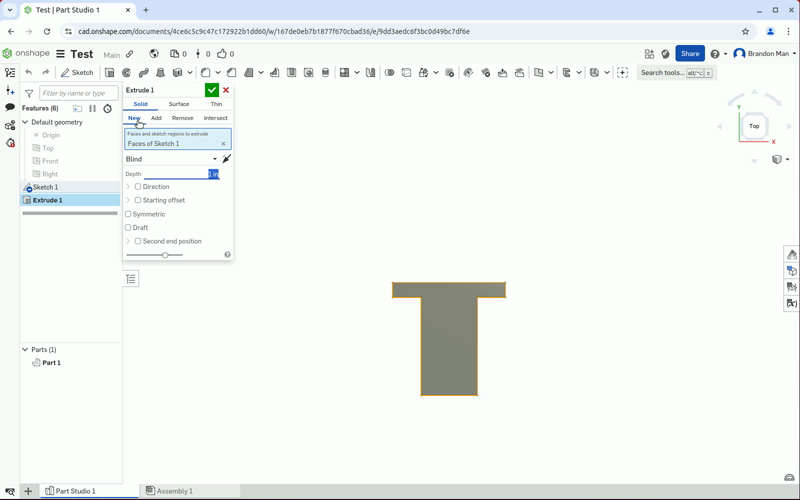
text(11.554)
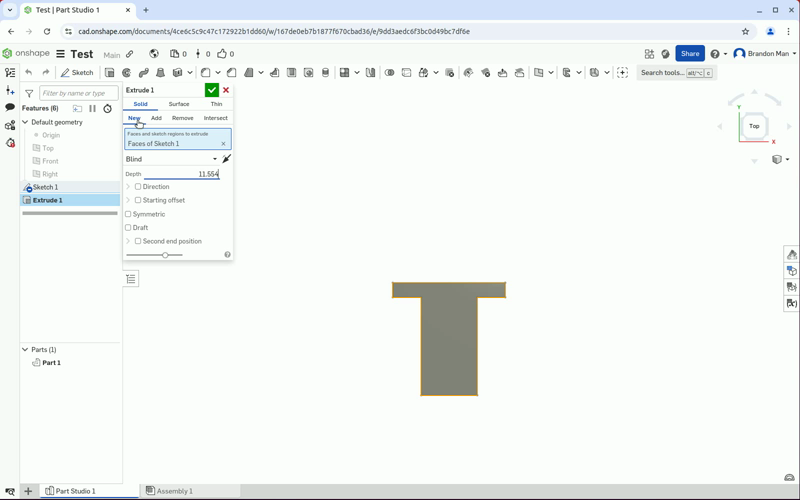
key(enter)
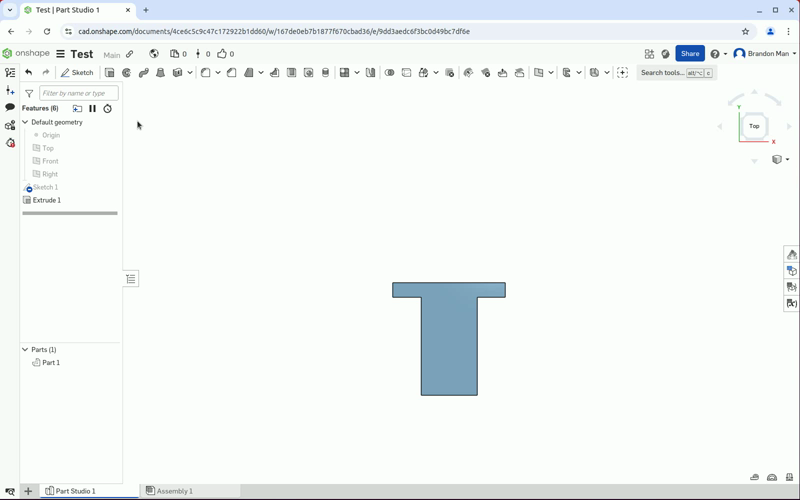
key(shift+h)
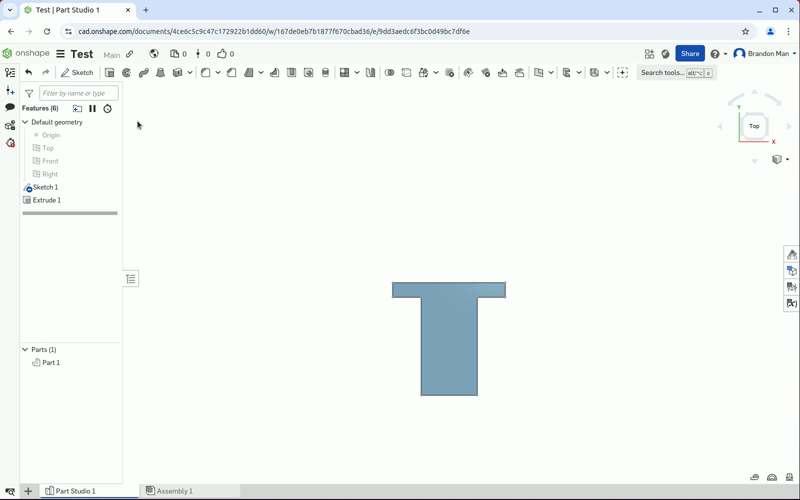
key(shift+h)
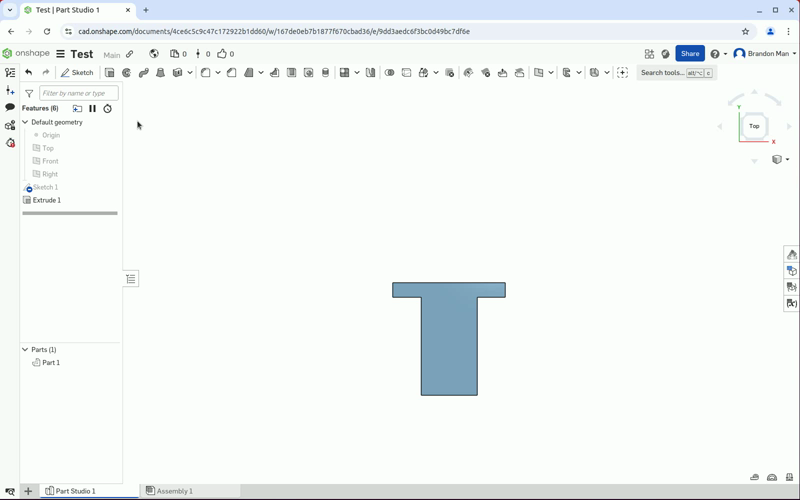
mouse_move(73, 189)
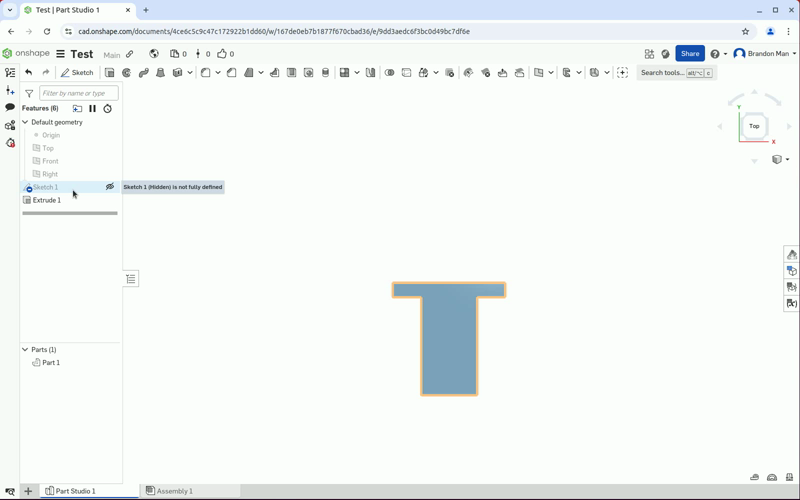
click(73, 189)
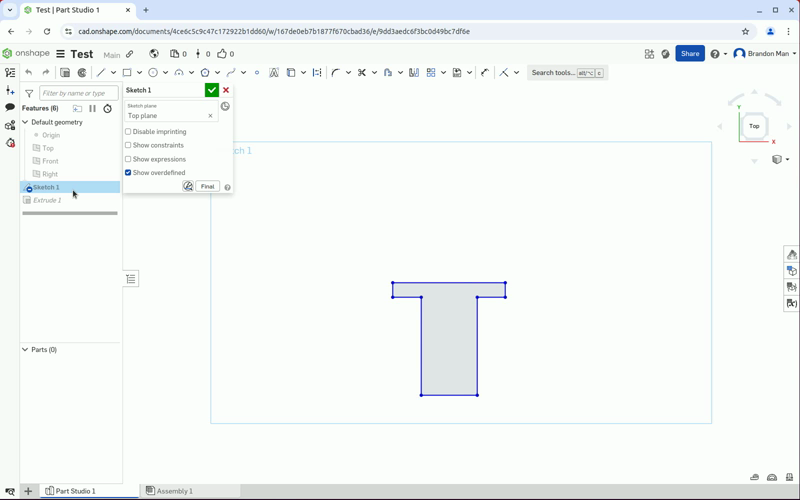
mouse_move(229, 92)
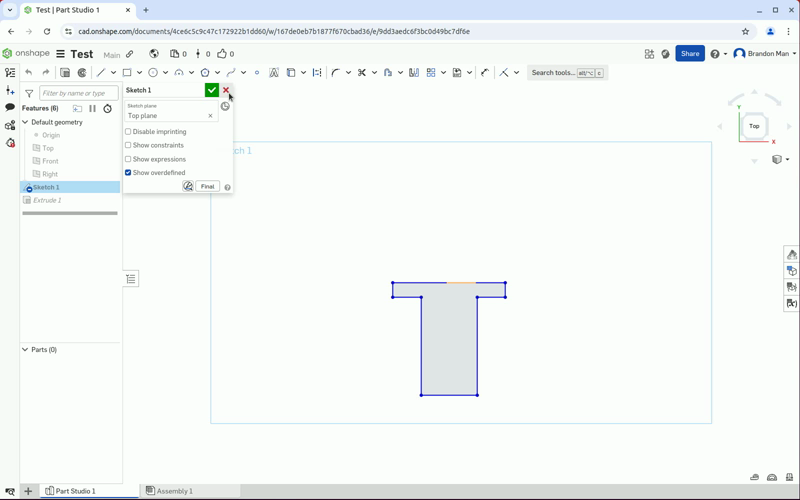
click(229, 92)
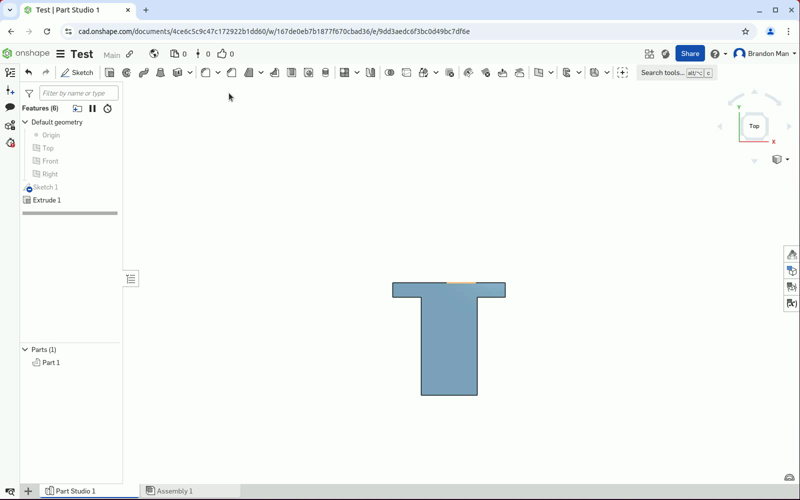
mouse_move(541, 75)
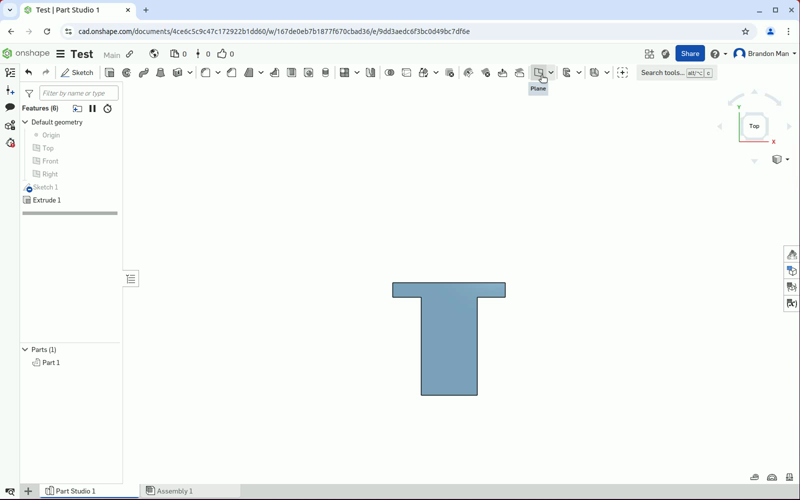
click(541, 75)
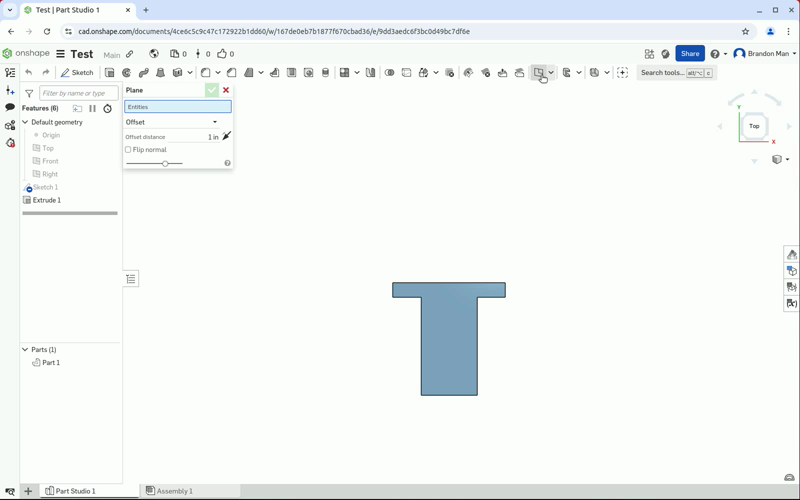
mouse_move(73, 150)
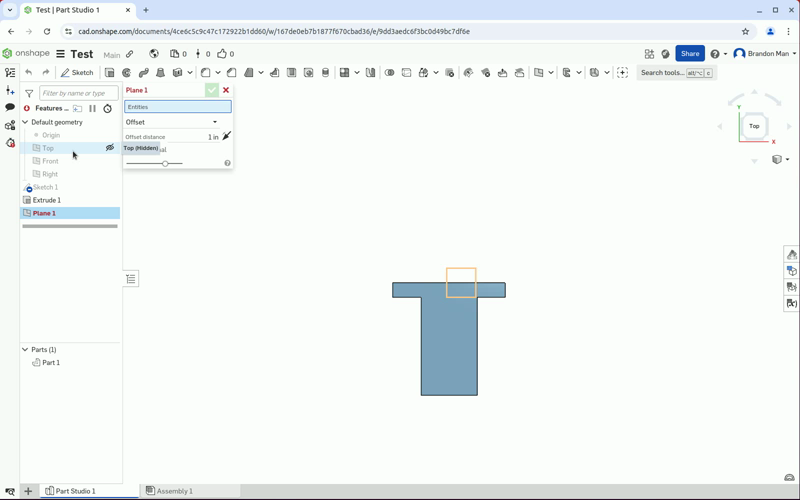
click(73, 150)
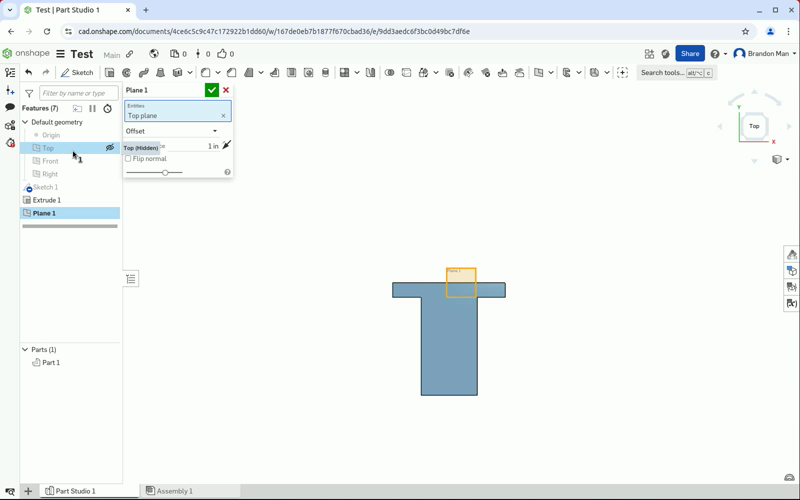
key(tab, 2)
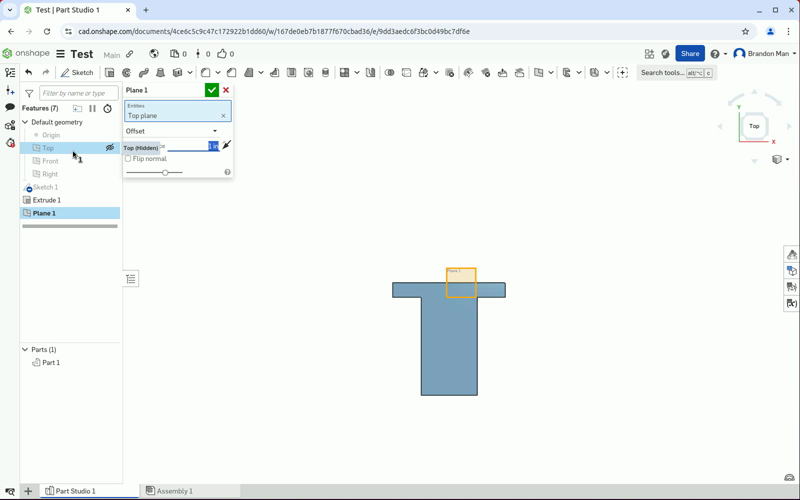
text(11.554)
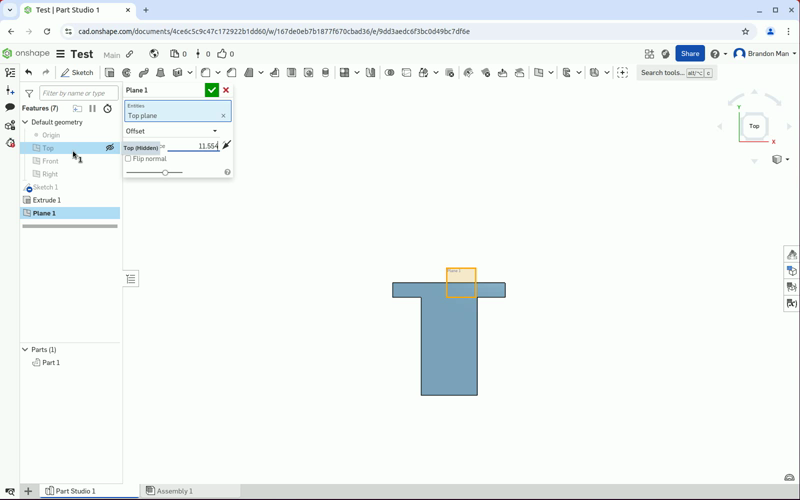
key(enter, 2)
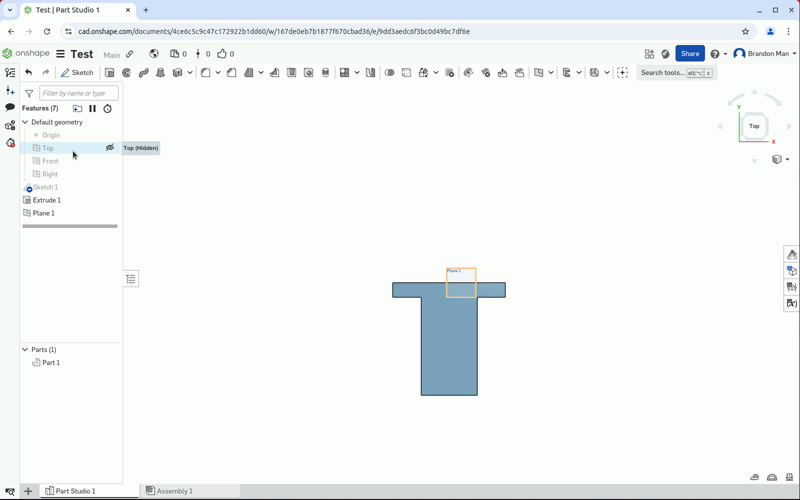
key(shift+s)
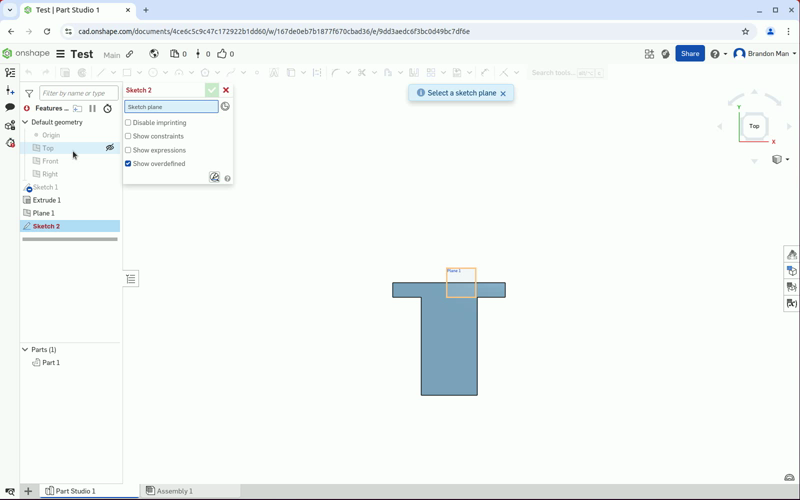
mouse_move(73, 215)
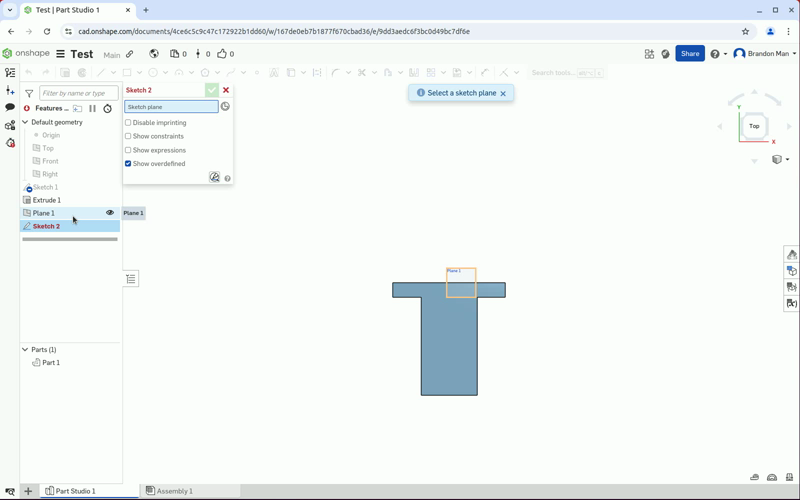
click(73, 215)
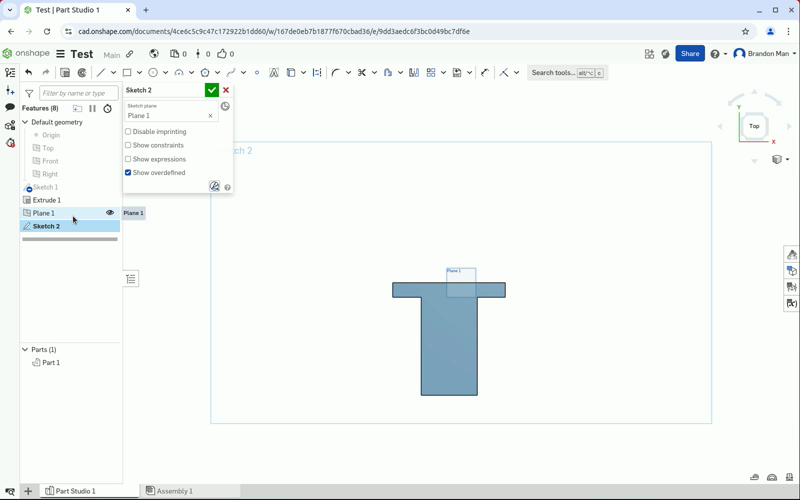
mouse_move(73, 352)
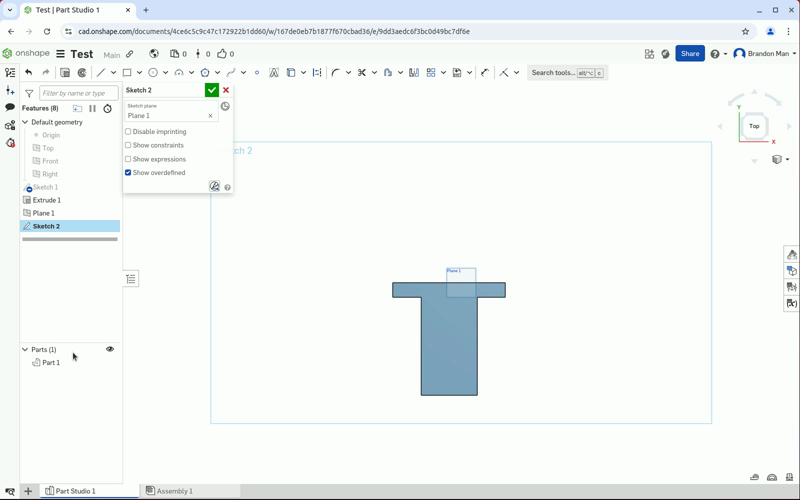
key(y)
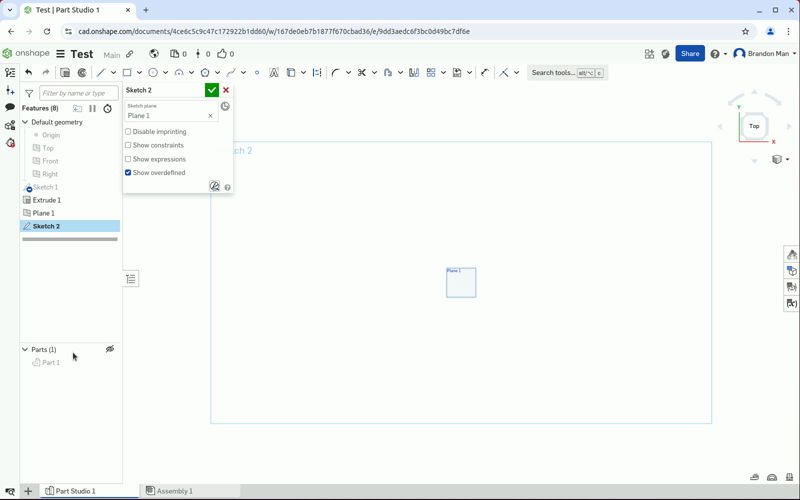
key(c)
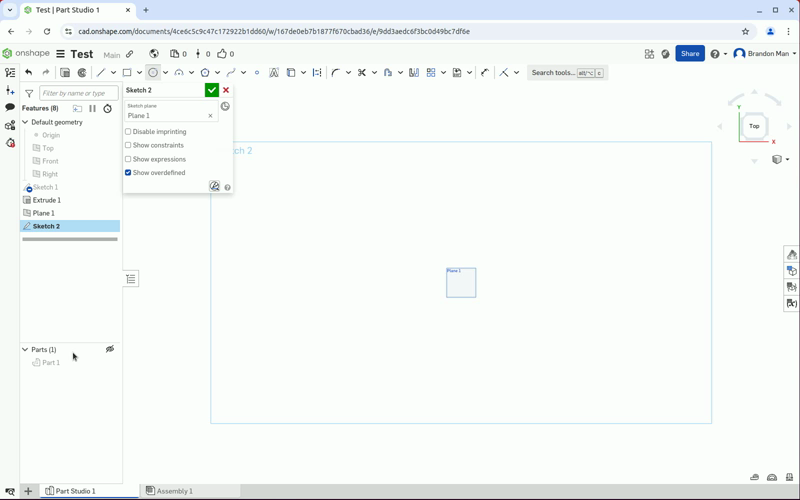
key_down(shift)
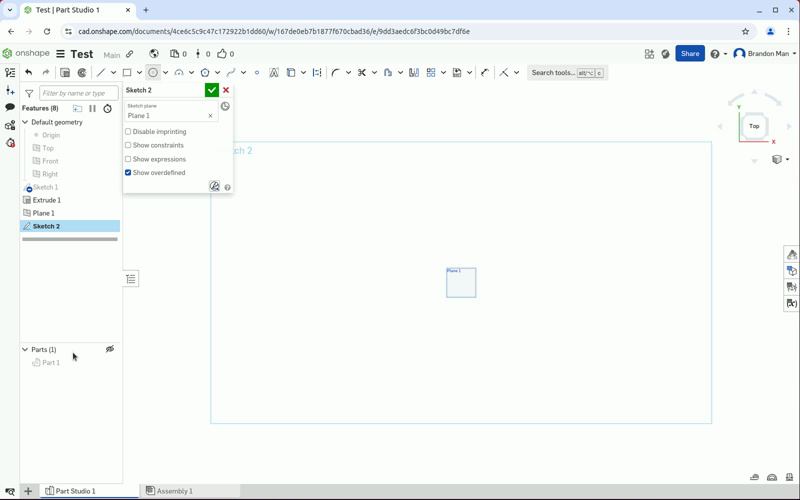
mouse_move(449, 356)
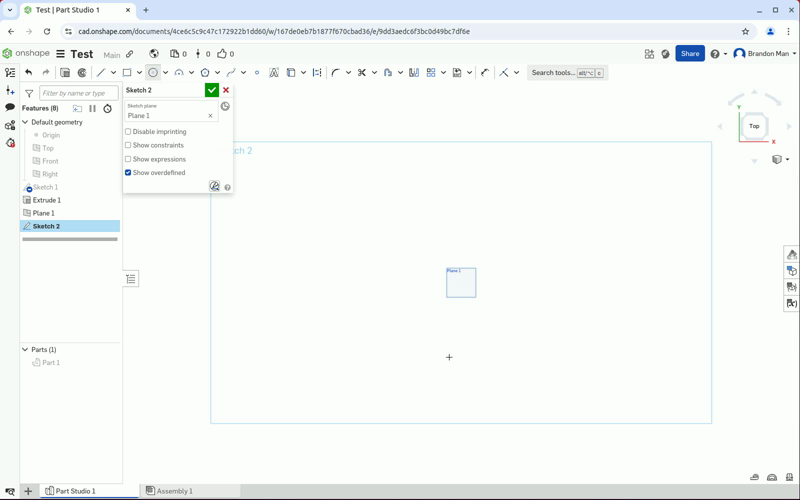
click(449, 356)
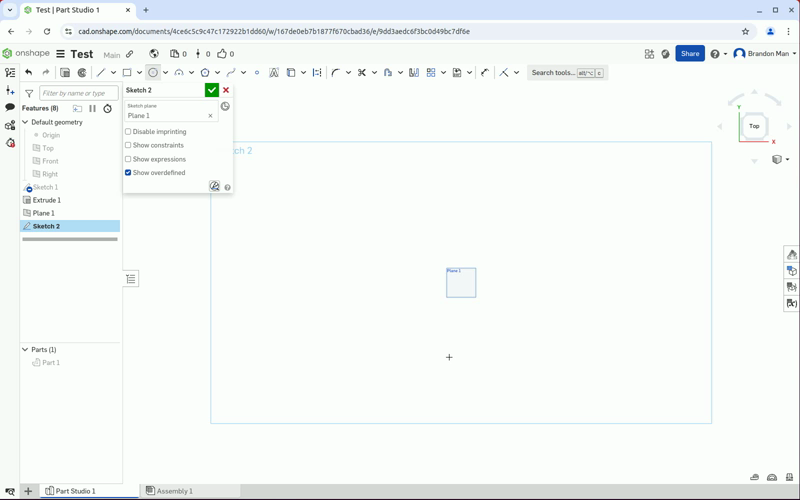
key_up(shift)
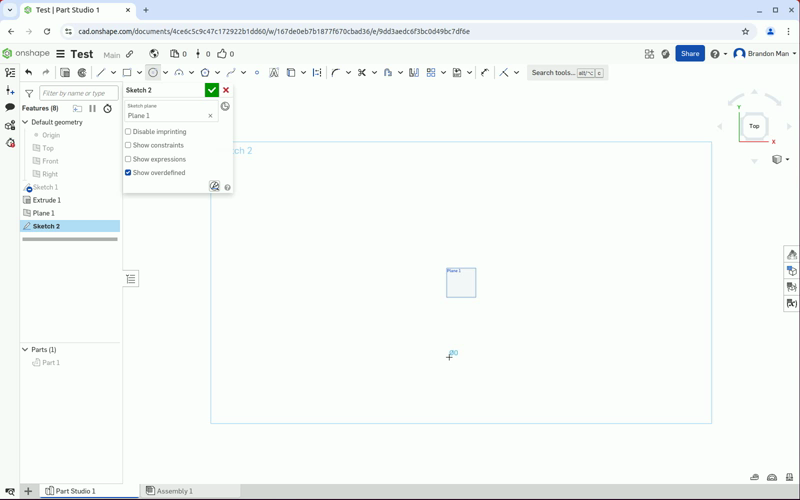
mouse_move(460, 356)
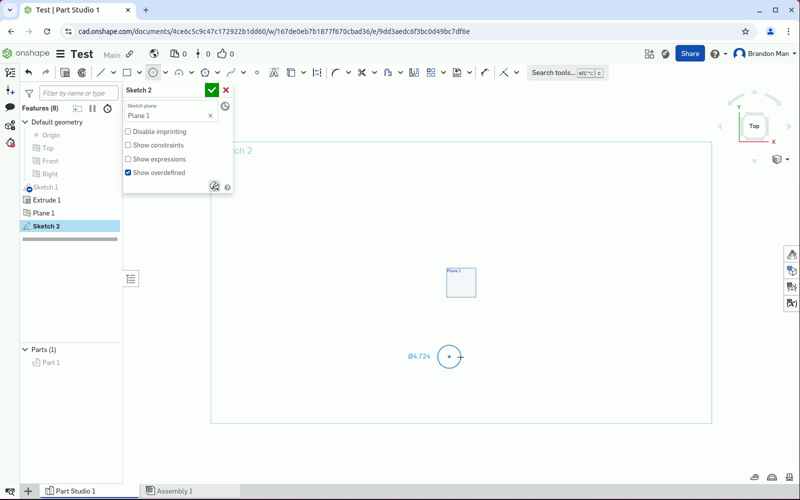
click(460, 356)
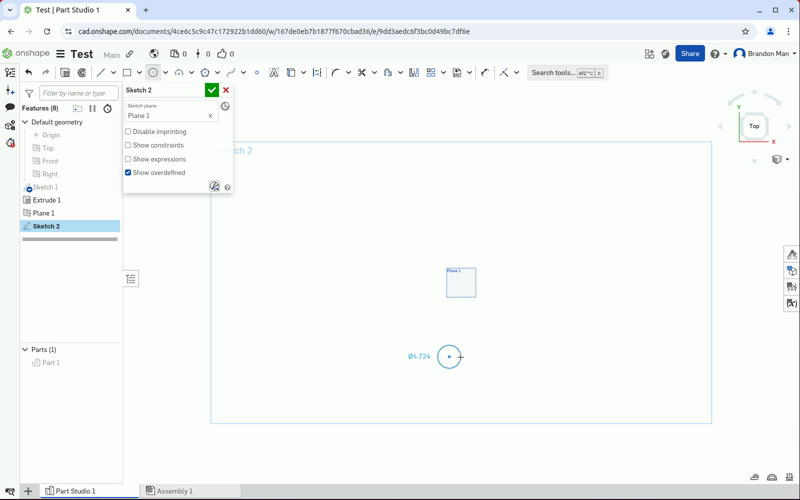
key(esc)
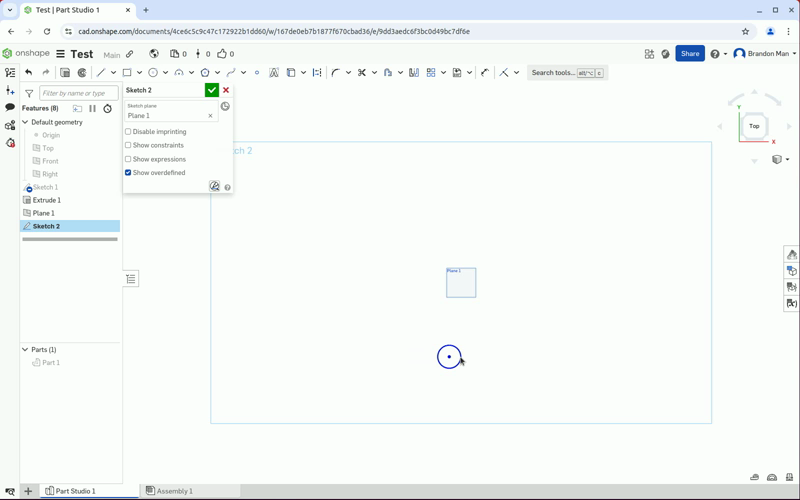
mouse_move(445, 351)
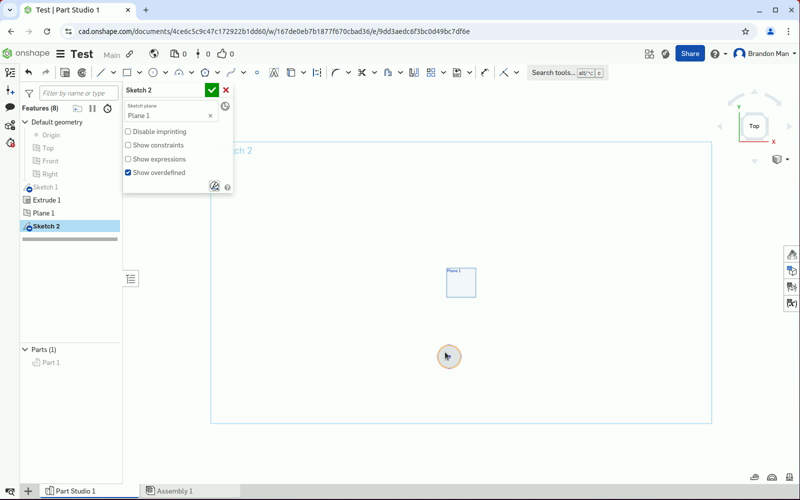
scroll(6)
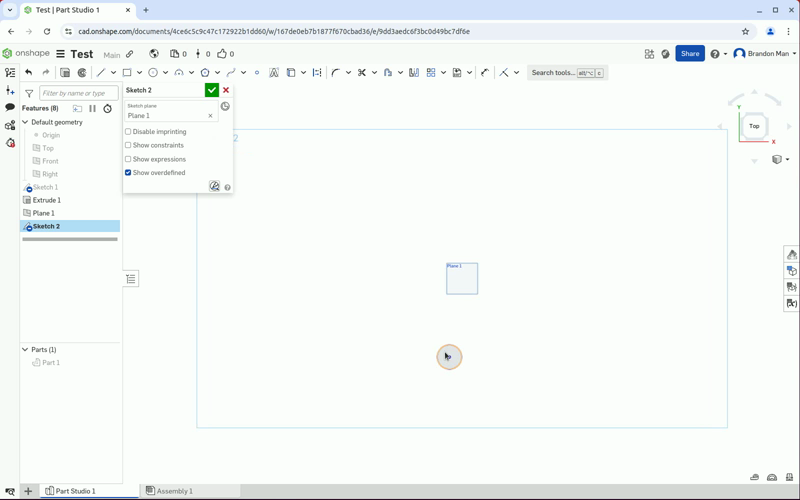
scroll(6)
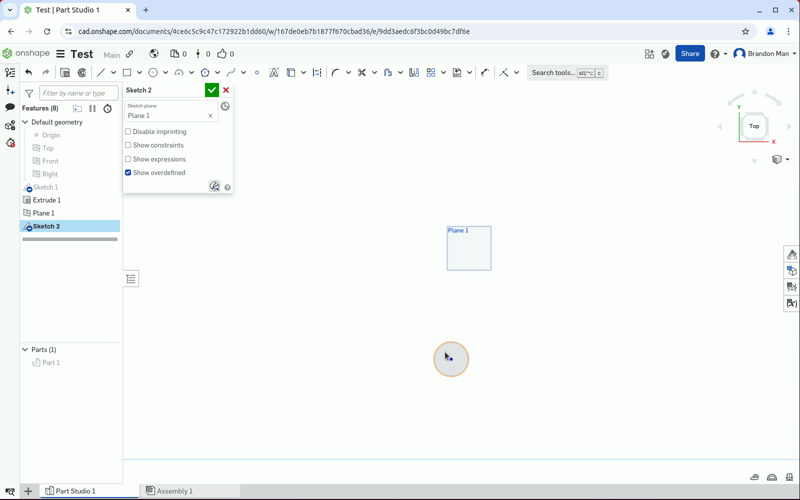
scroll(6)
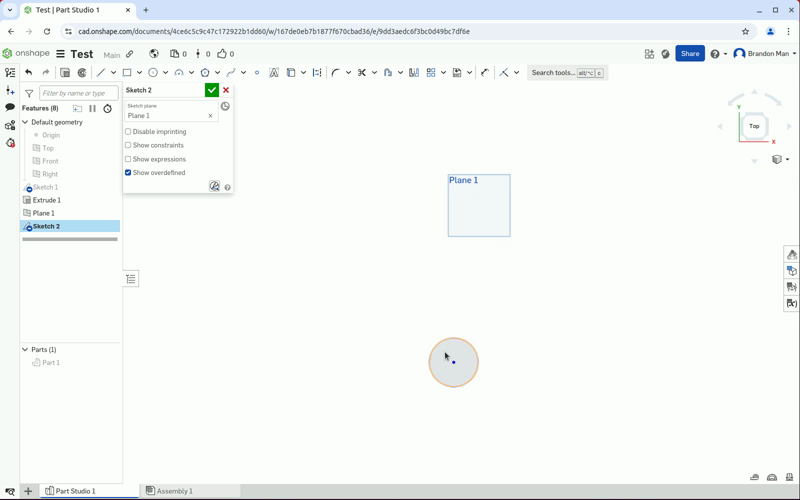
scroll(6)
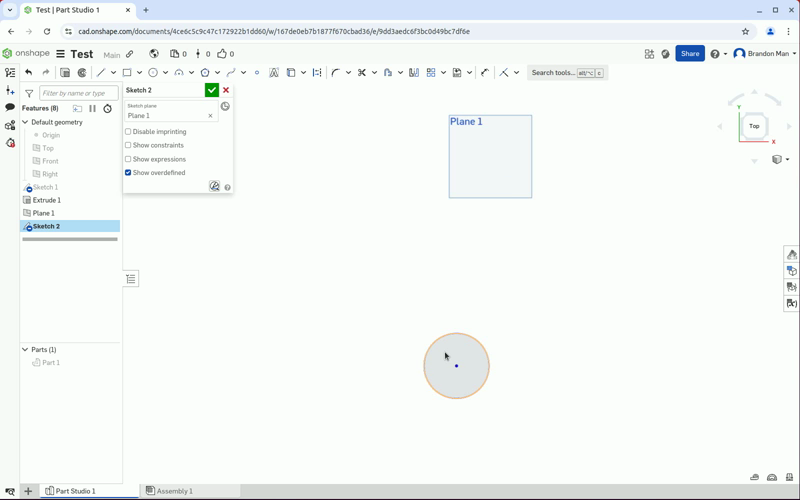
scroll(6)
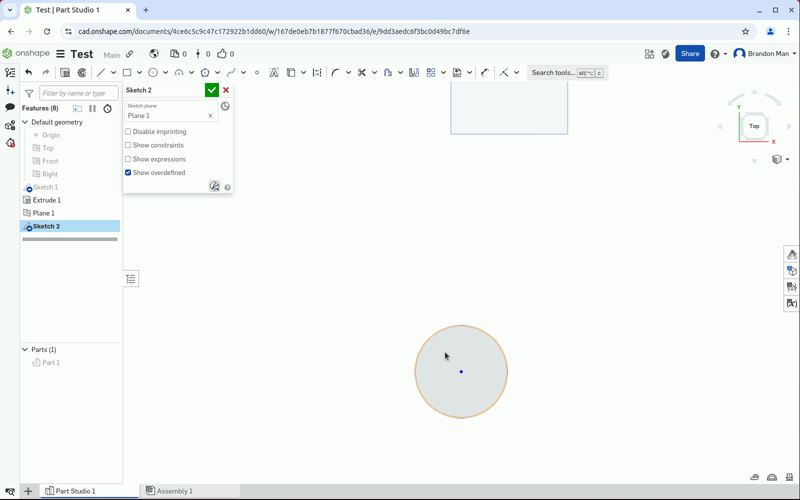
scroll(6)
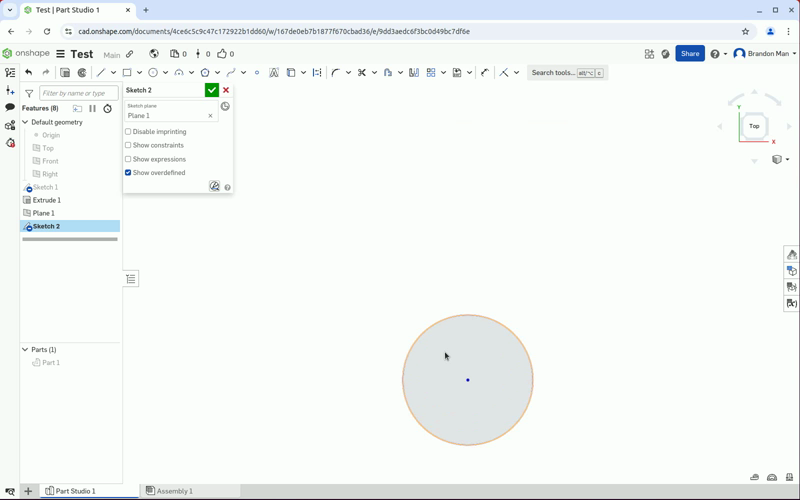
scroll(6)
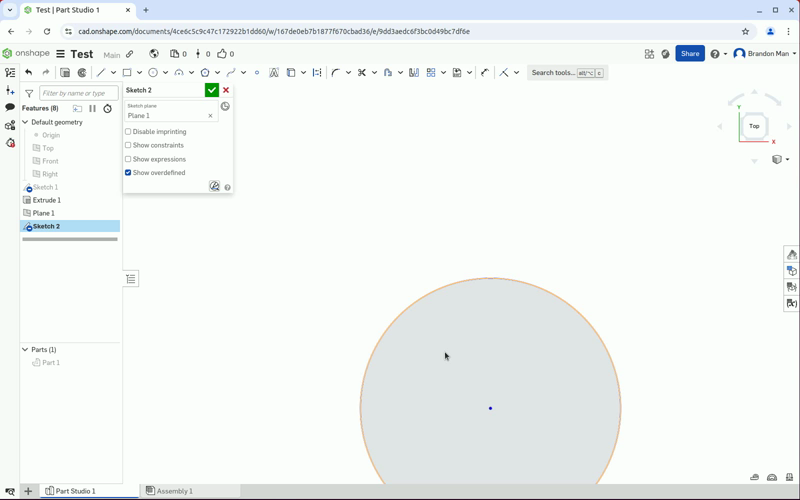
click(445, 351)
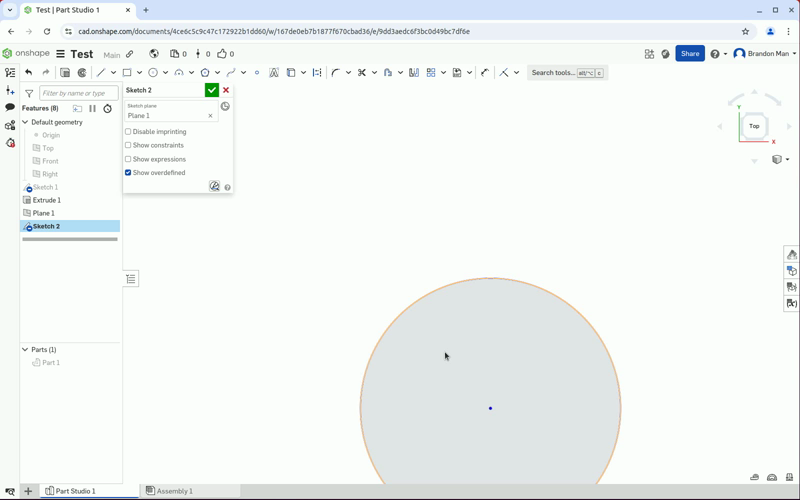
scroll(-6)
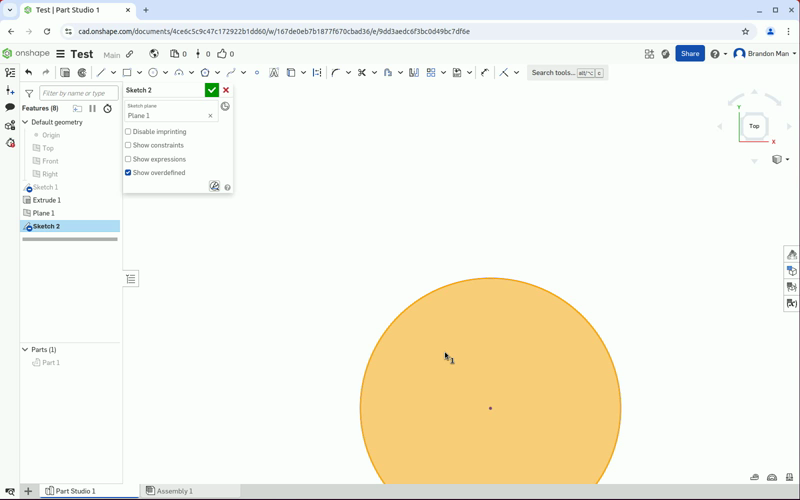
scroll(-6)
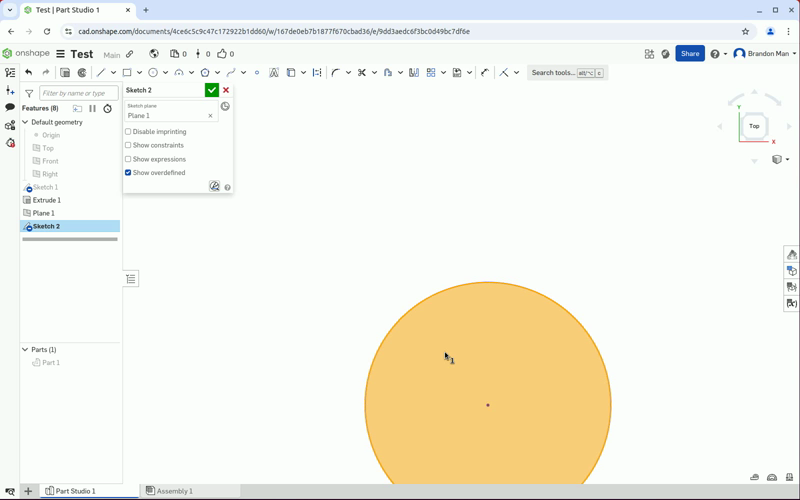
scroll(-6)
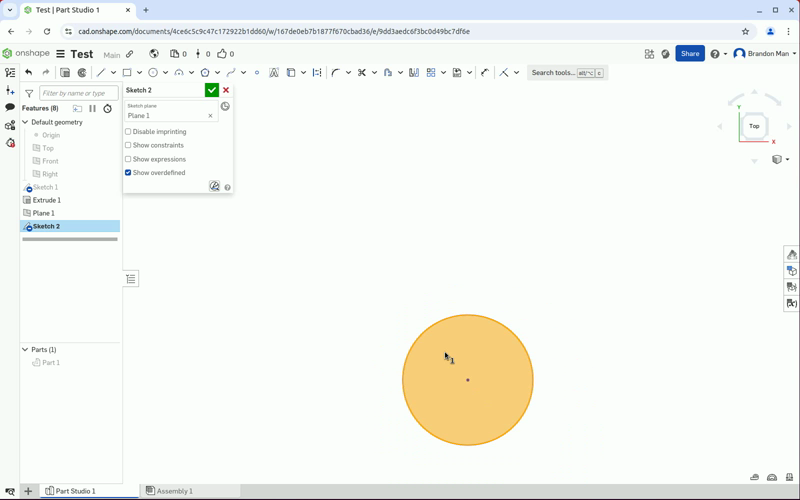
scroll(-6)
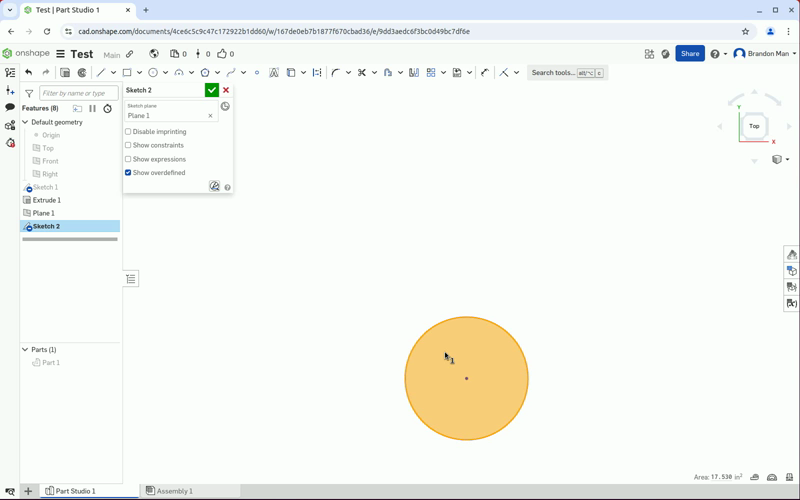
scroll(-6)
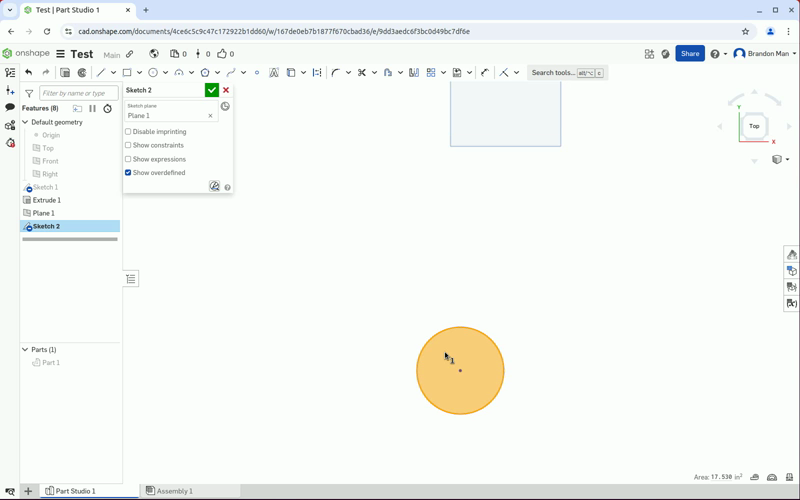
scroll(-6)
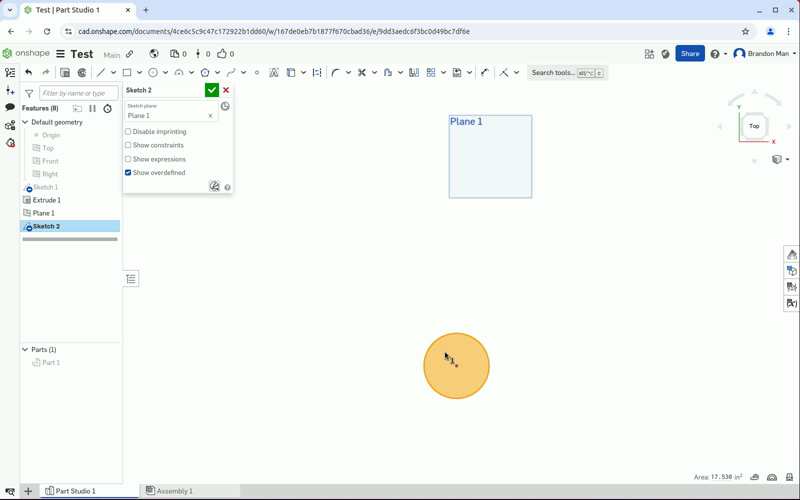
scroll(-6)
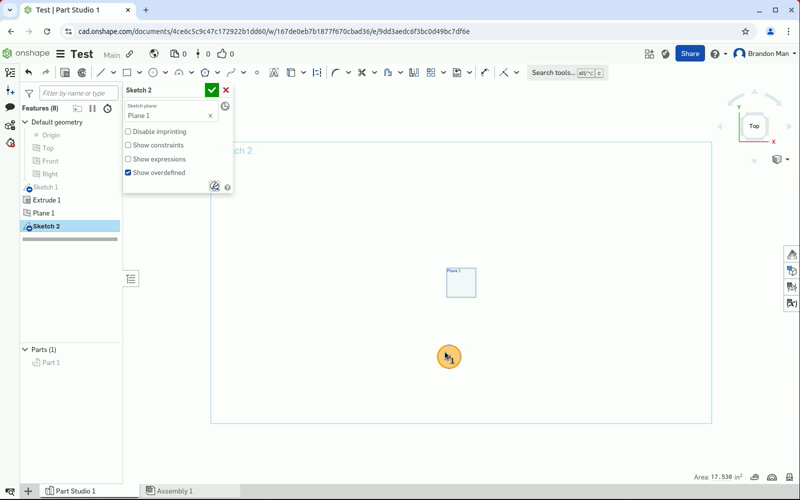
mouse_move(73, 352)
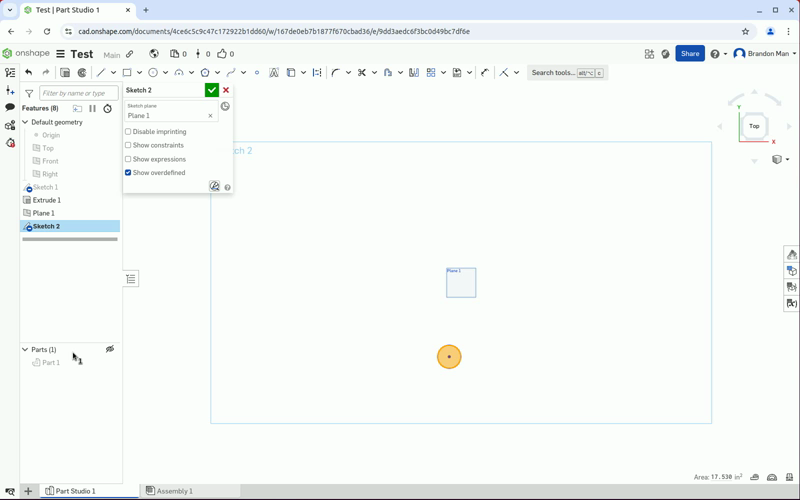
key(shift+y)
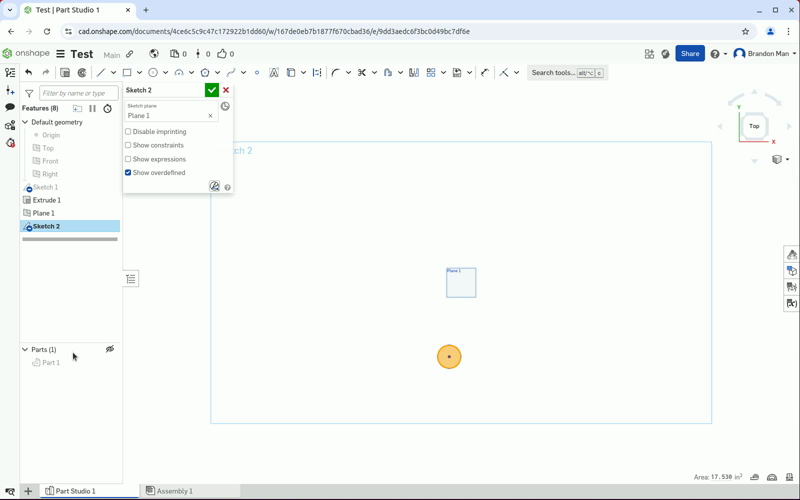
key(shift+e)
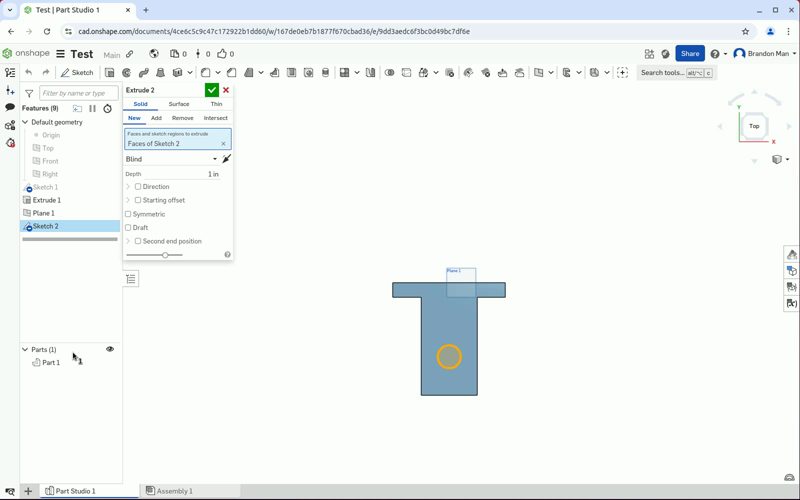
mouse_move(143, 106)
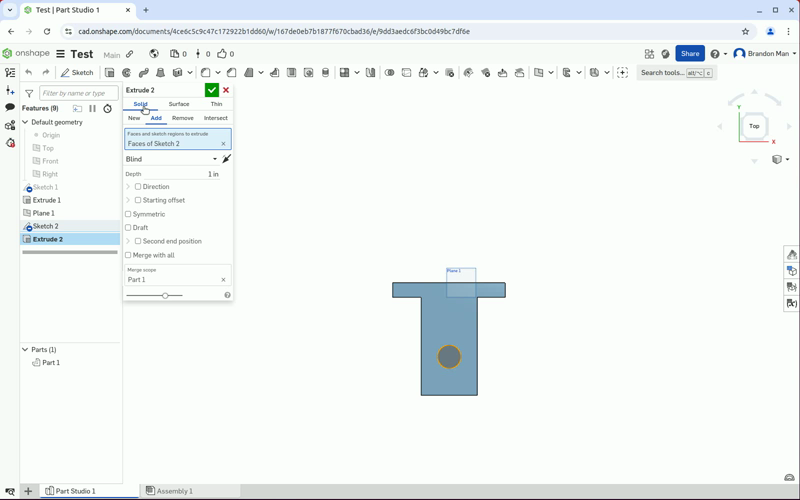
click(143, 106)
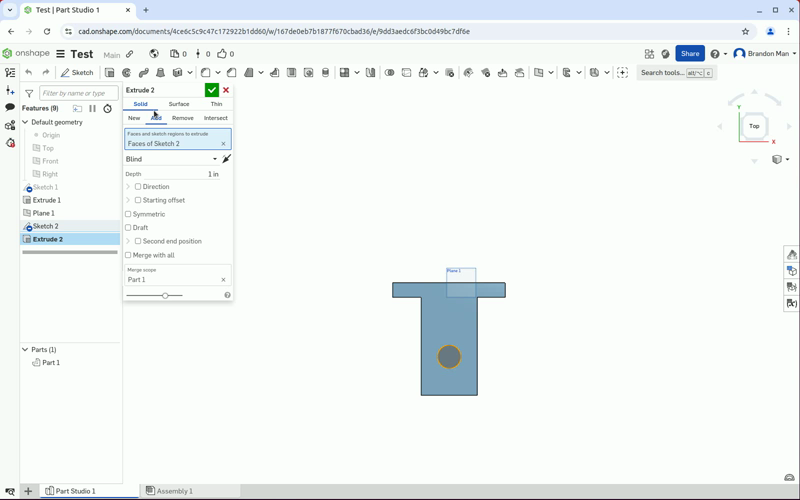
mouse_move(186, 120)
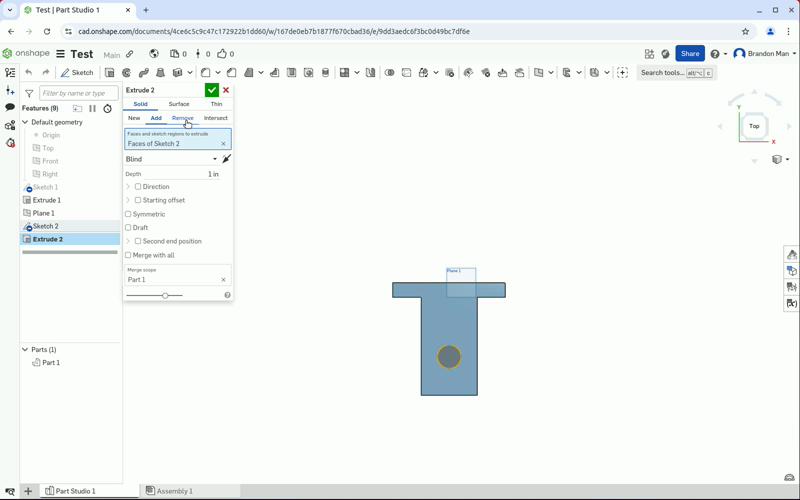
click(186, 120)
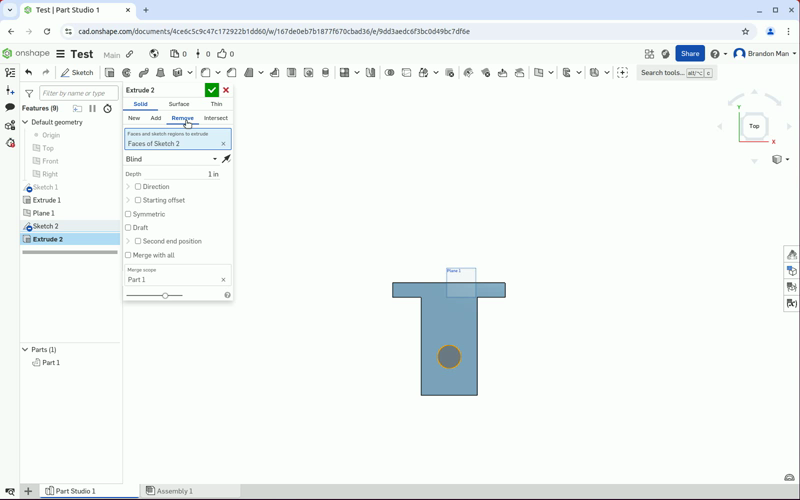
key(tab, 4)
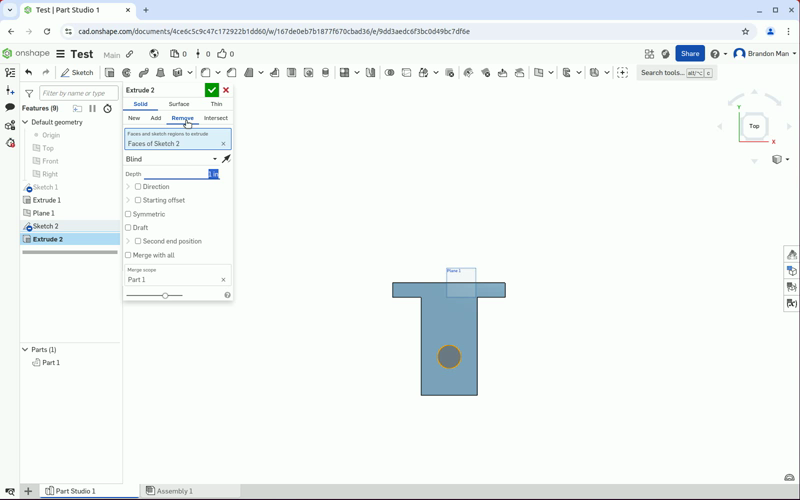
text(23.108)
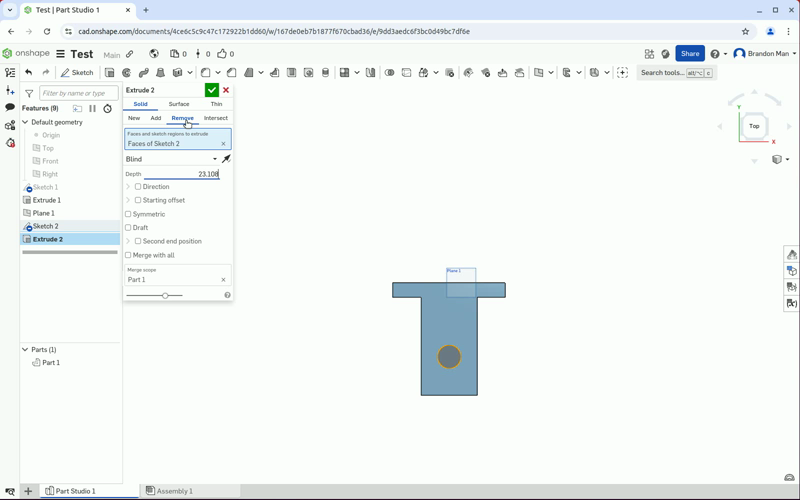
key(tab, 6)
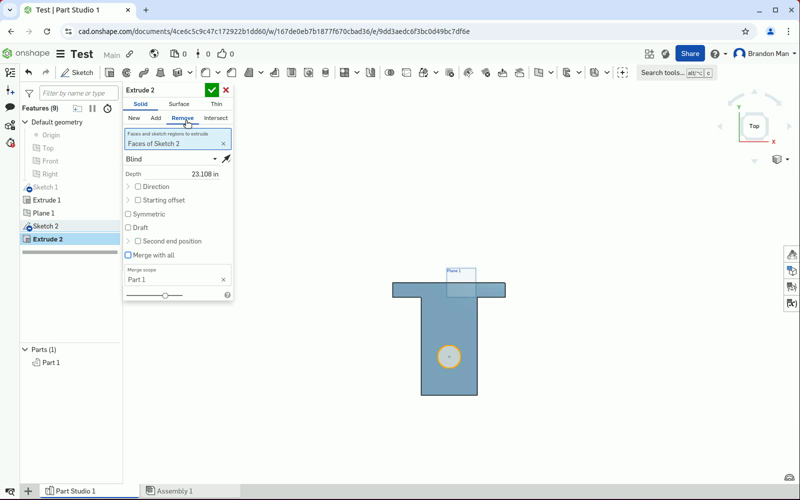
key(space)
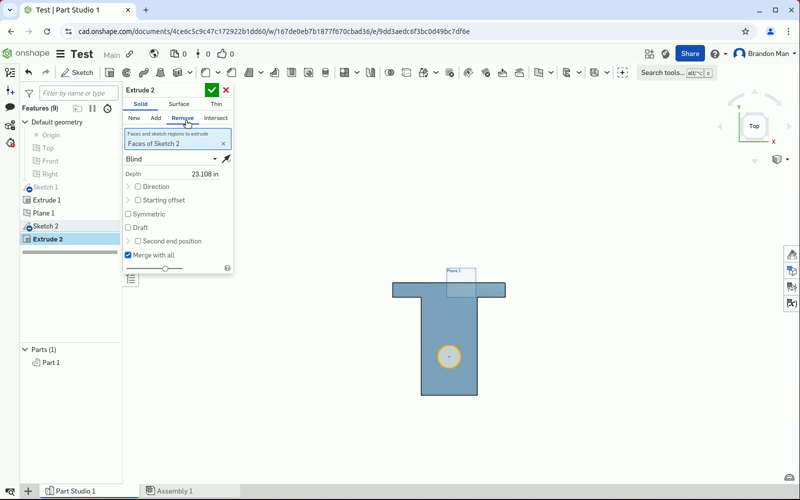
key(enter)
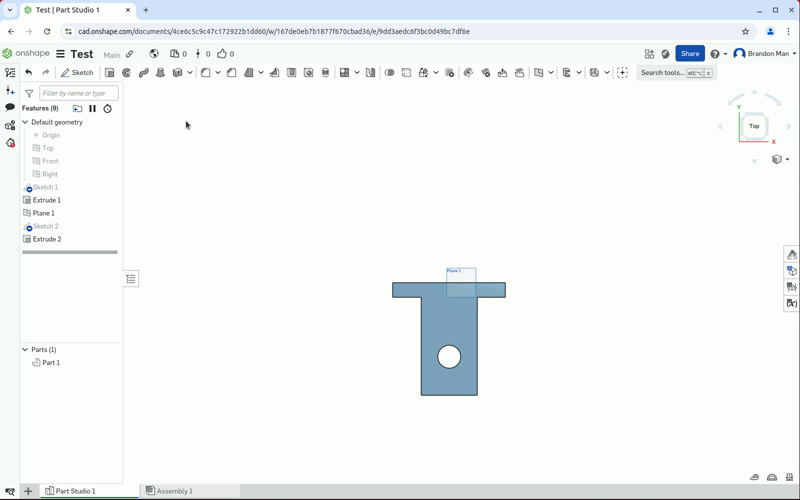
key(shift+h)
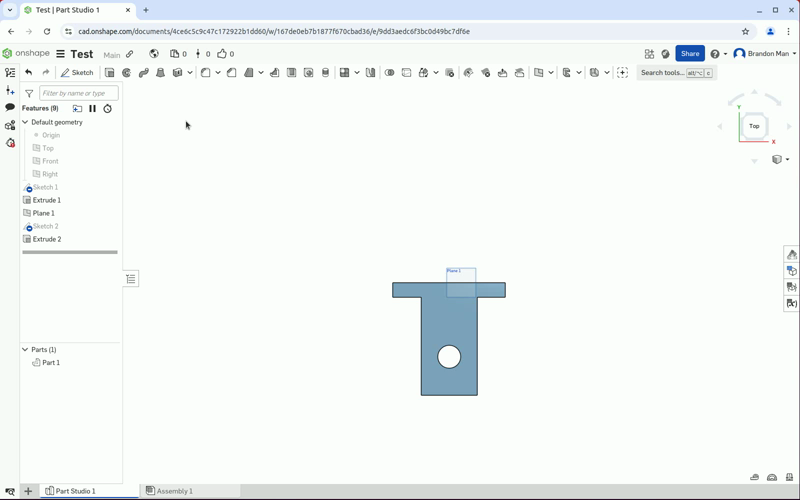
key(shift+h)
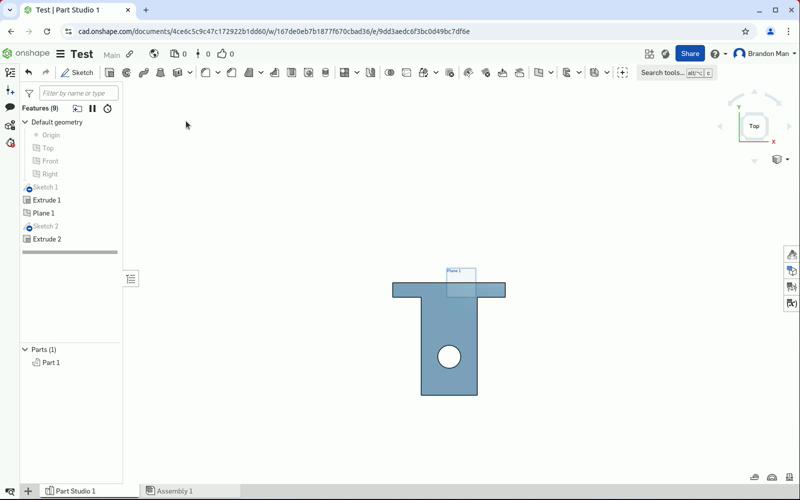
mouse_move(73, 189)
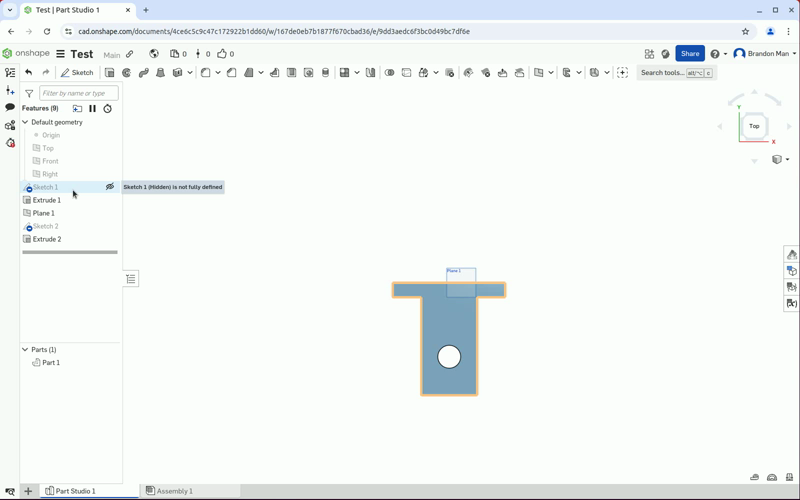
click(73, 189)
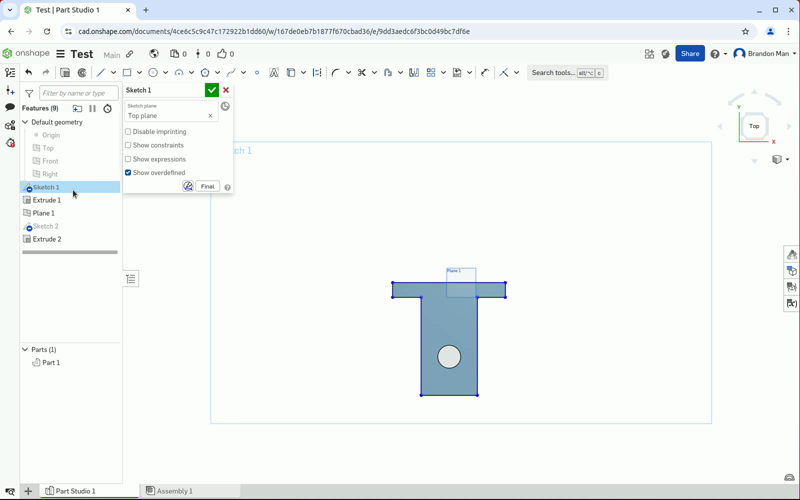
mouse_move(229, 92)
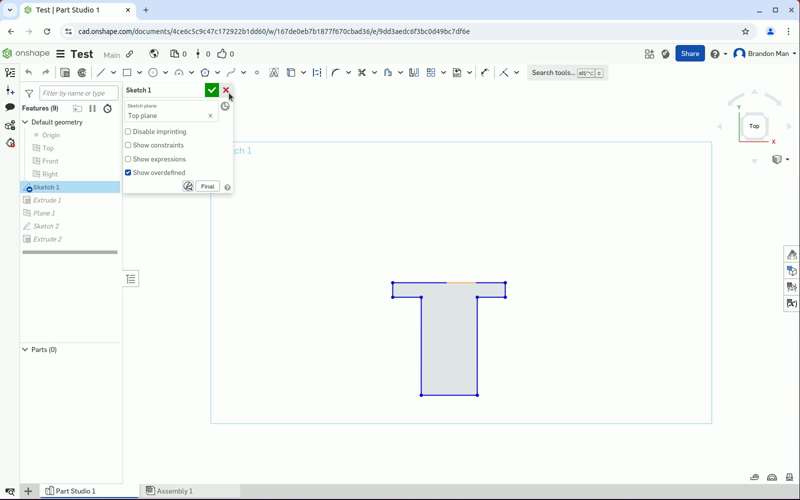
click(229, 92)
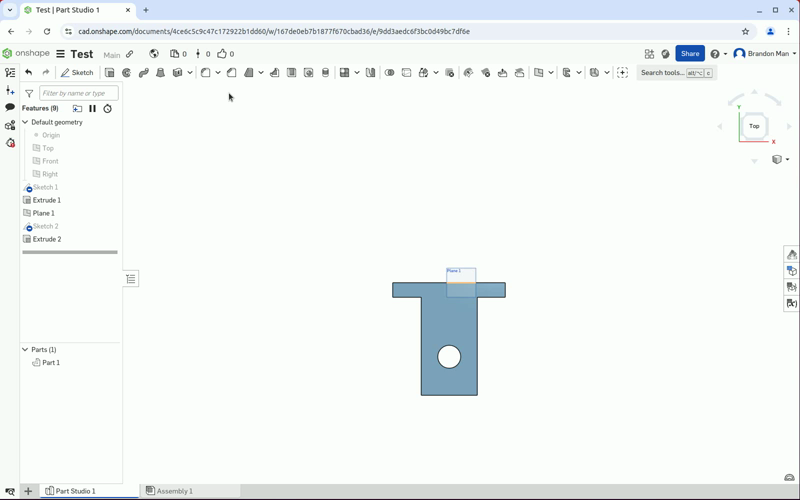
mouse_move(73, 352)
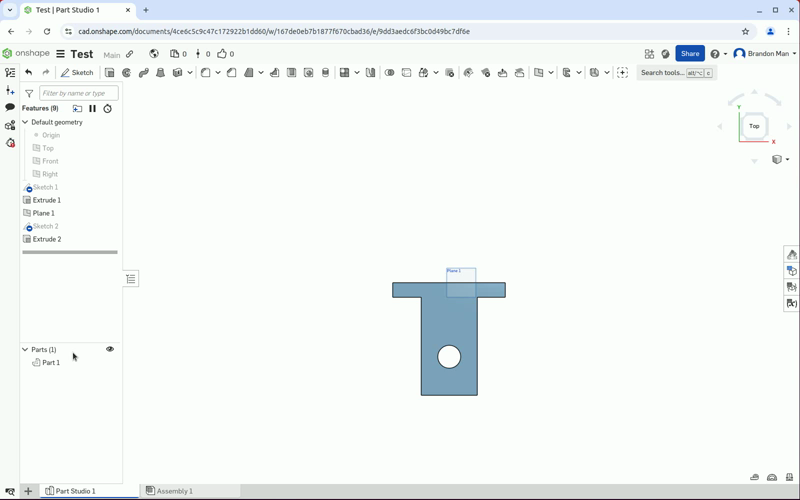
key(y)
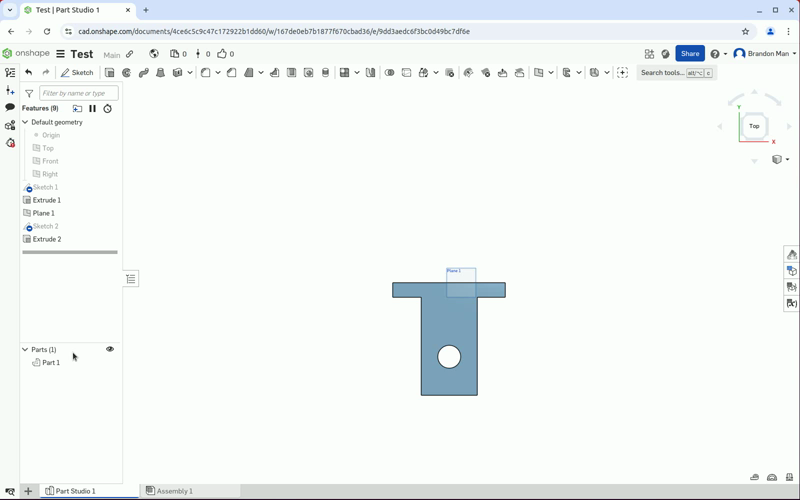
key(shift+p)
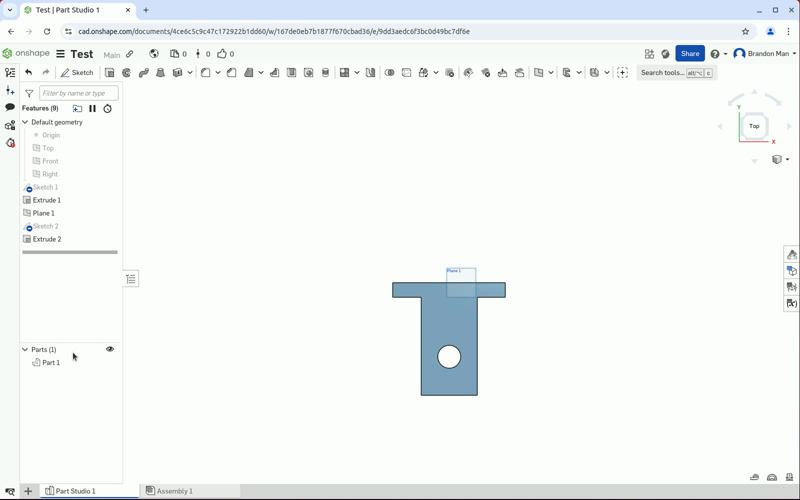
key(space)
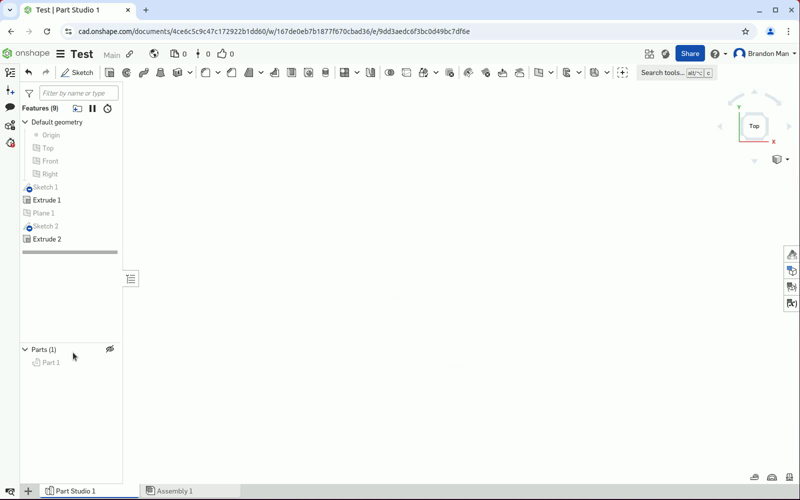
key_down(shift)
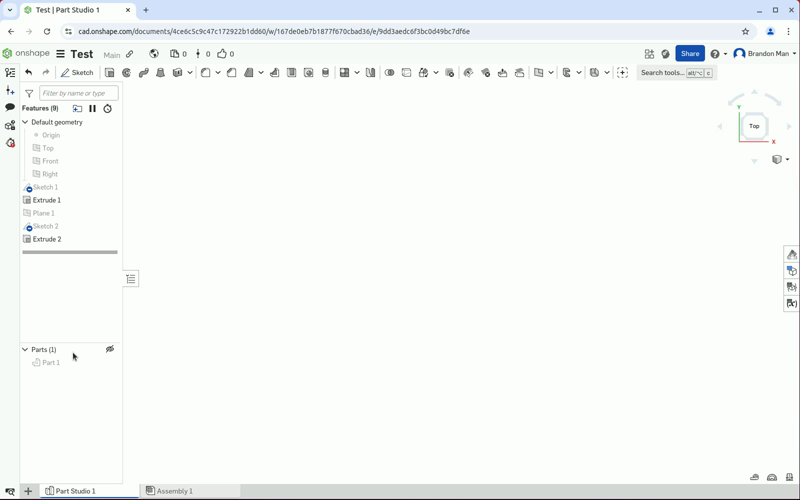
key(up)
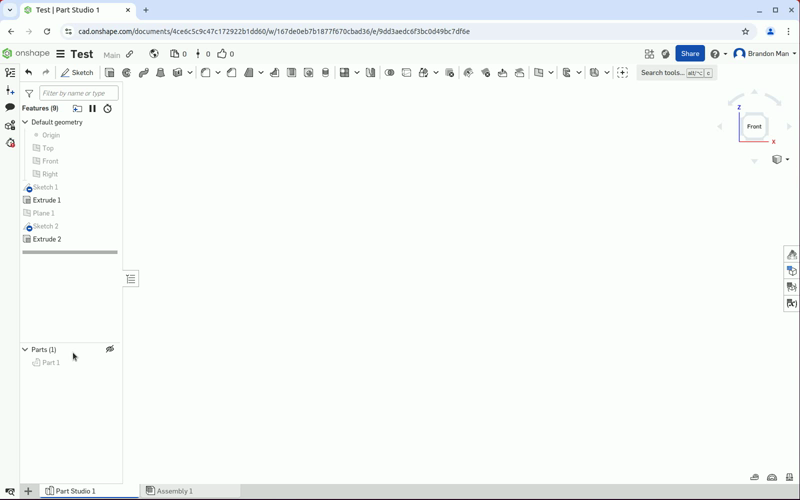
key_up(shift)
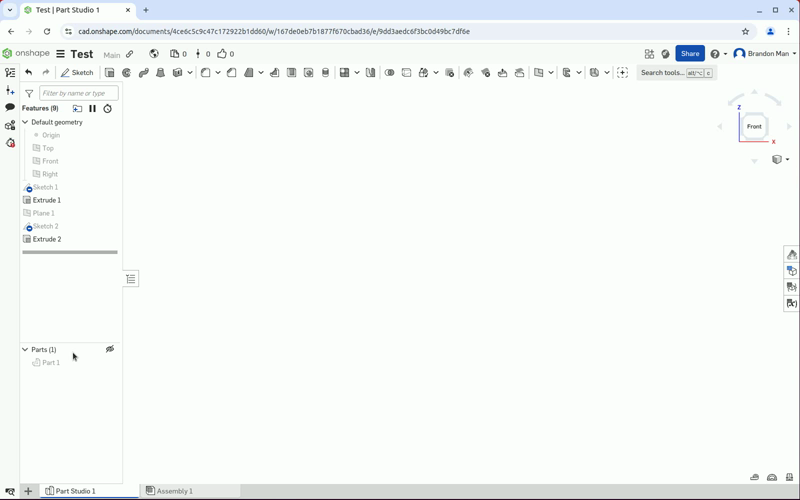
mouse_move(73, 352)
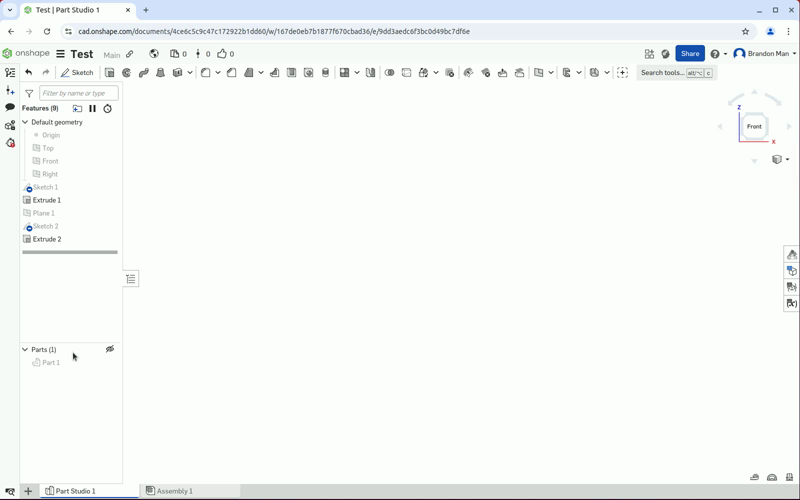
key(shift+y)
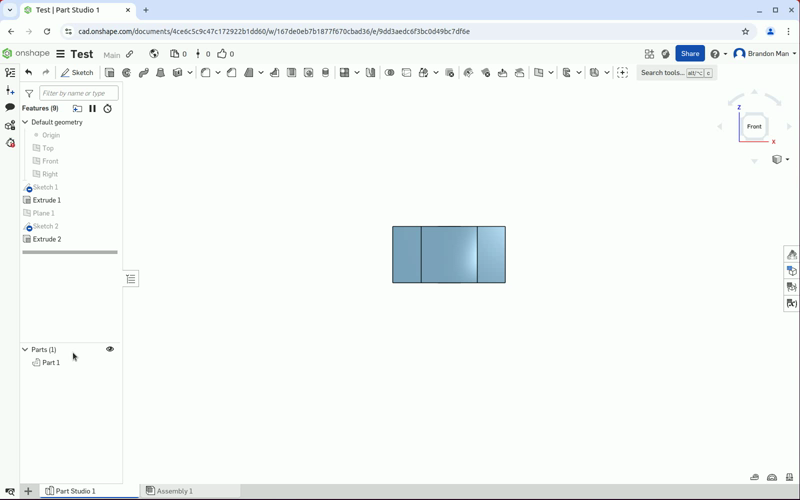
mouse_move(541, 75)
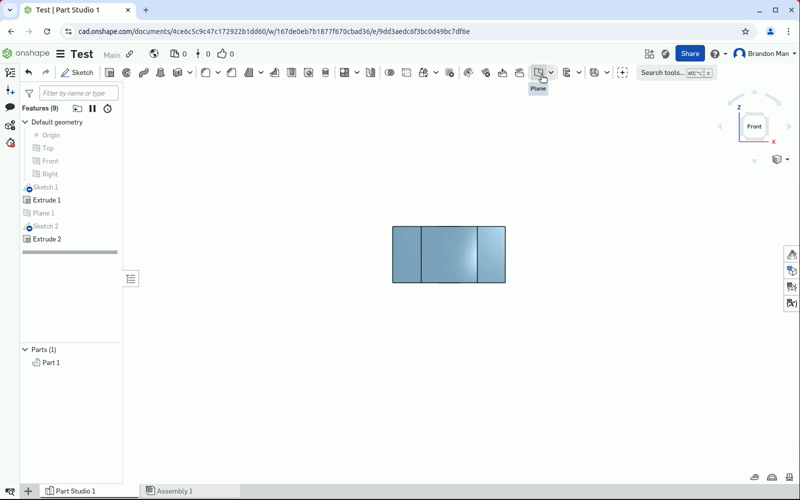
click(541, 75)
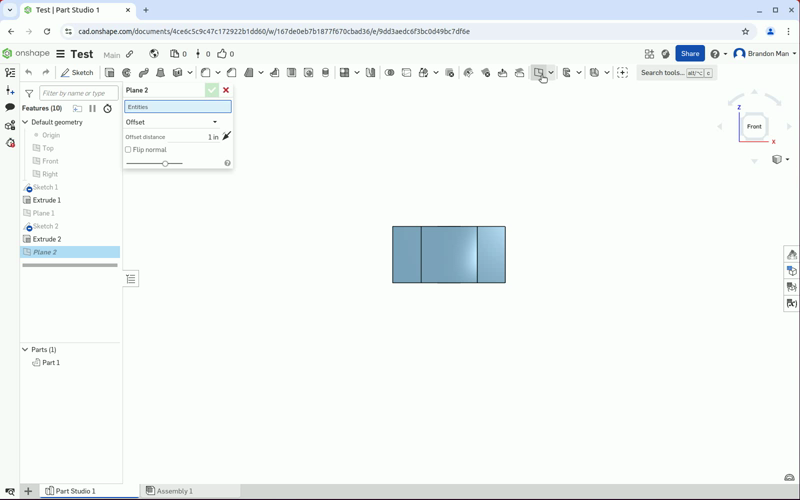
mouse_move(73, 163)
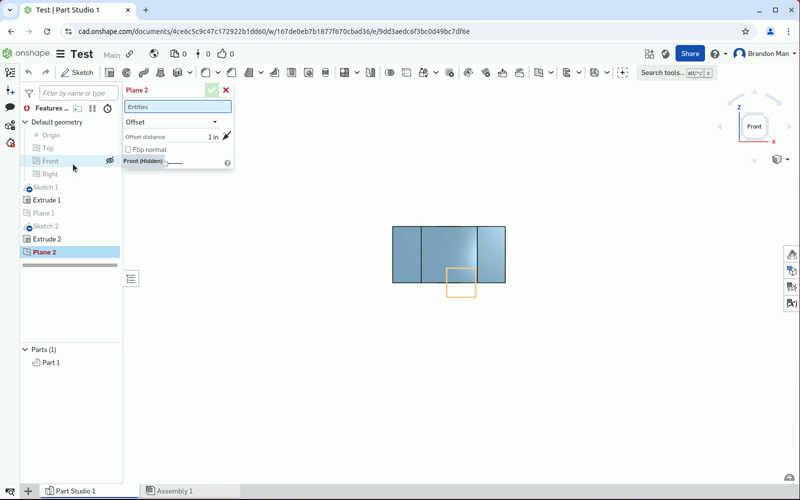
click(73, 163)
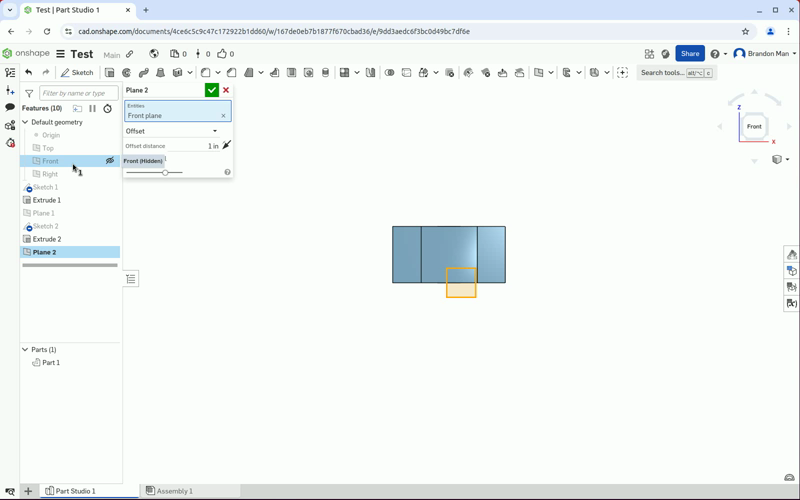
key(tab, 2)
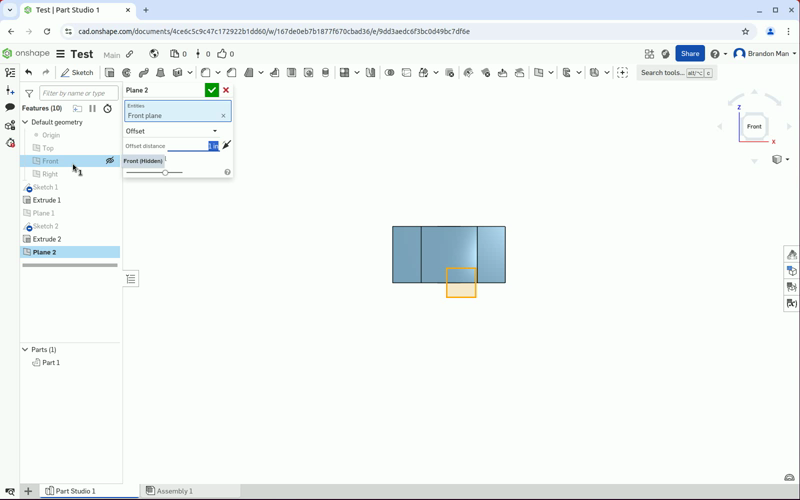
text(2.896)
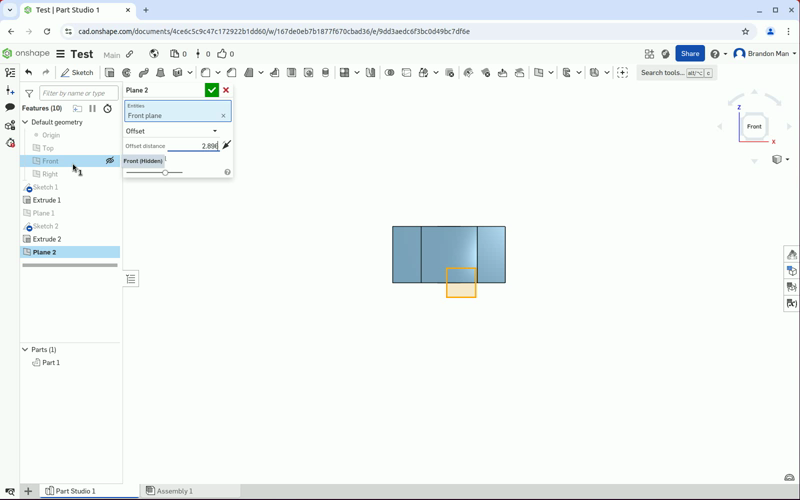
key(enter, 2)
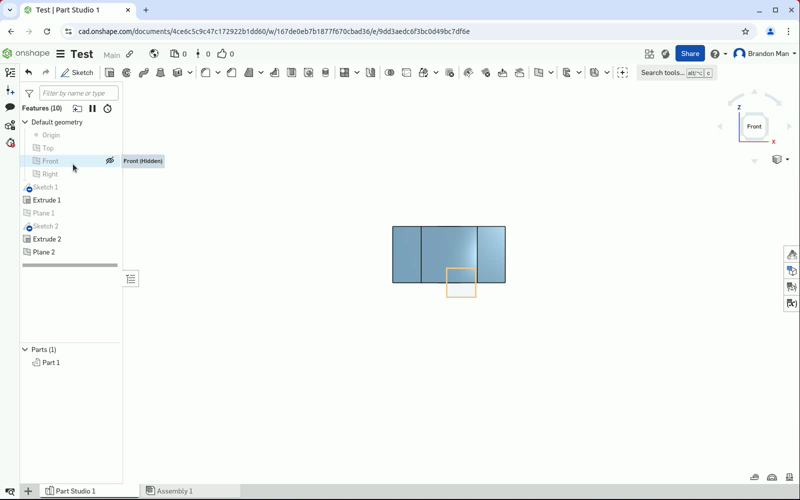
key(shift+s)
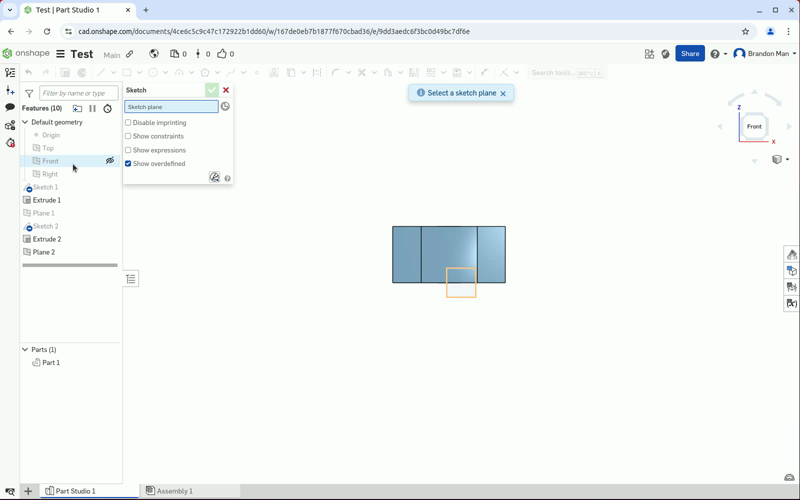
mouse_move(73, 254)
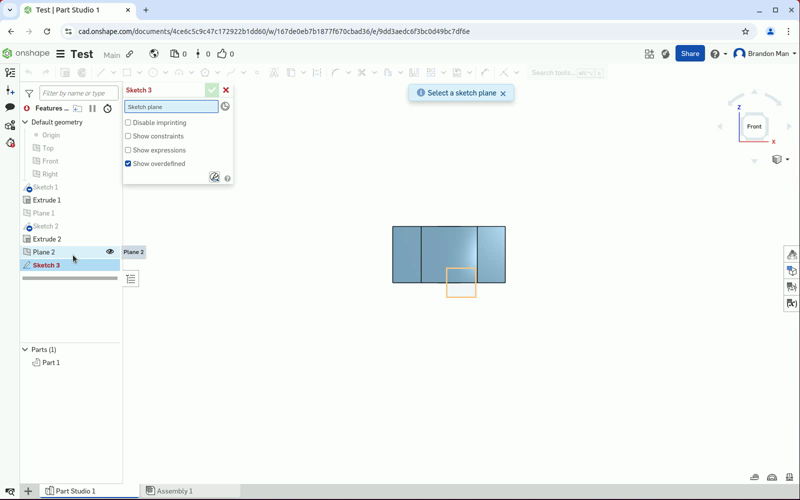
click(73, 254)
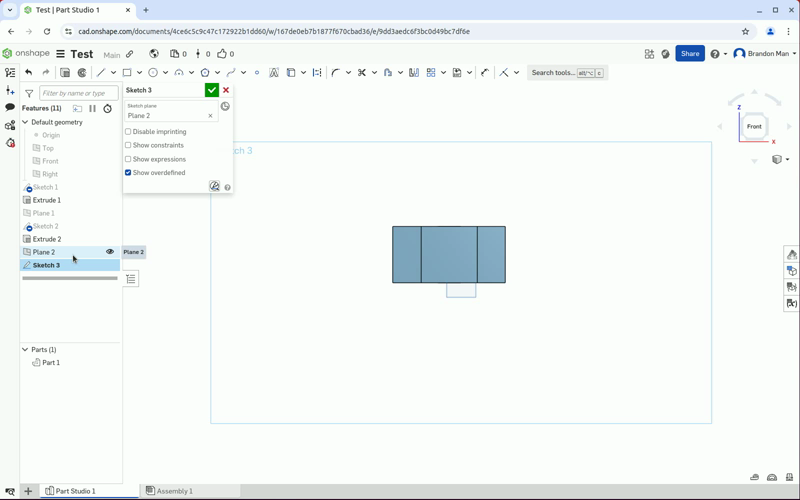
mouse_move(73, 352)
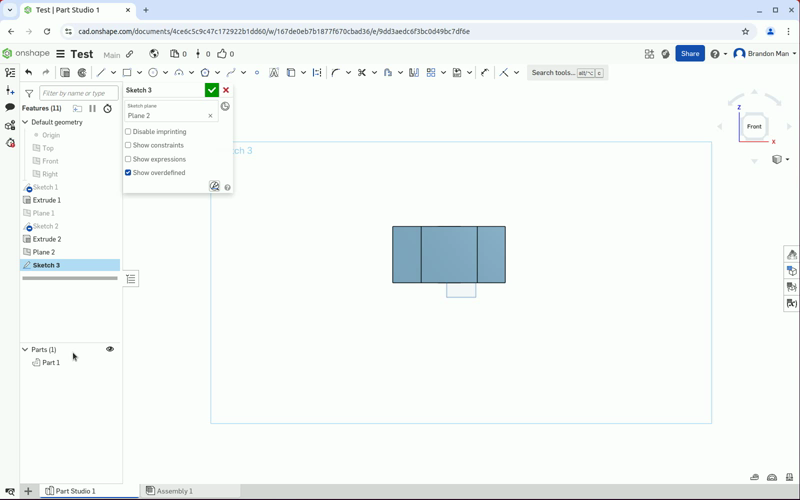
key(y)
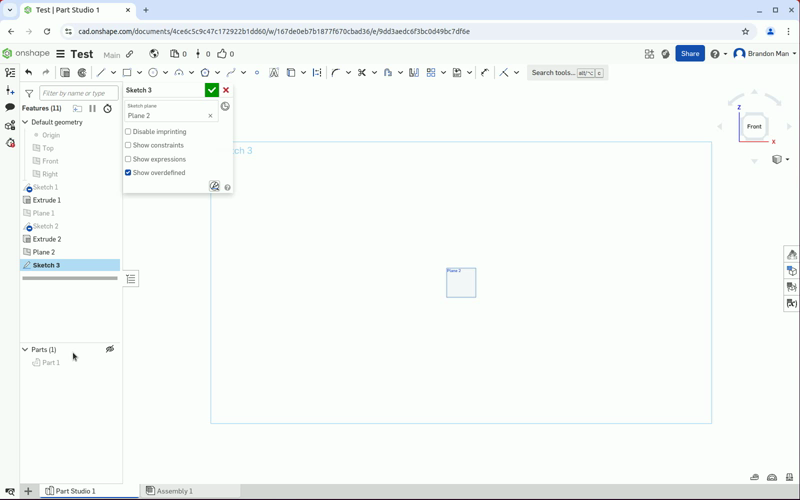
key(c)
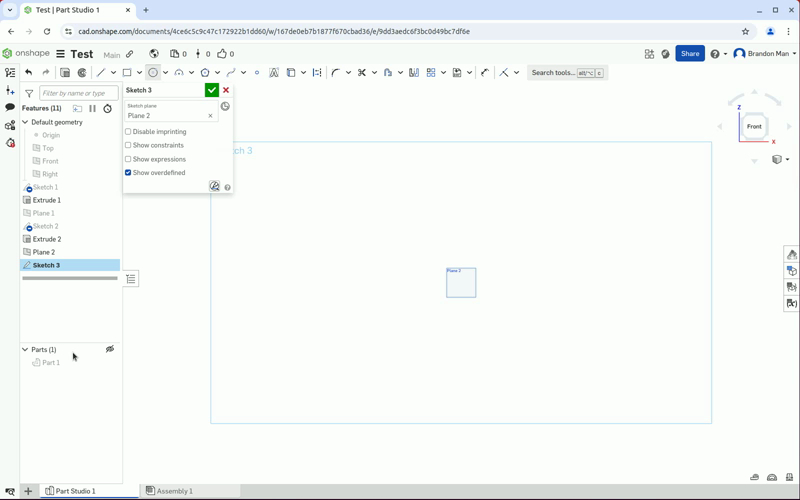
key_down(shift)
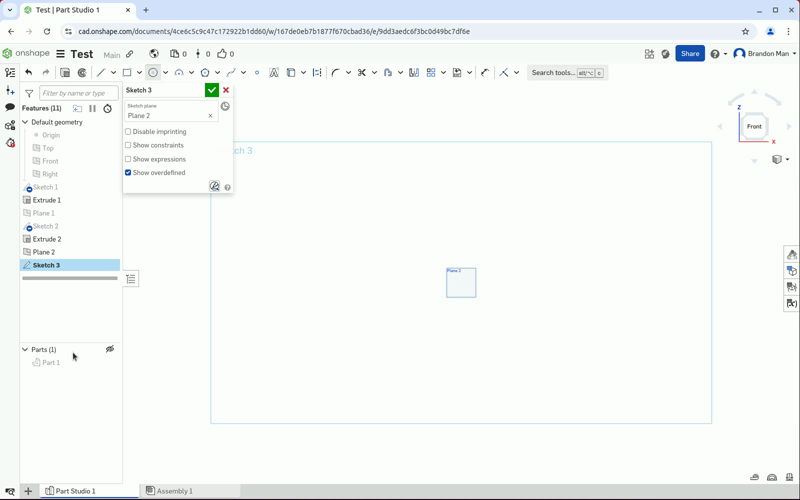
mouse_move(407, 198)
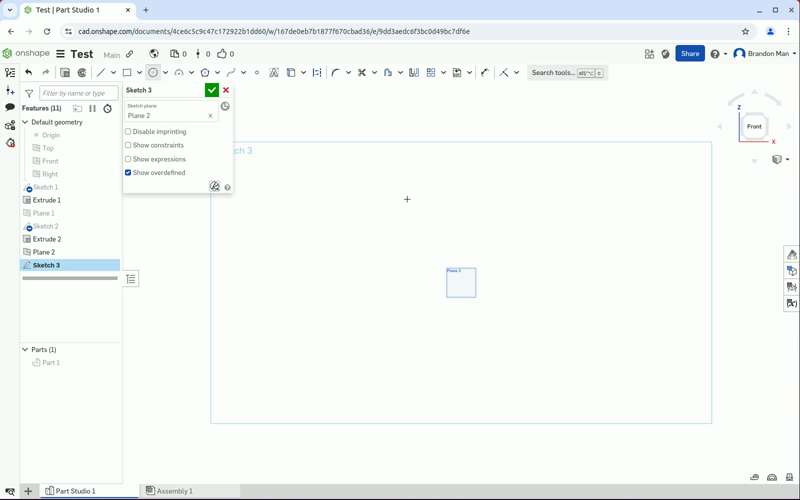
click(407, 198)
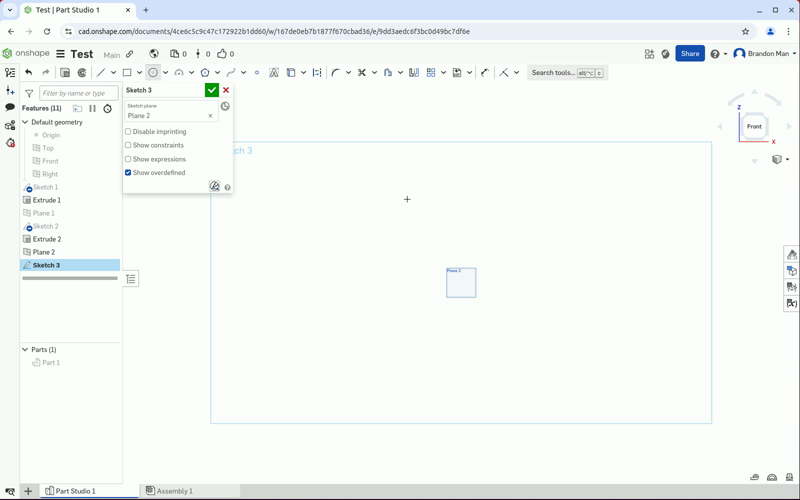
key_up(shift)
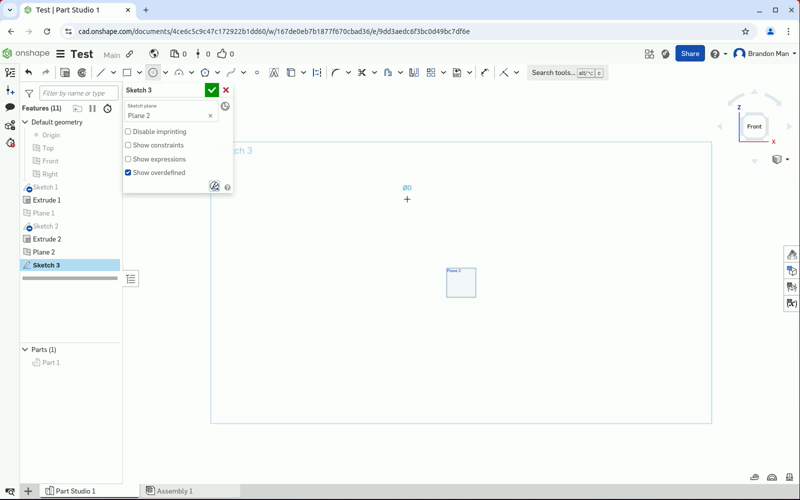
mouse_move(414, 198)
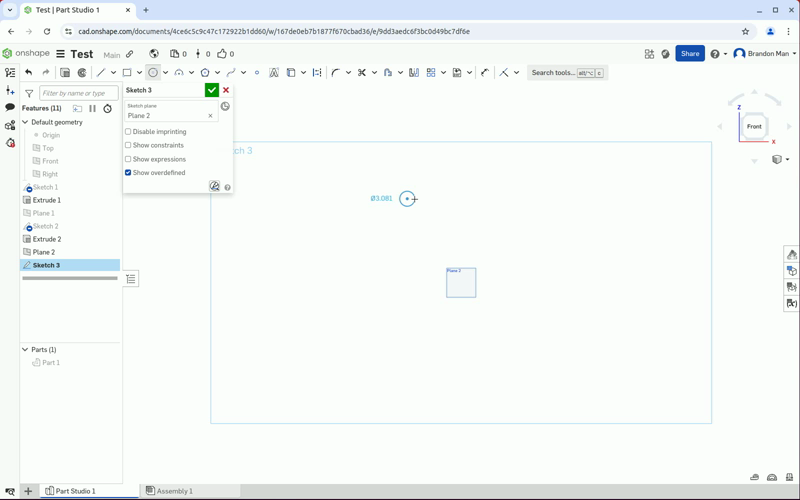
click(414, 198)
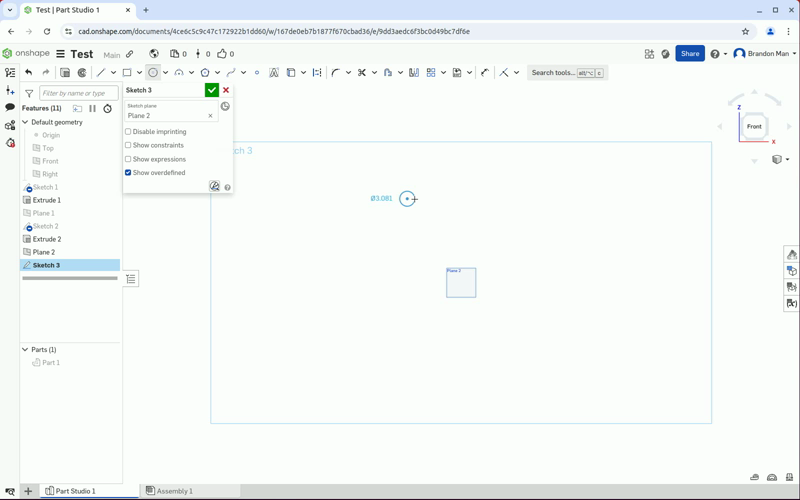
key(esc)
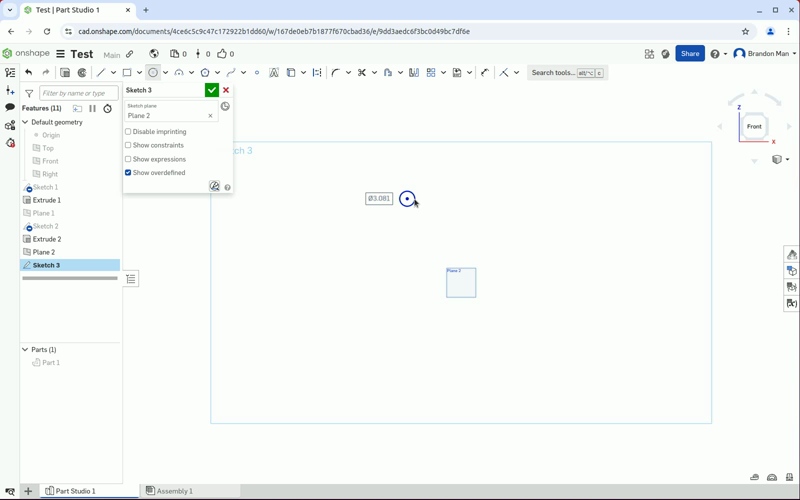
mouse_move(404, 202)
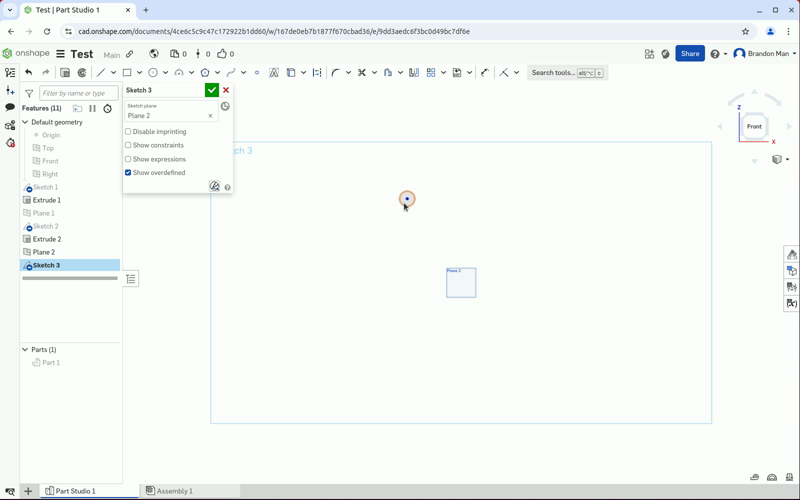
scroll(6)
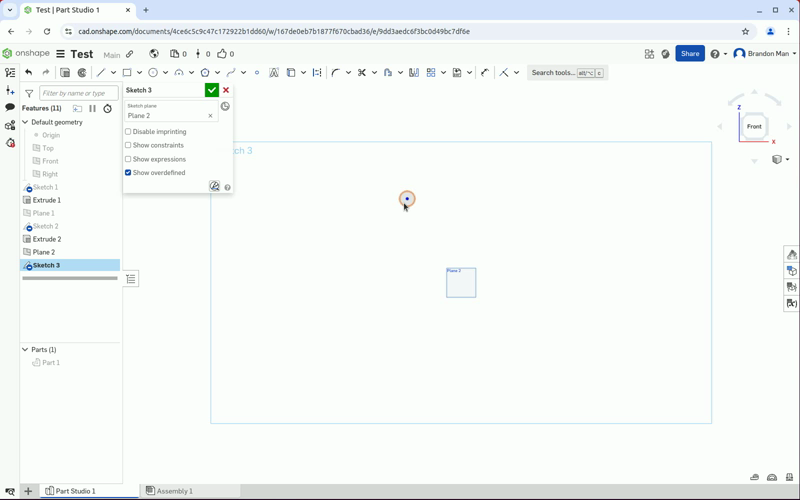
scroll(6)
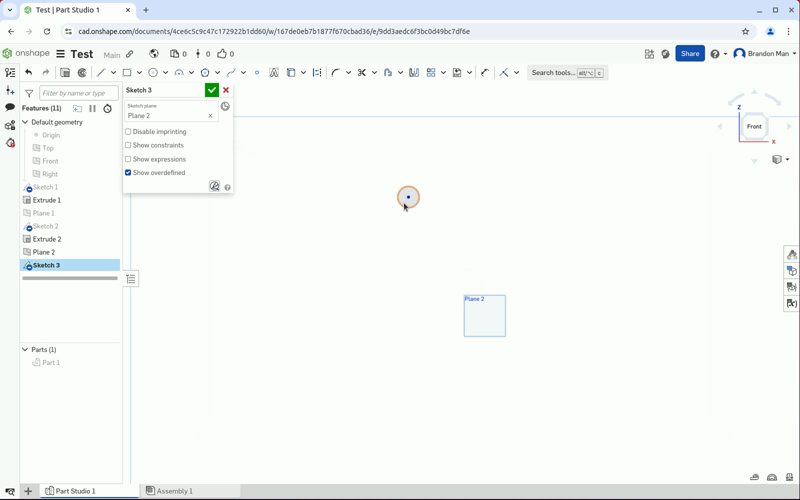
scroll(6)
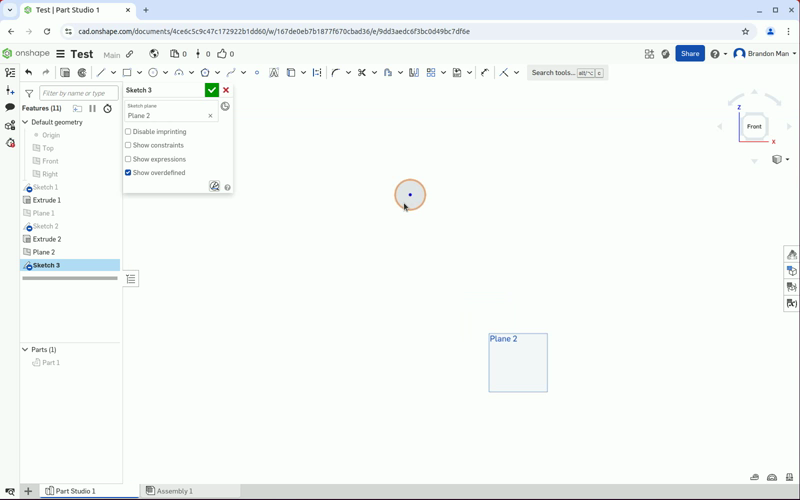
scroll(6)
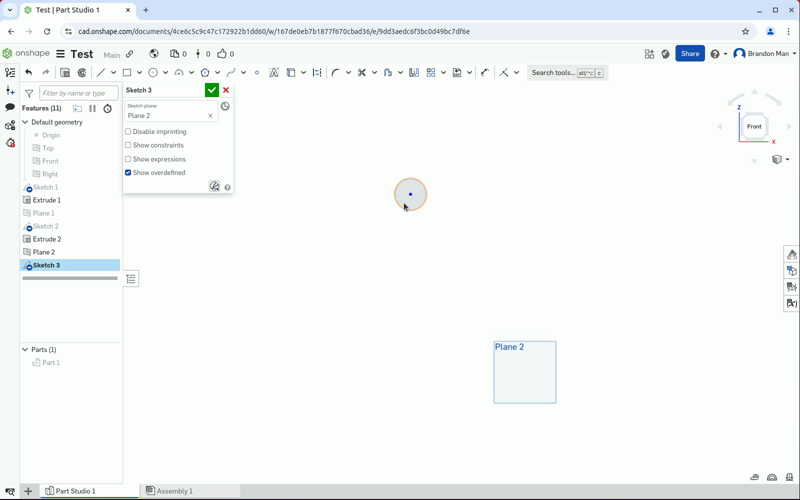
scroll(6)
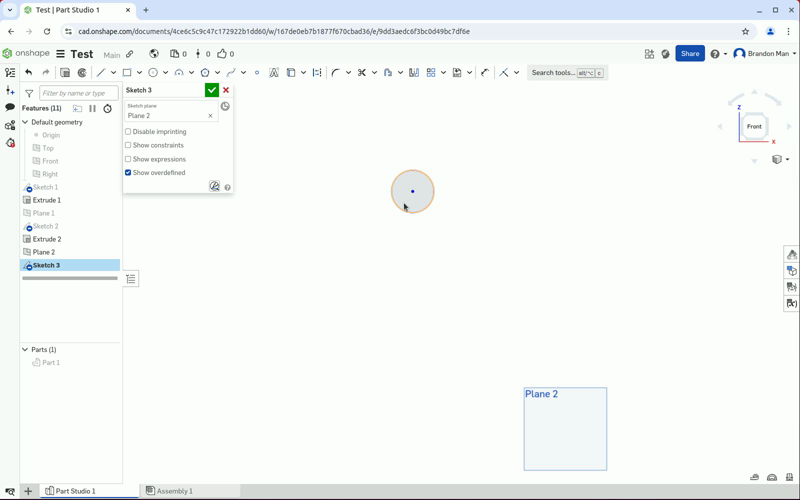
scroll(6)
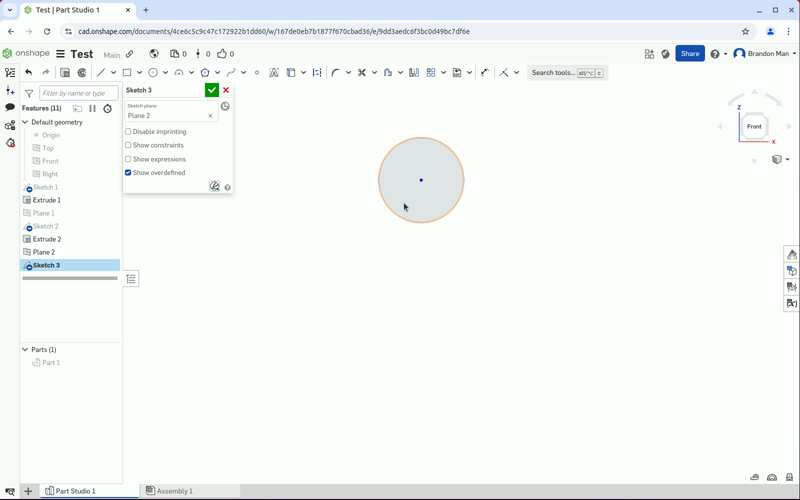
scroll(6)
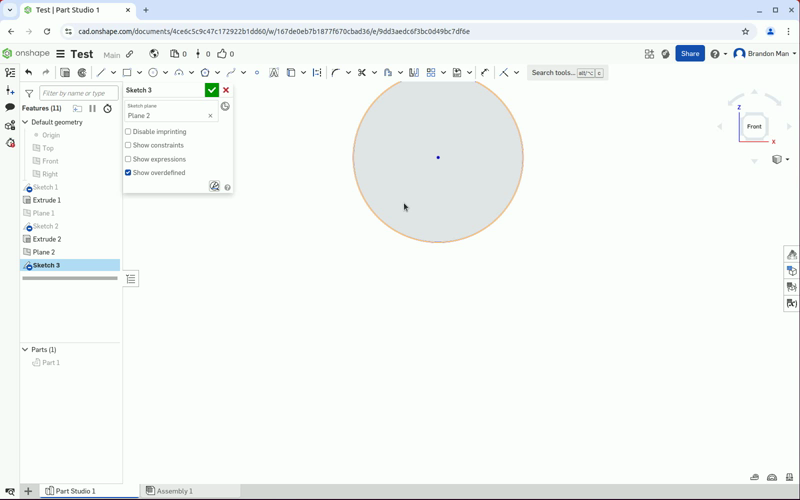
click(404, 202)
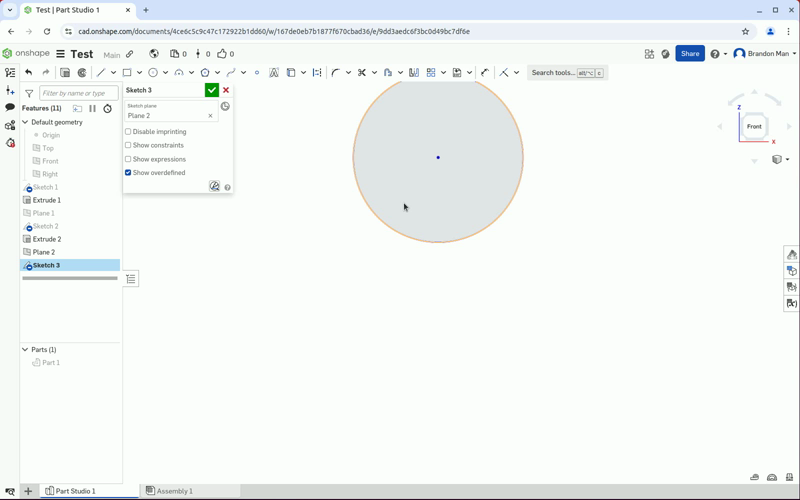
scroll(-6)
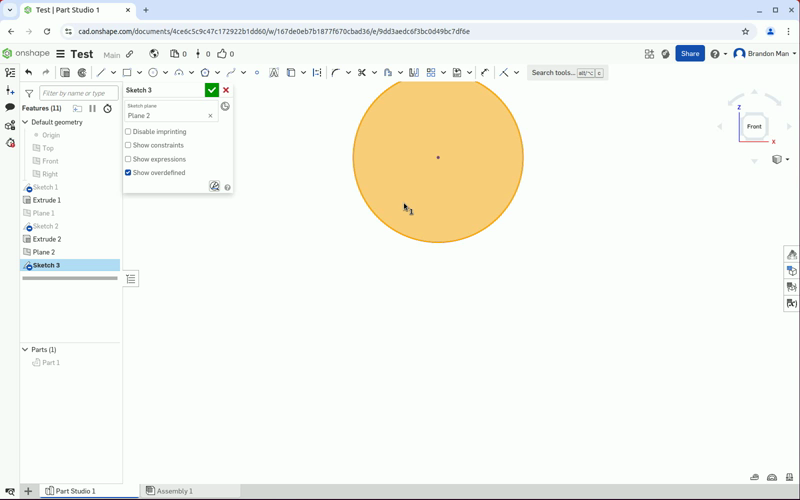
scroll(-6)
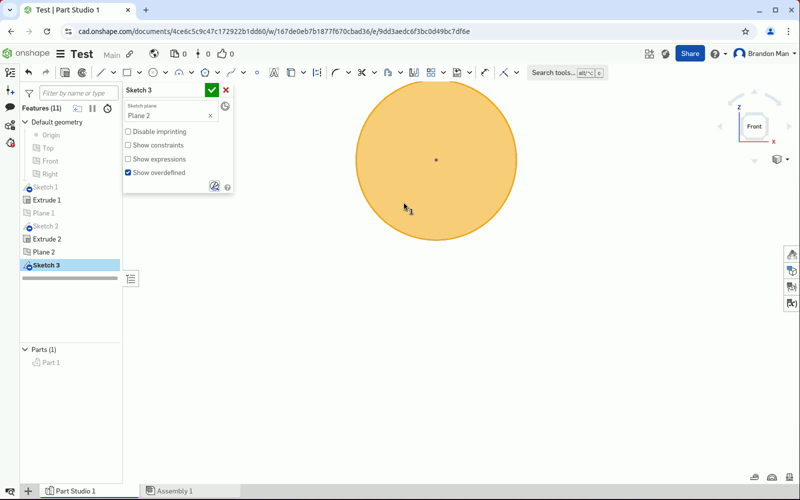
scroll(-6)
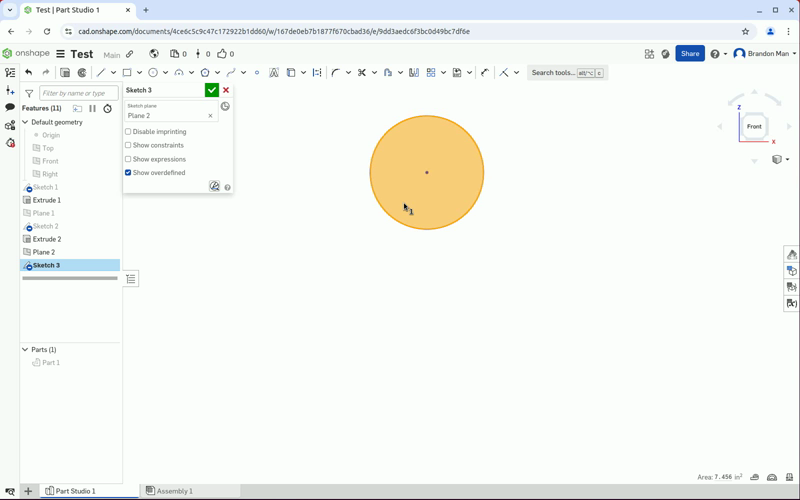
scroll(-6)
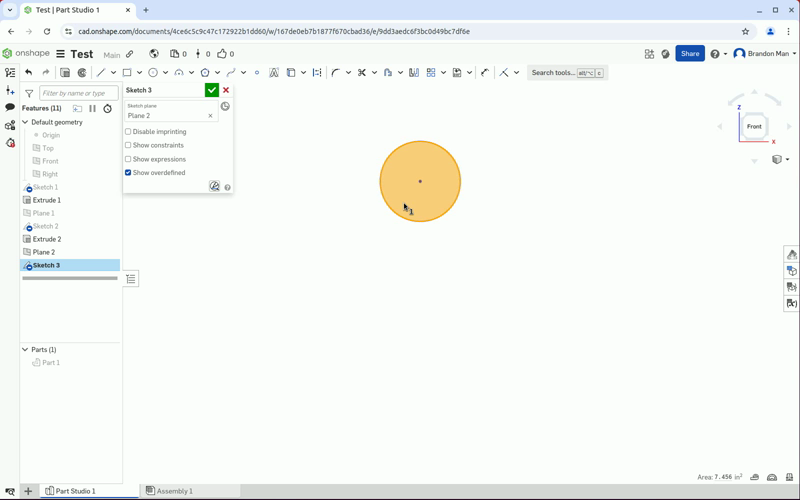
scroll(-6)
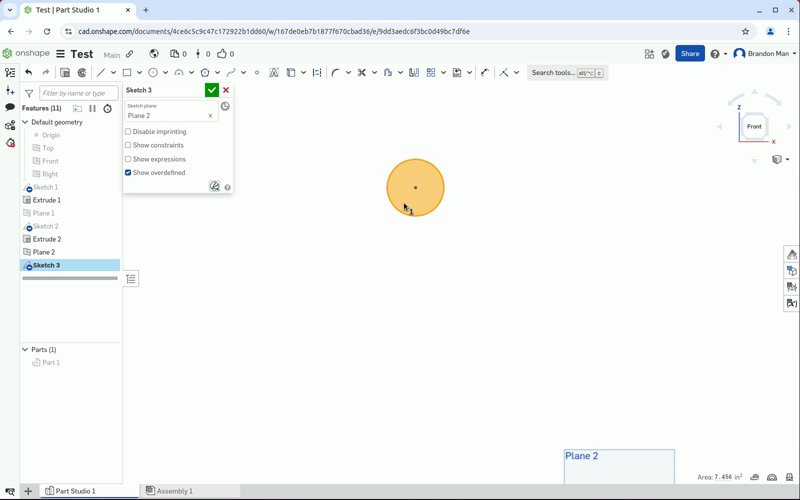
scroll(-6)
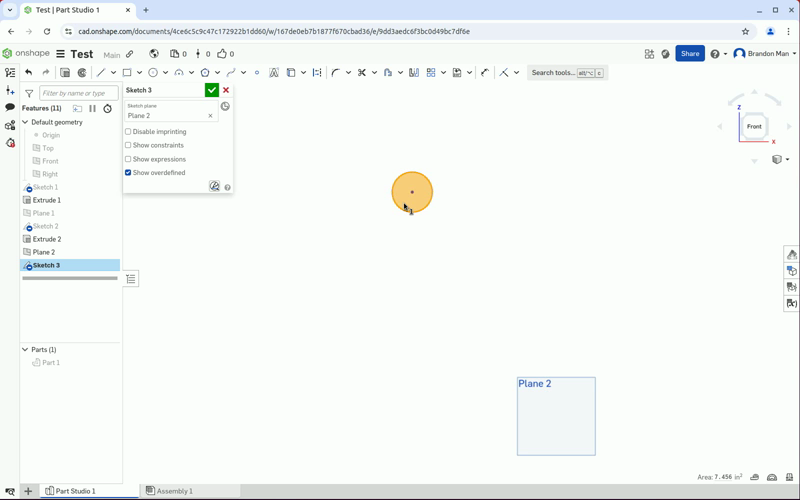
scroll(-6)
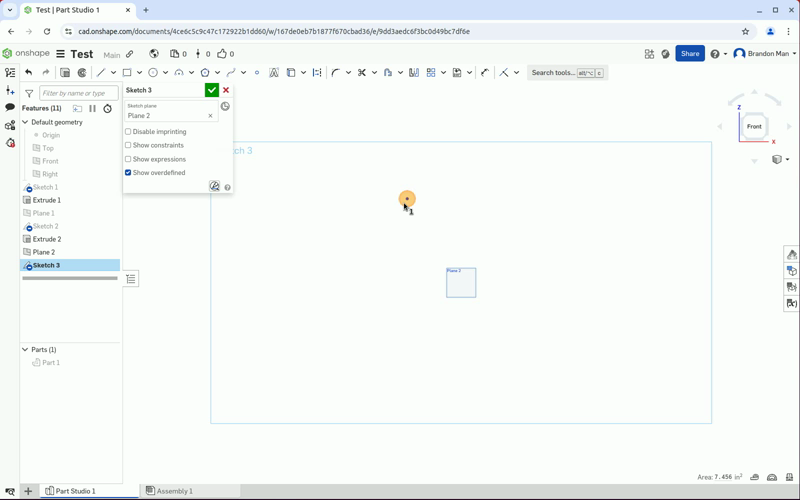
mouse_move(73, 352)
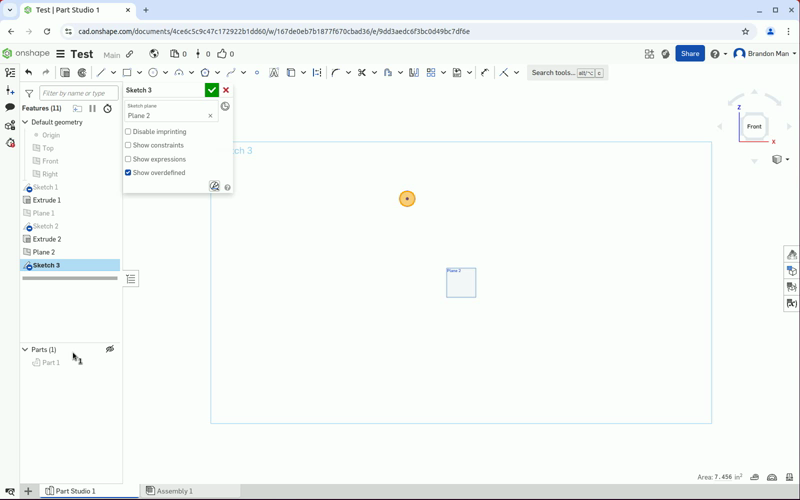
key(shift+y)
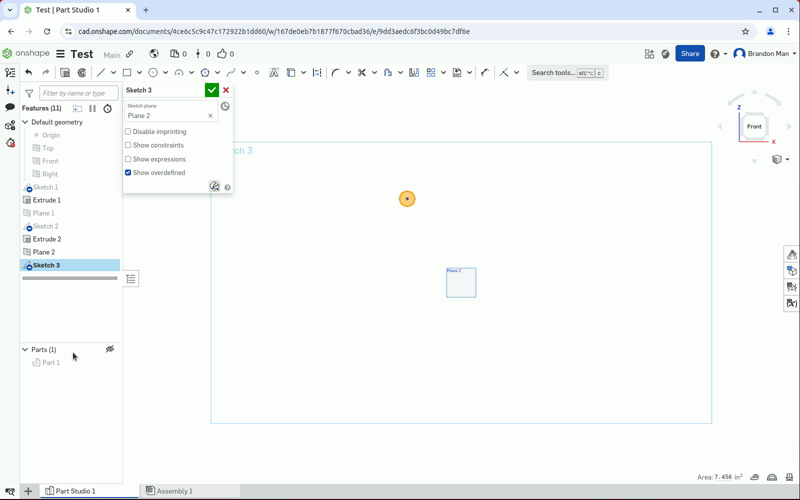
key(shift+e)
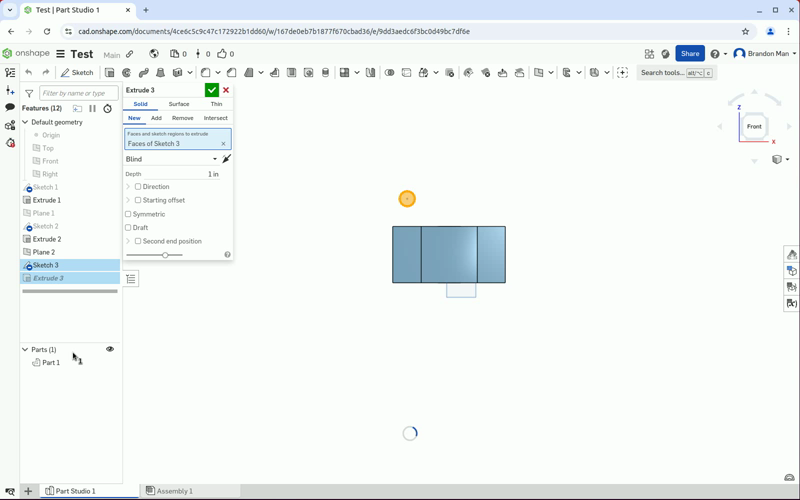
mouse_move(143, 106)
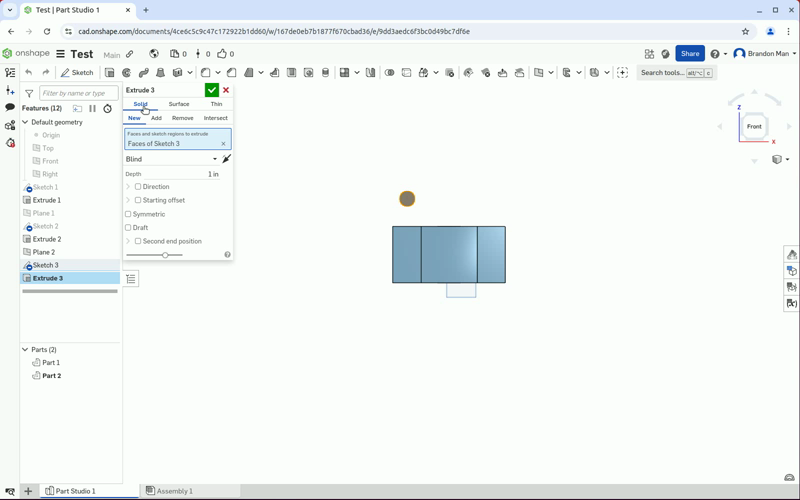
click(143, 106)
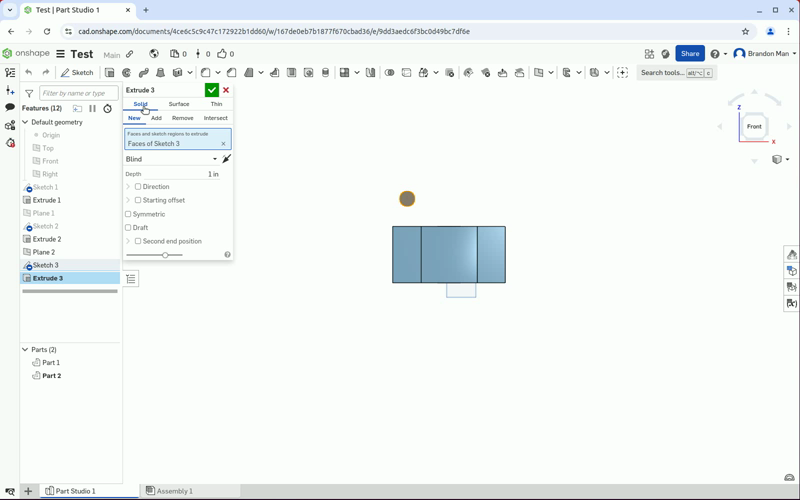
mouse_move(186, 120)
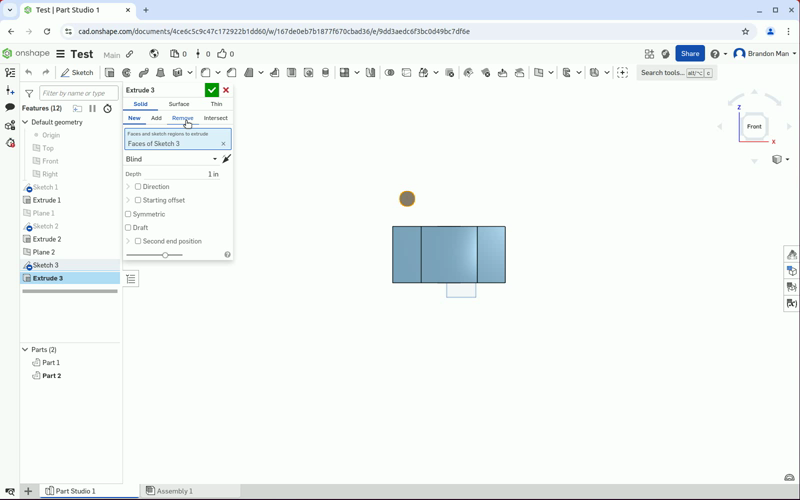
click(186, 120)
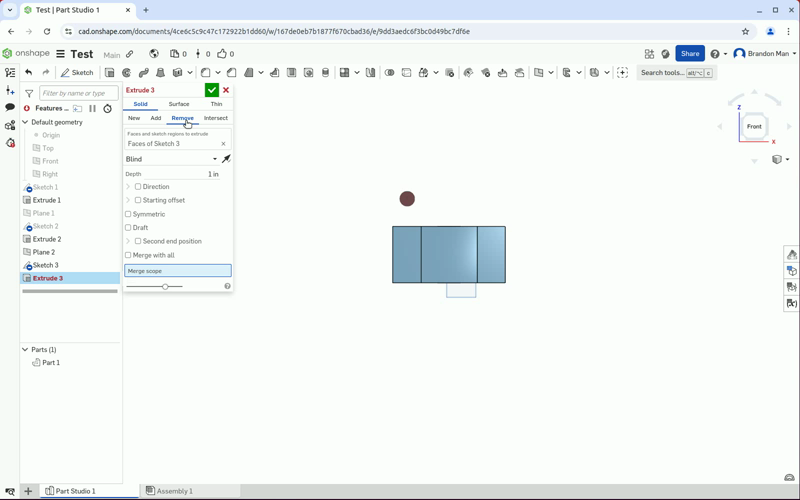
key(tab, 4)
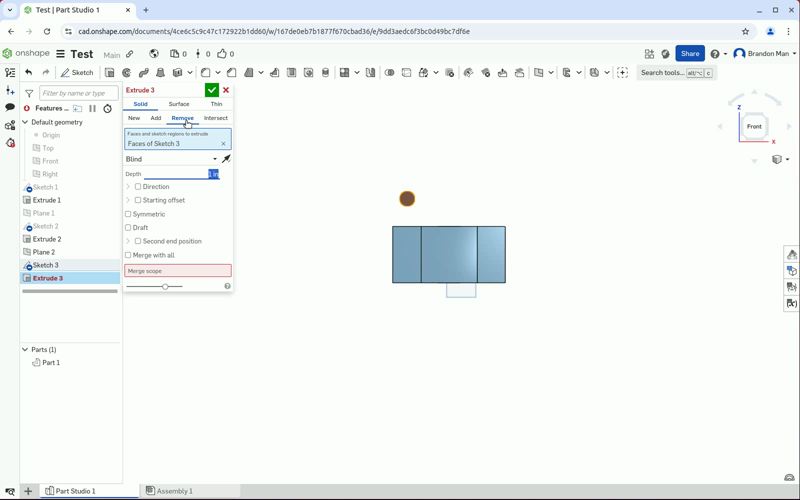
text(11.554)
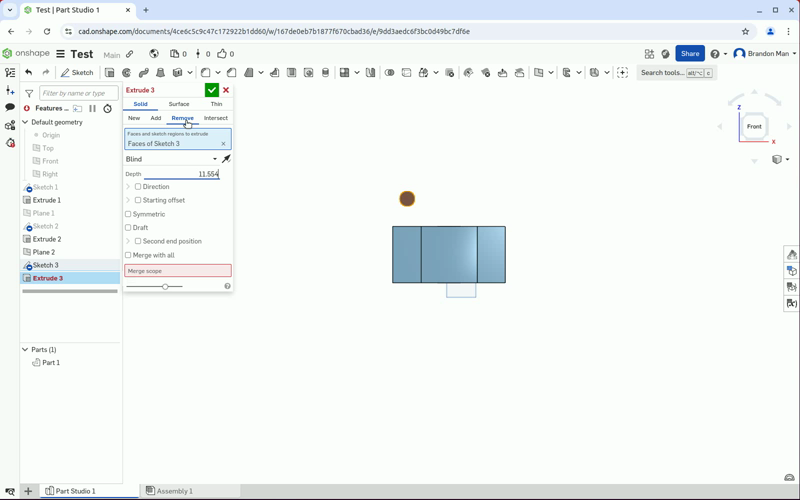
key(tab, 6)
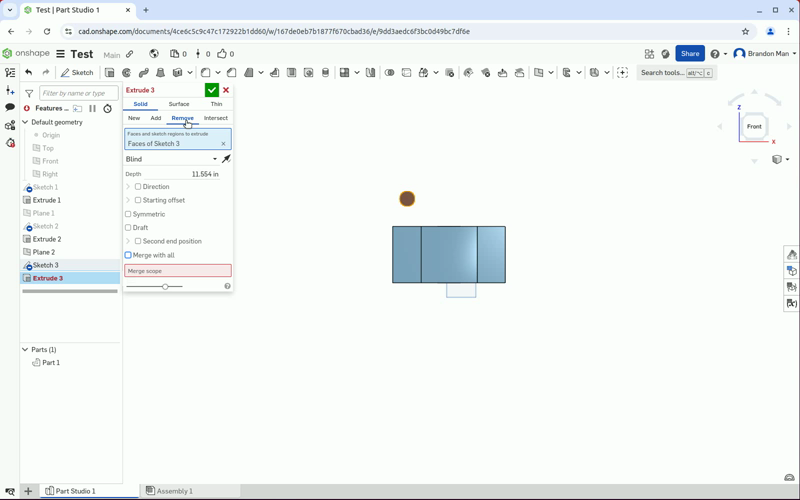
key(space)
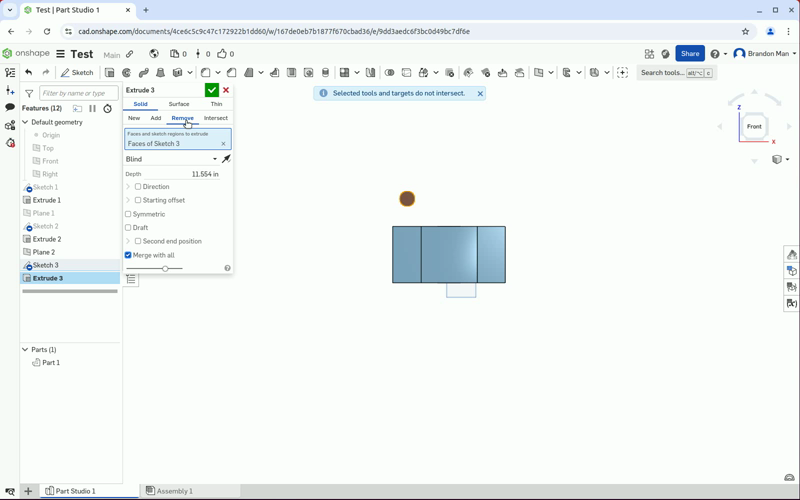
key(enter)
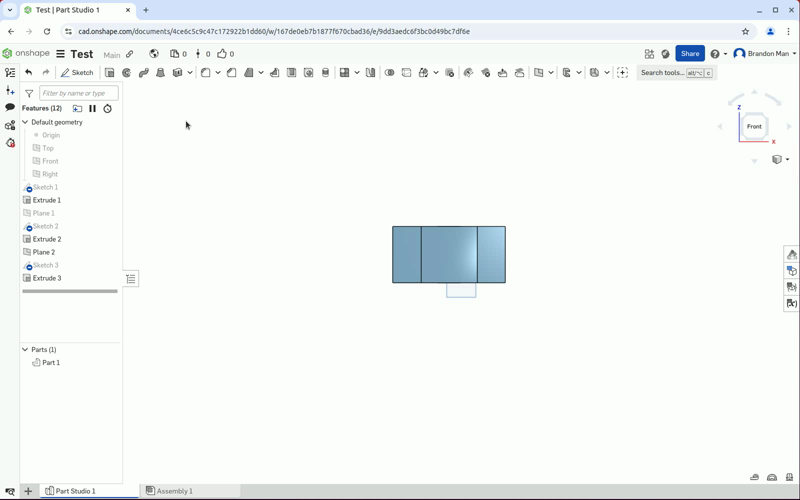
key(shift+h)
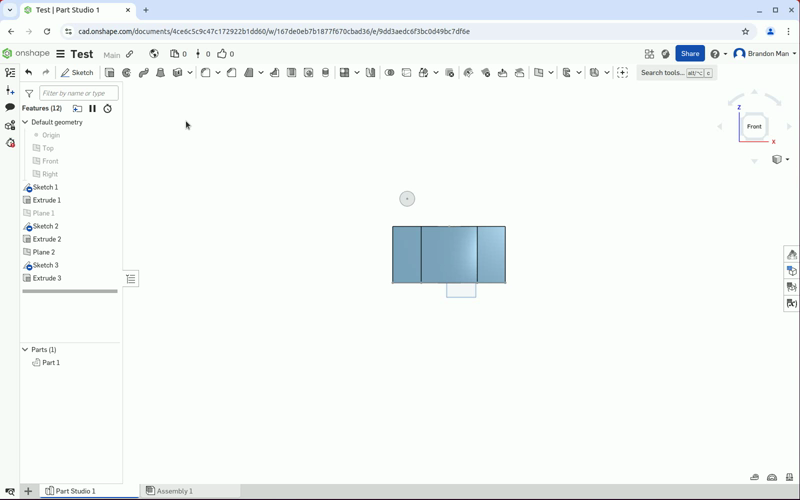
key(shift+h)
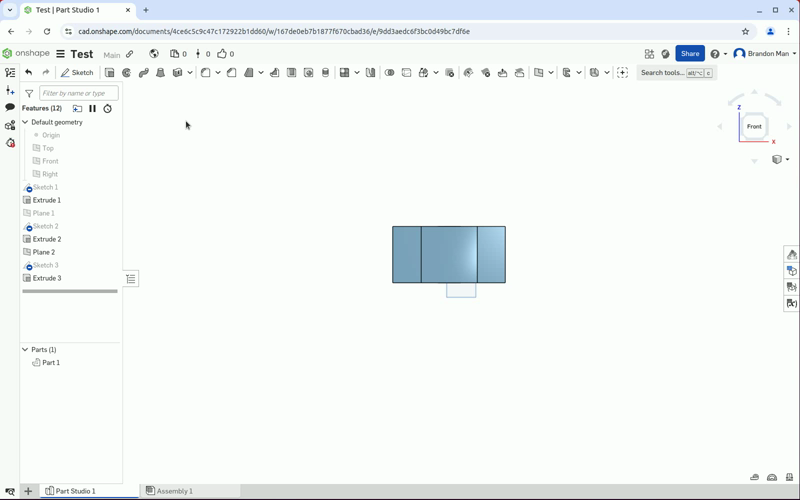
mouse_move(73, 189)
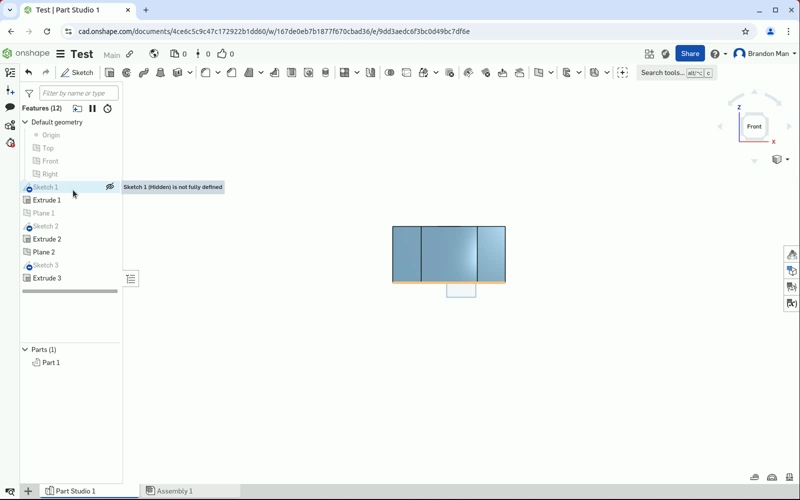
click(73, 189)
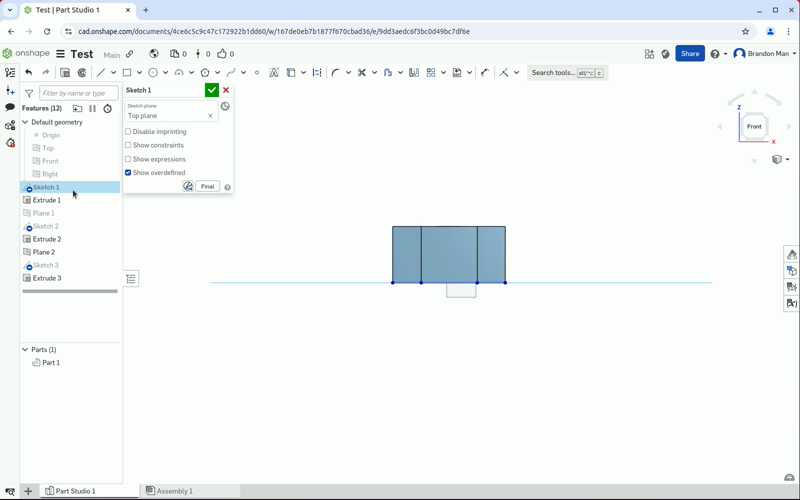
mouse_move(229, 92)
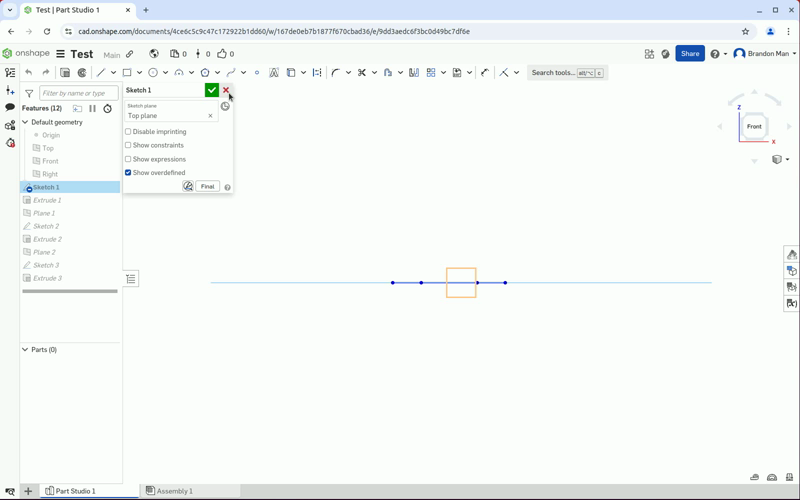
click(229, 92)
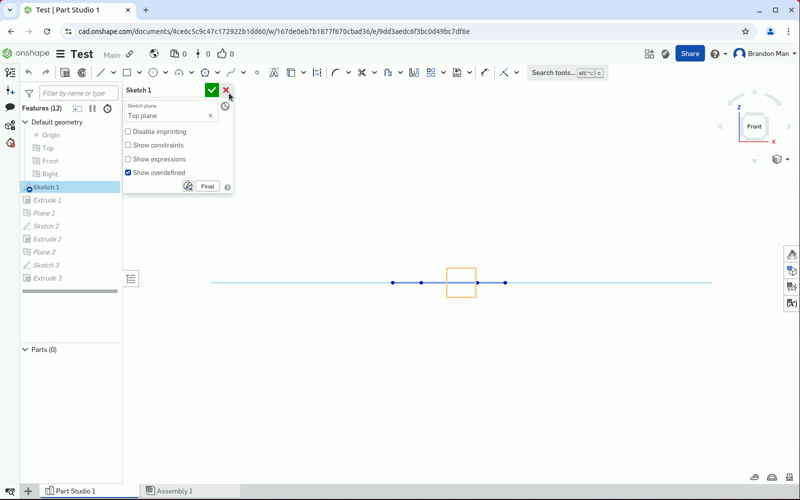
key(shift+s)
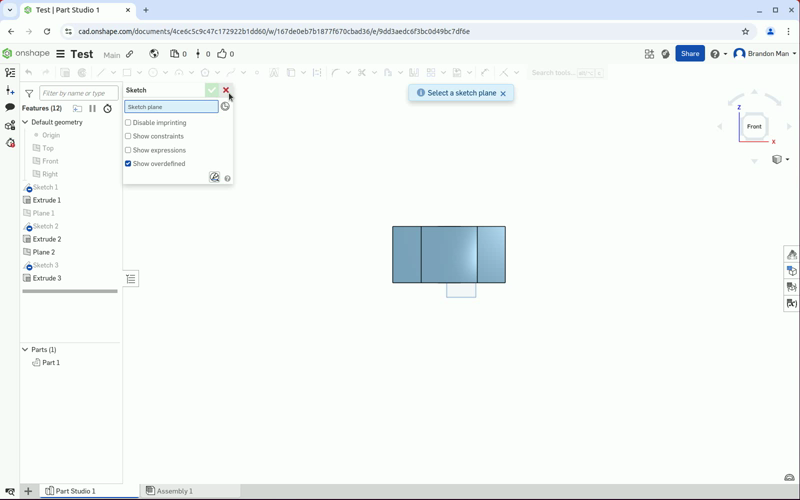
mouse_move(73, 254)
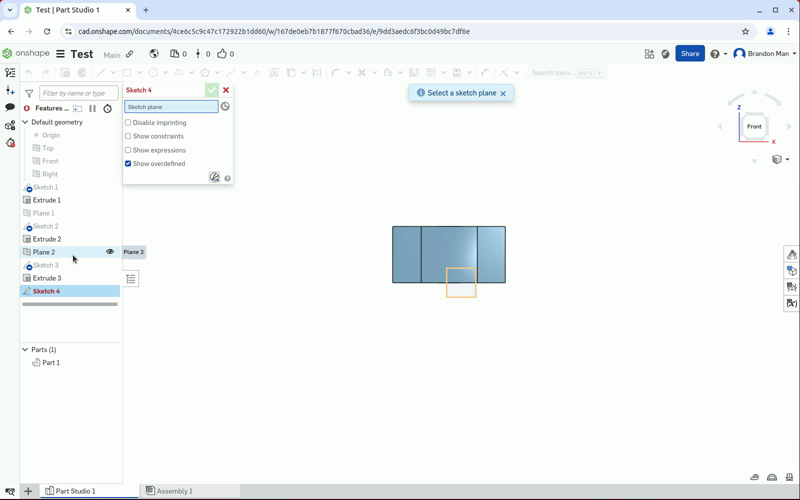
click(73, 254)
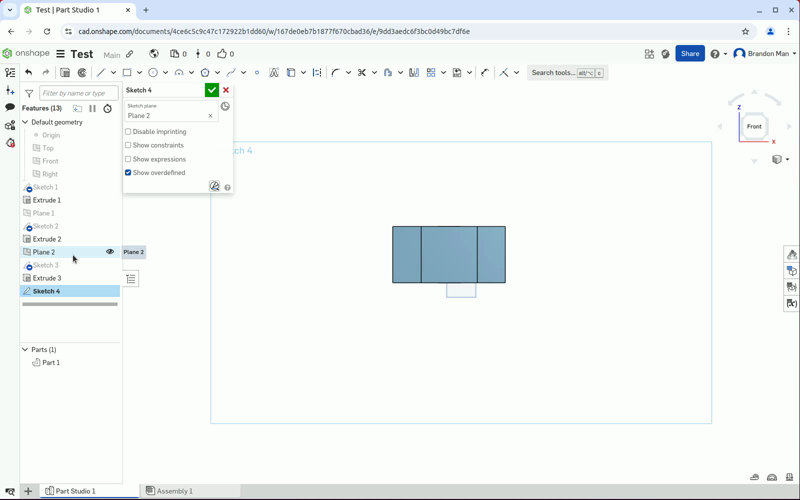
mouse_move(73, 352)
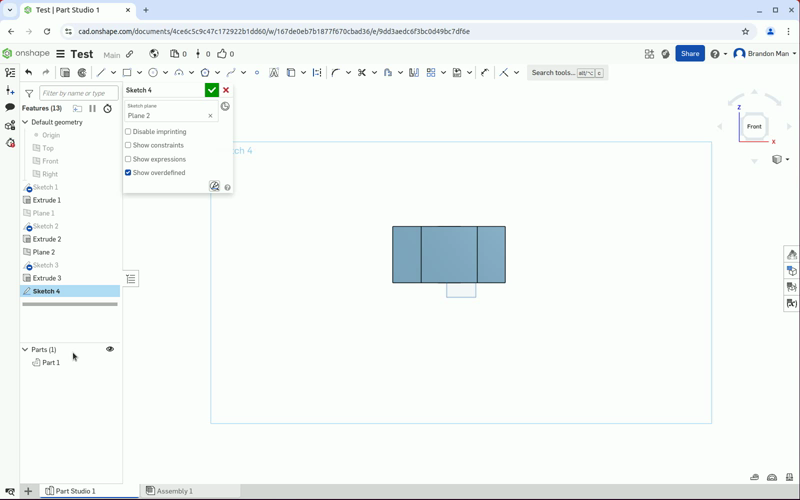
key(y)
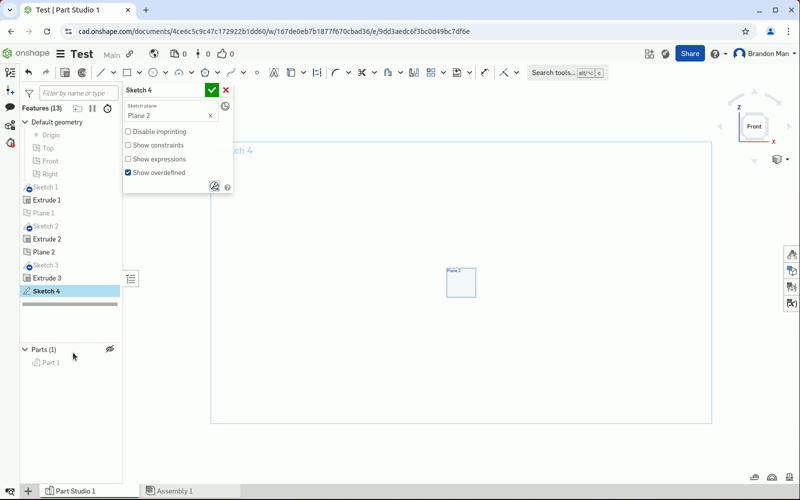
key(c)
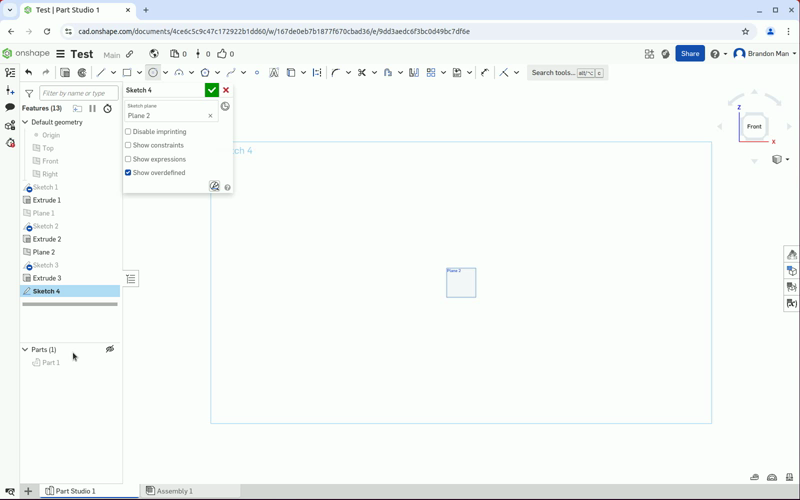
key_down(shift)
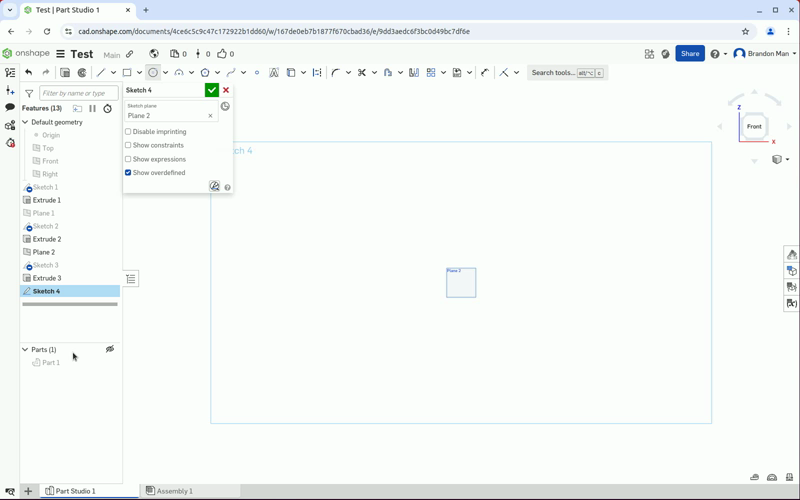
mouse_move(407, 254)
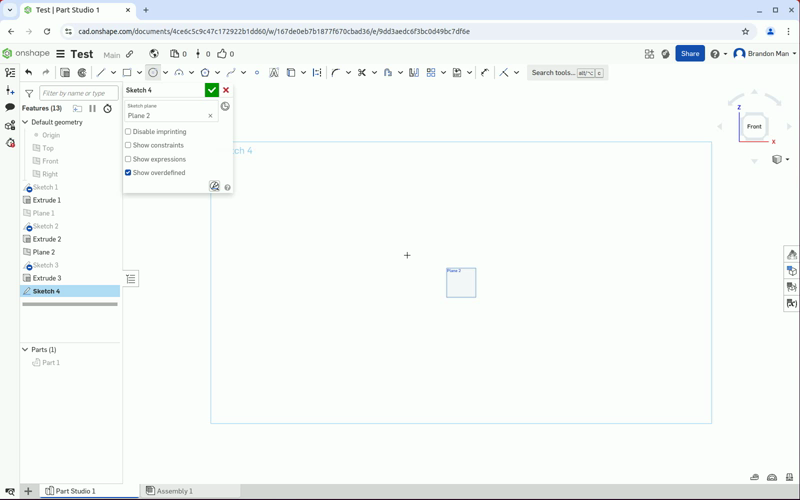
click(407, 254)
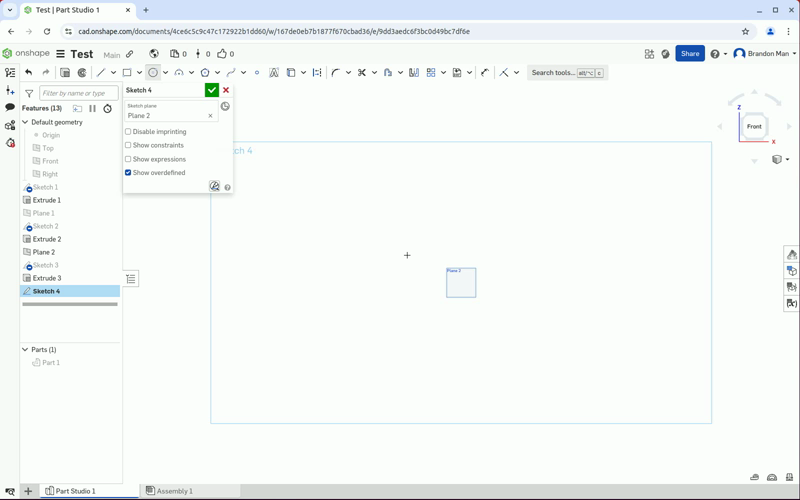
key_up(shift)
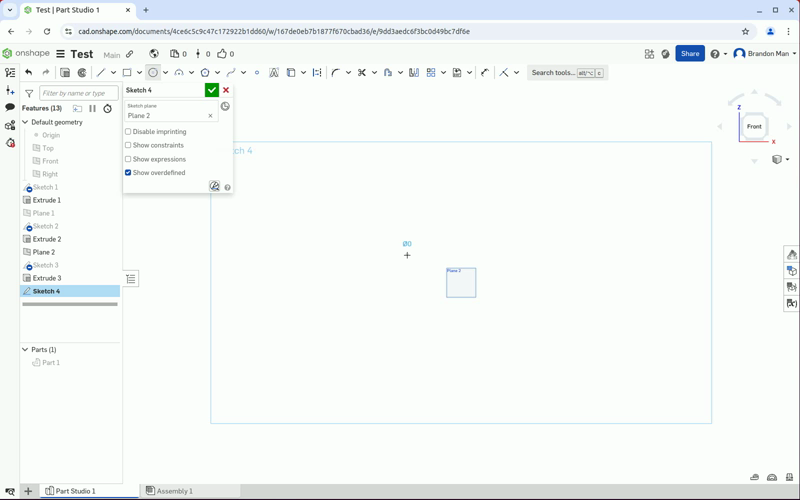
mouse_move(414, 254)
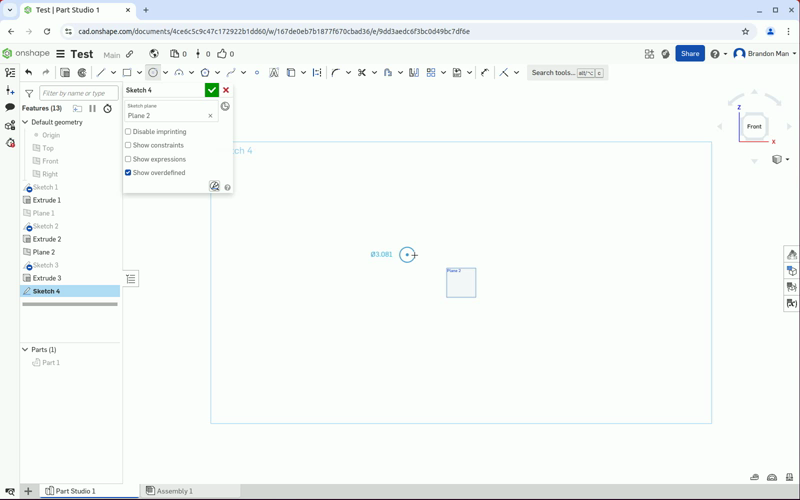
click(414, 254)
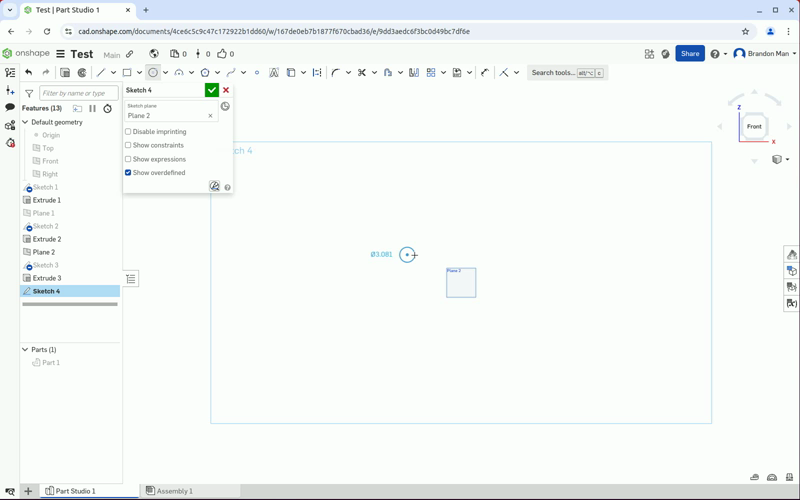
key(esc)
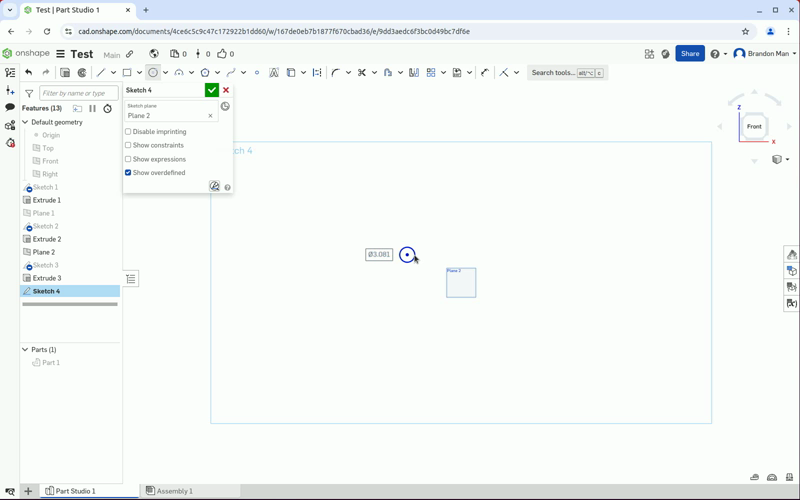
mouse_move(403, 259)
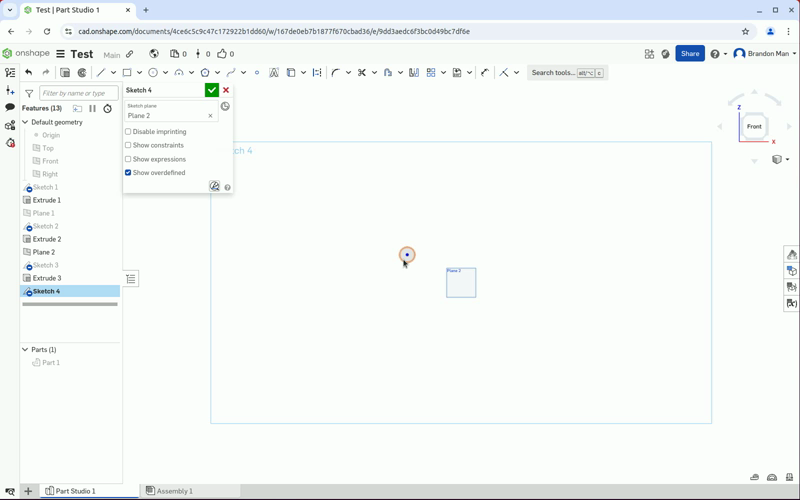
scroll(6)
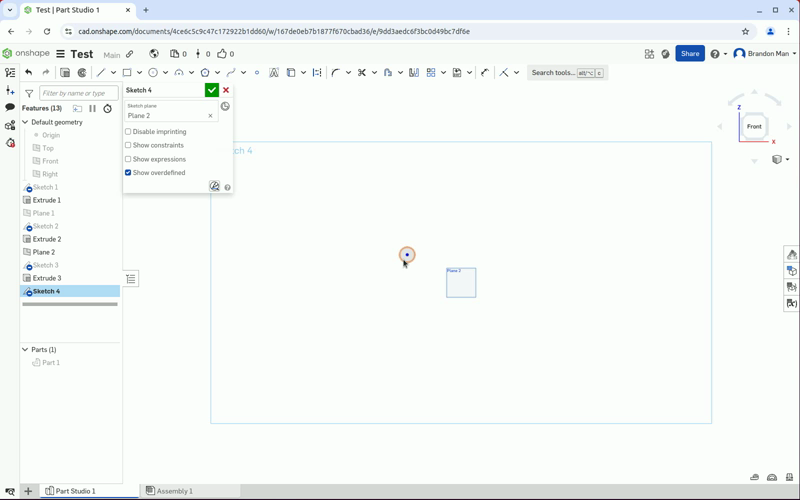
scroll(6)
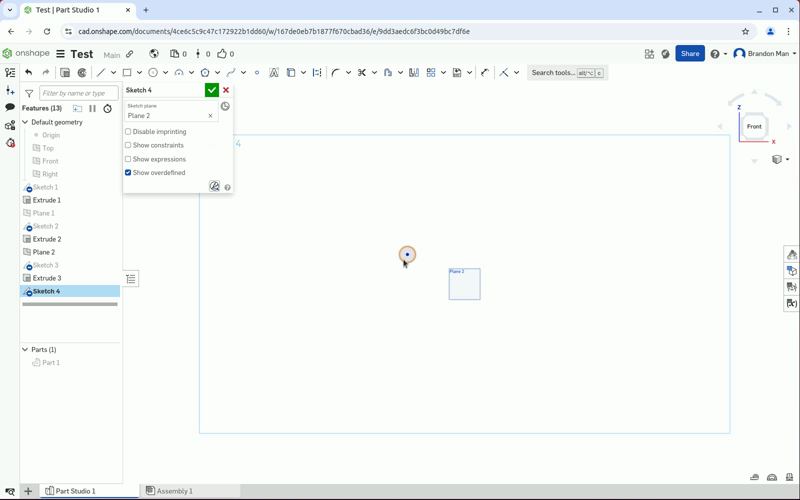
scroll(6)
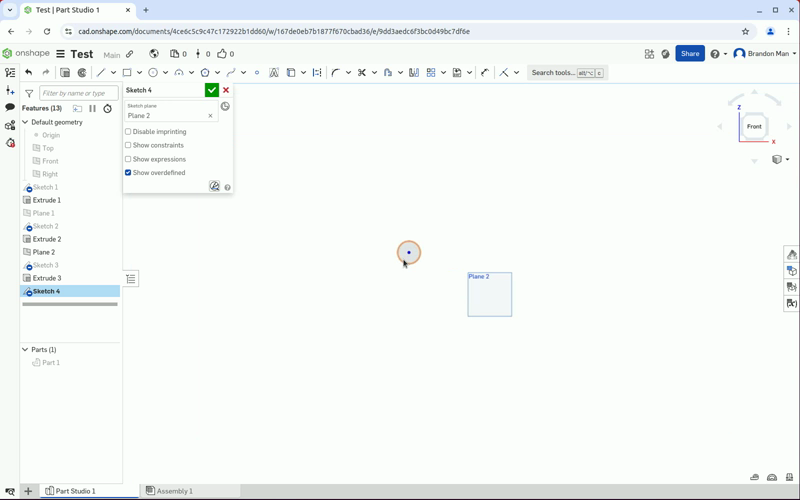
scroll(6)
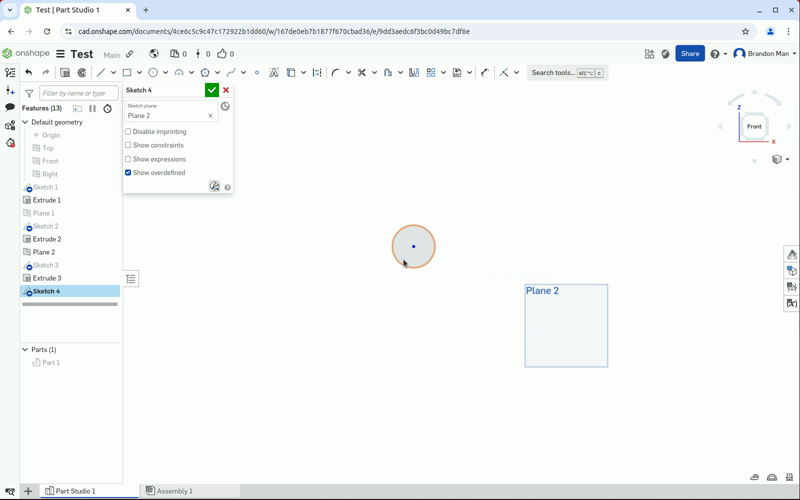
scroll(6)
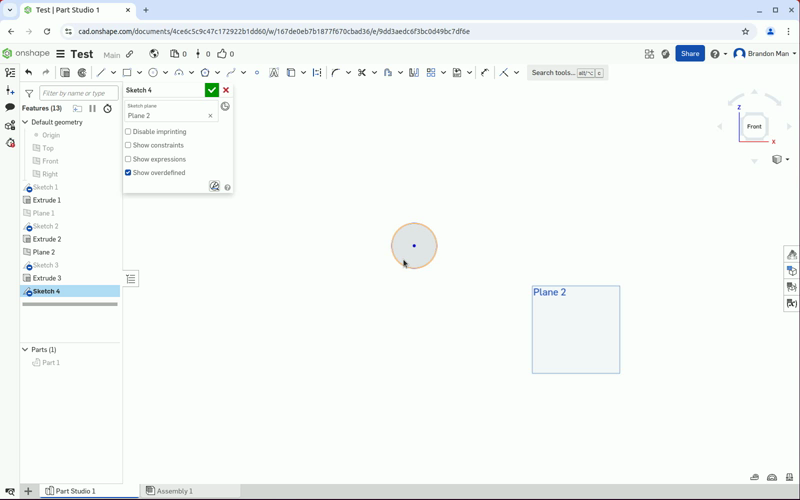
scroll(6)
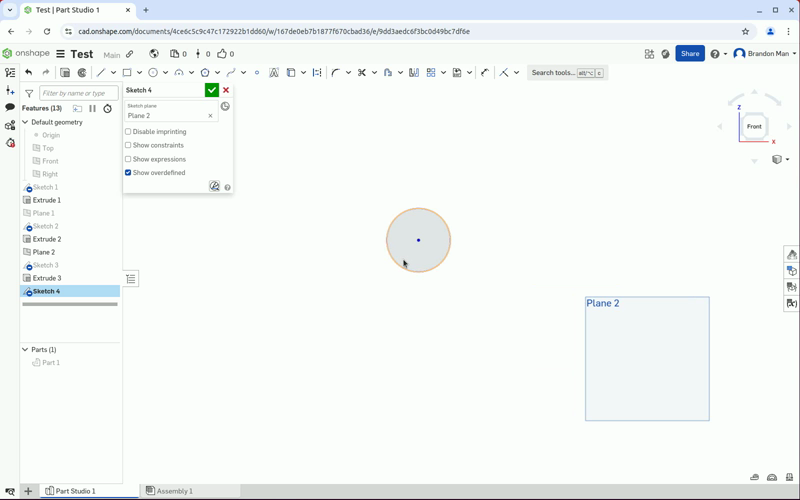
scroll(6)
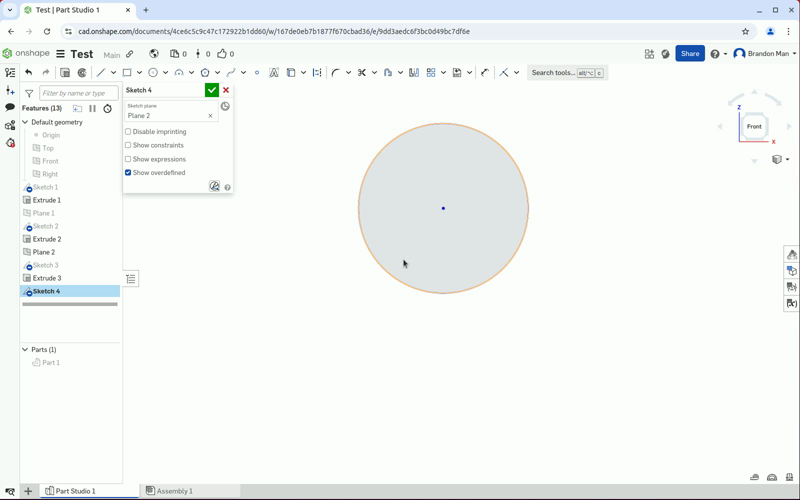
click(403, 259)
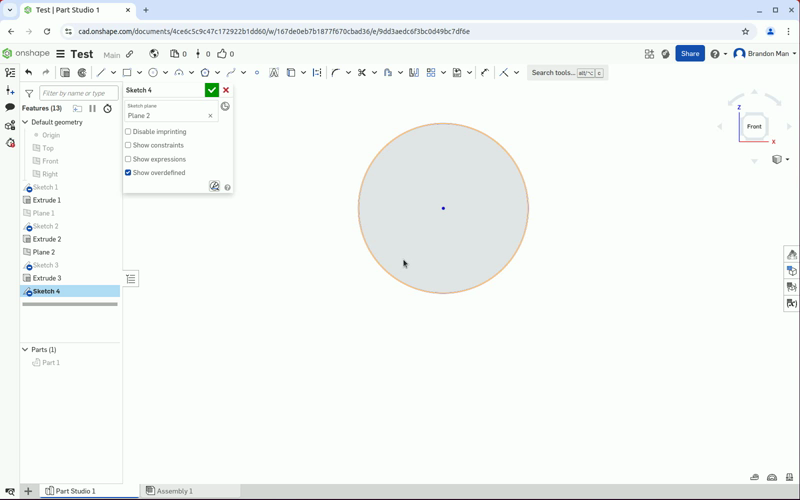
scroll(-6)
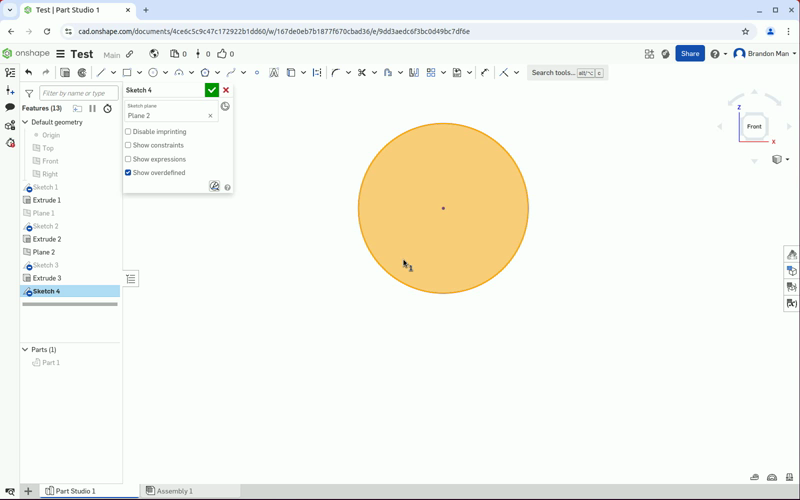
scroll(-6)
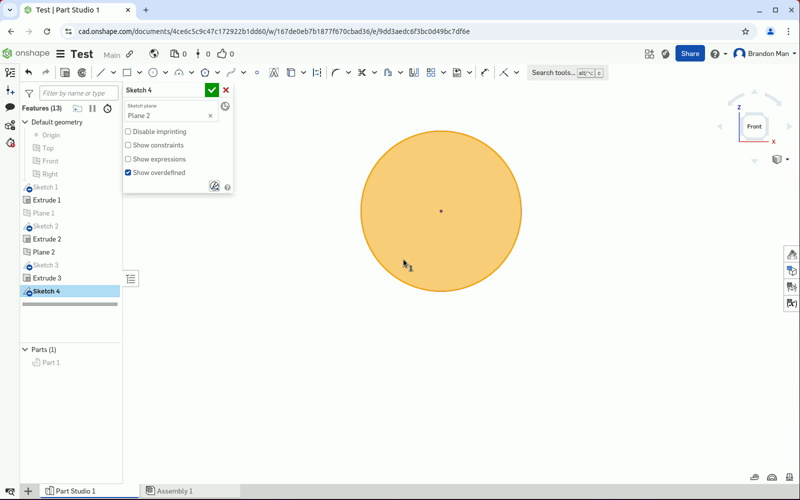
scroll(-6)
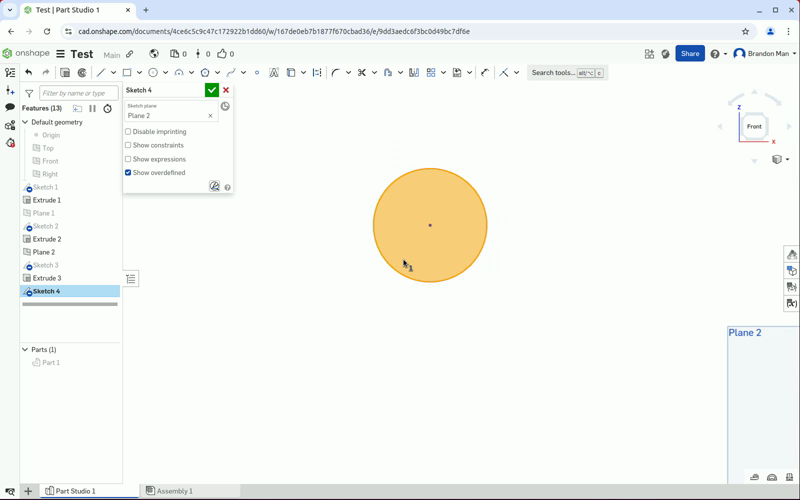
scroll(-6)
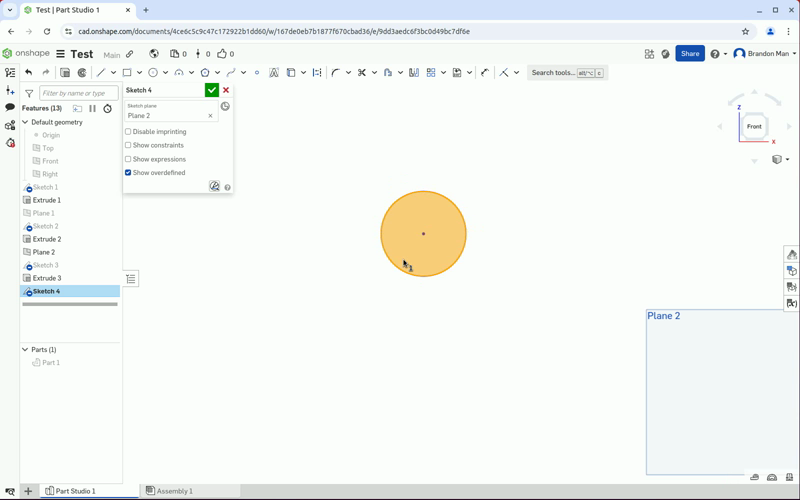
scroll(-6)
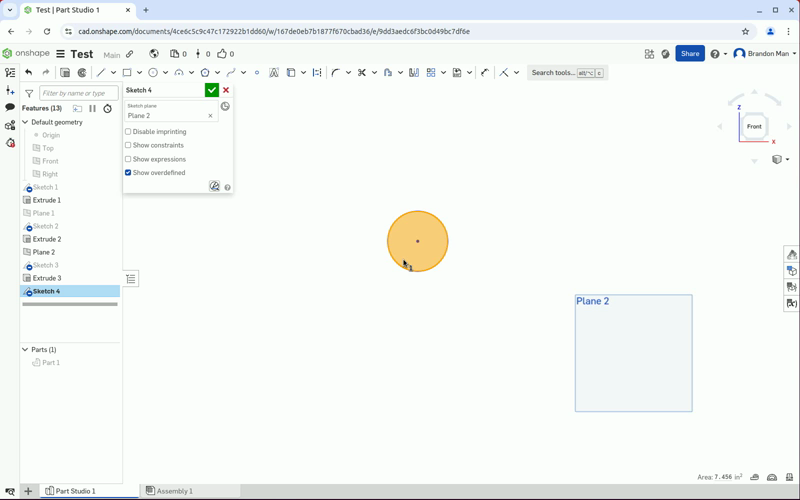
scroll(-6)
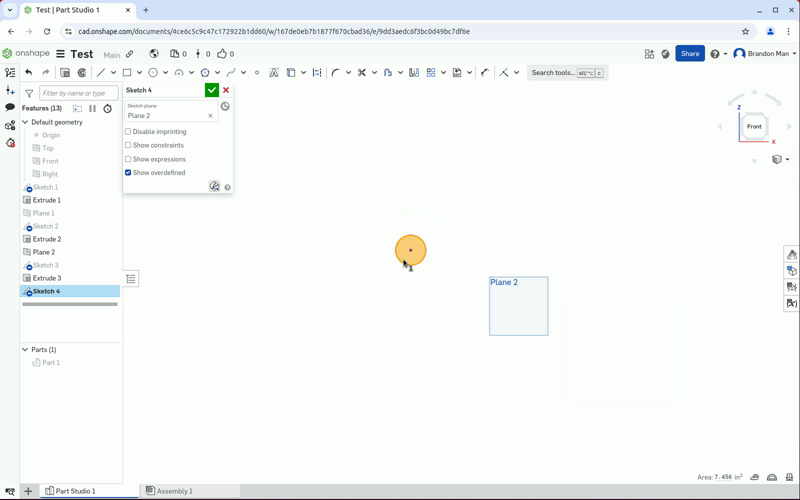
scroll(-6)
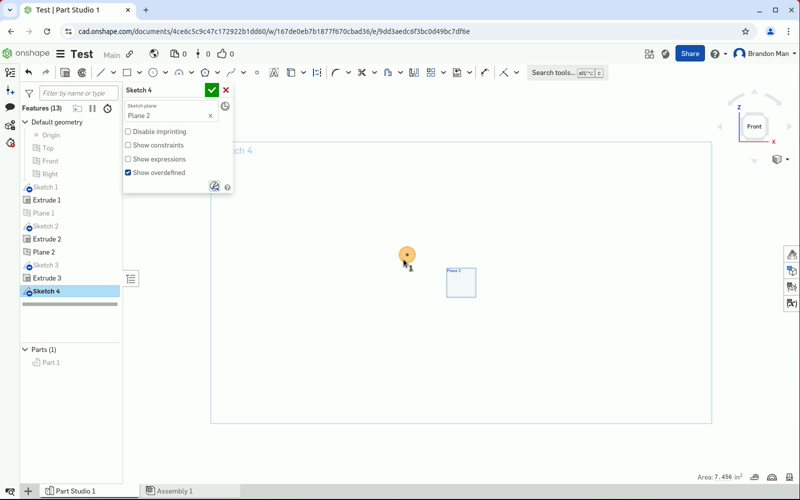
mouse_move(73, 352)
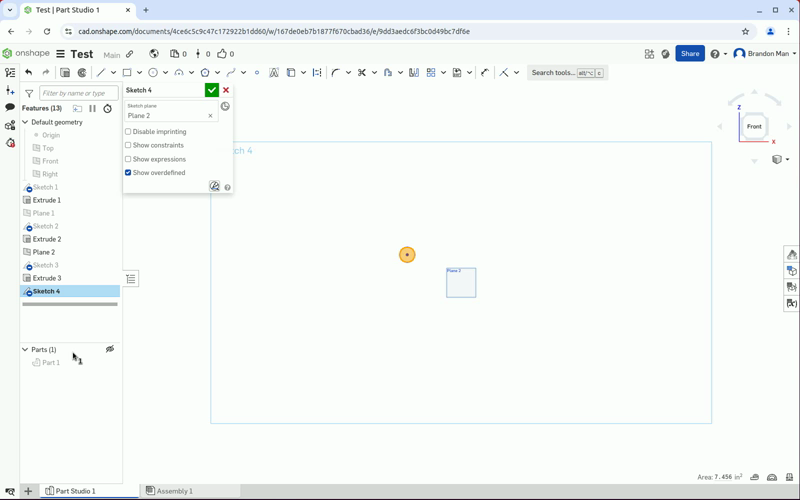
key(shift+y)
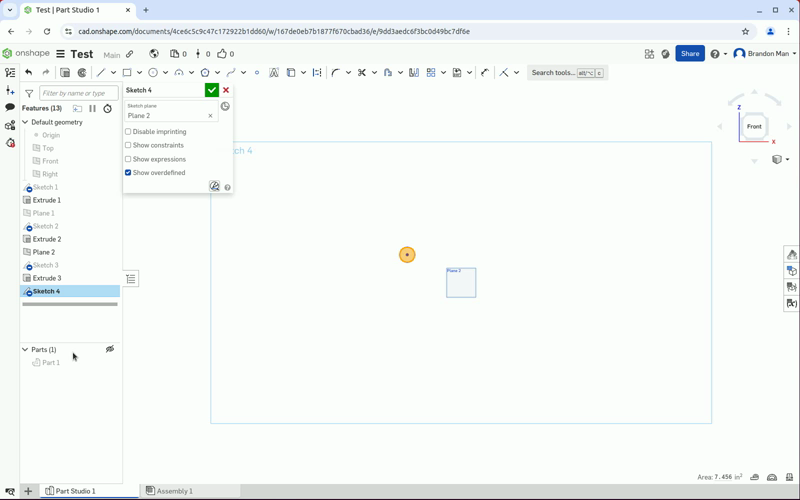
key(shift+e)
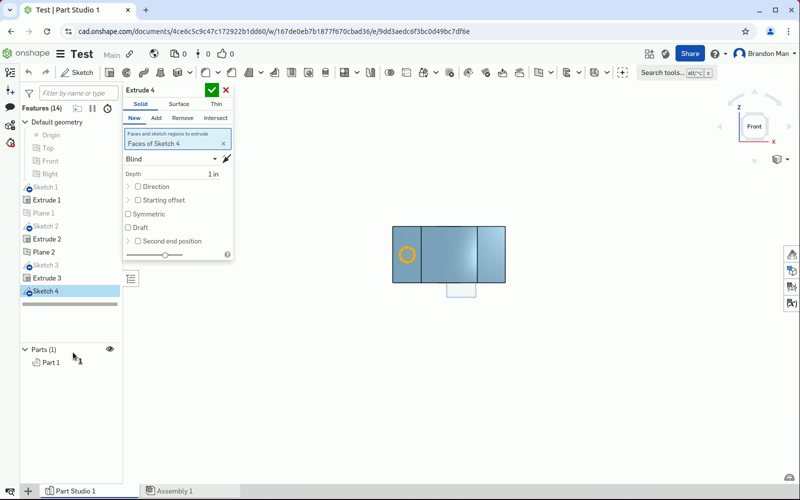
mouse_move(143, 106)
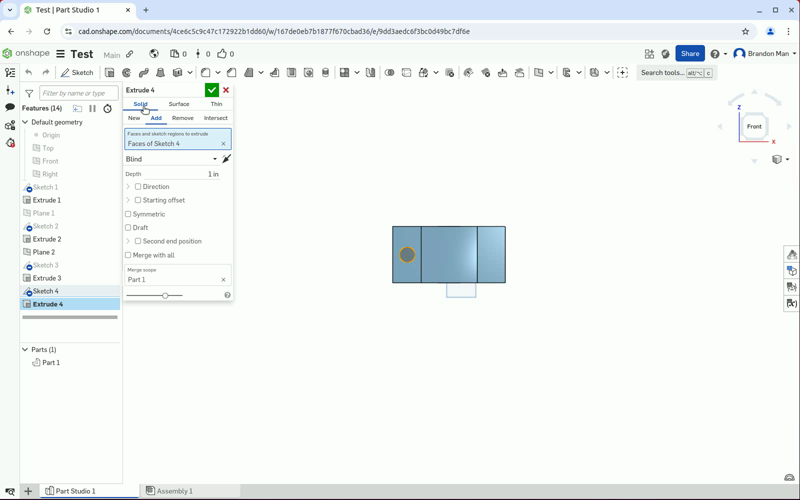
click(143, 106)
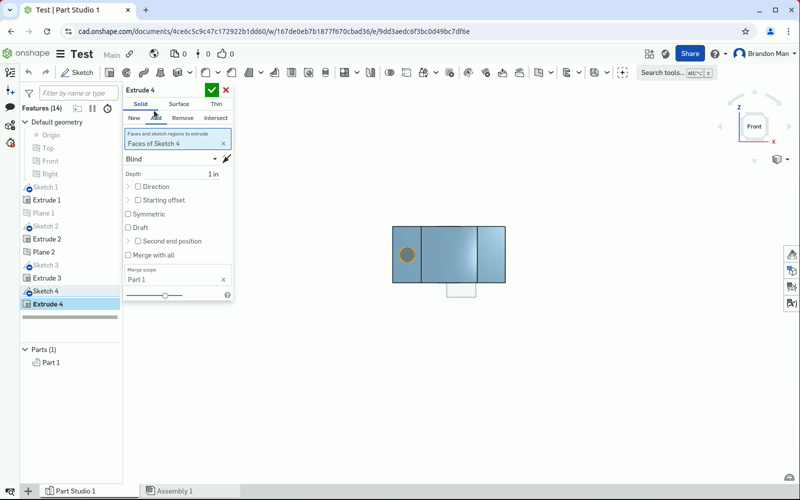
mouse_move(186, 120)
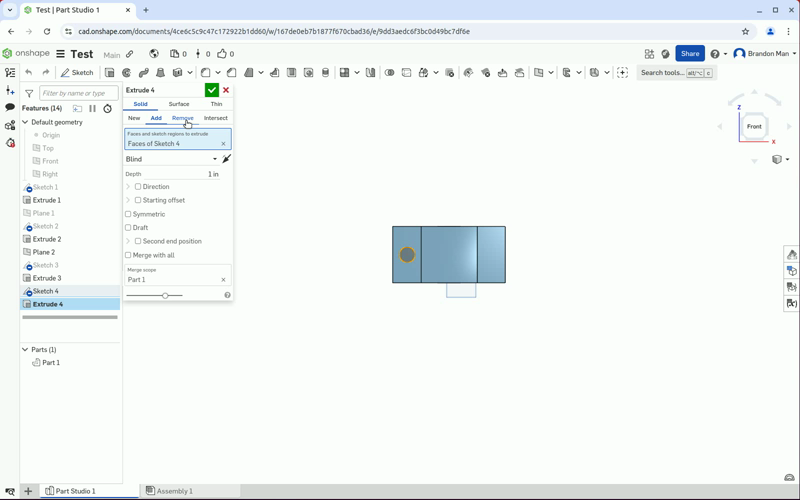
click(186, 120)
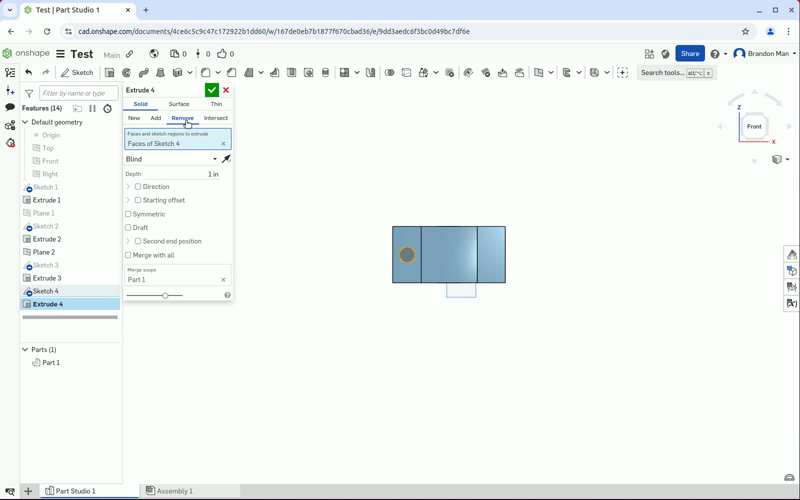
key(tab, 4)
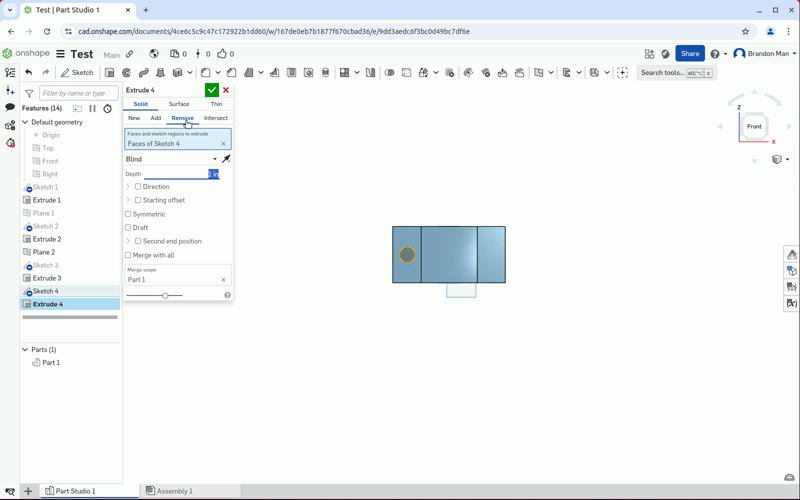
text(11.554)
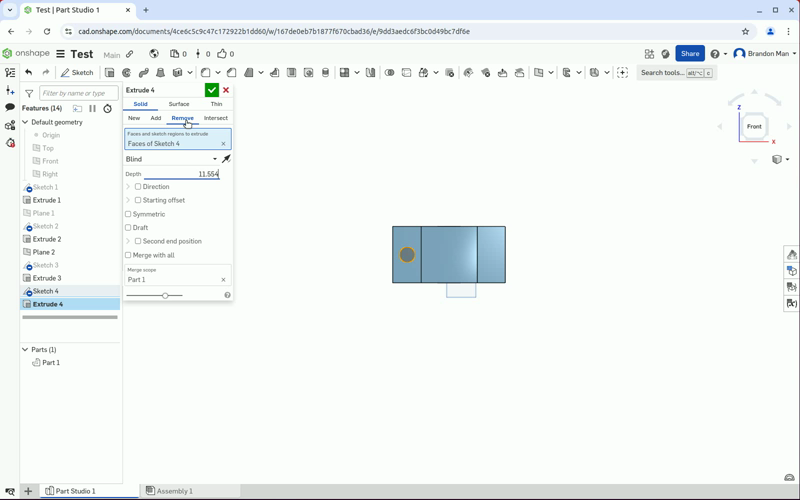
key(tab, 6)
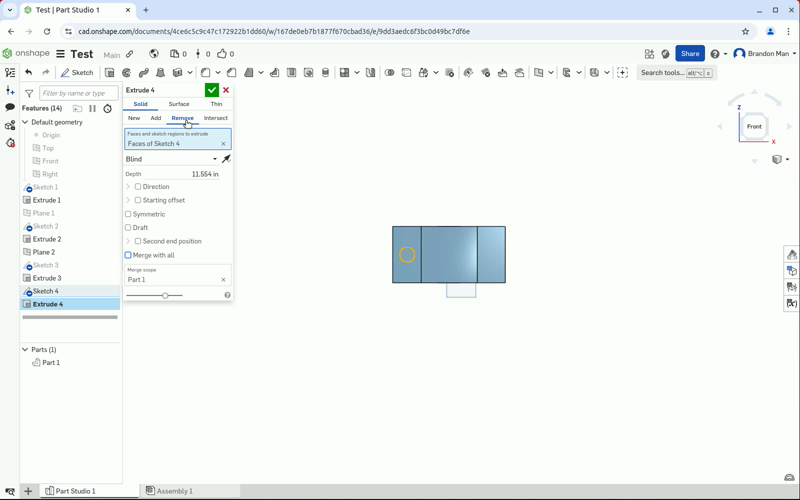
key(space)
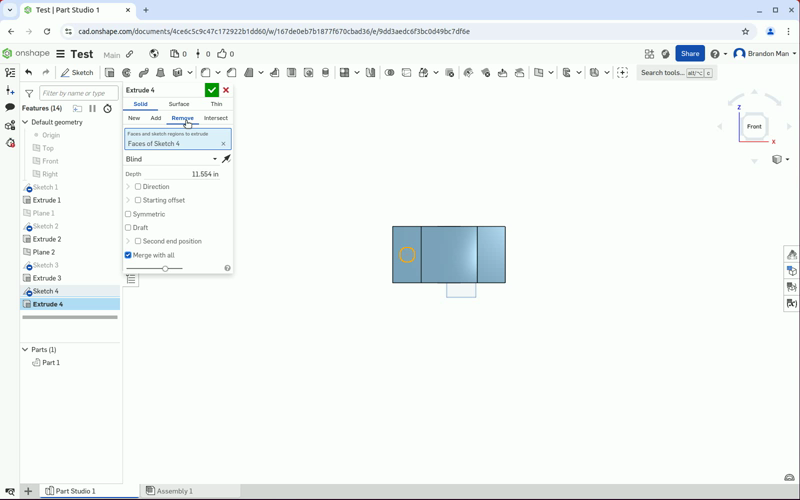
key(enter)
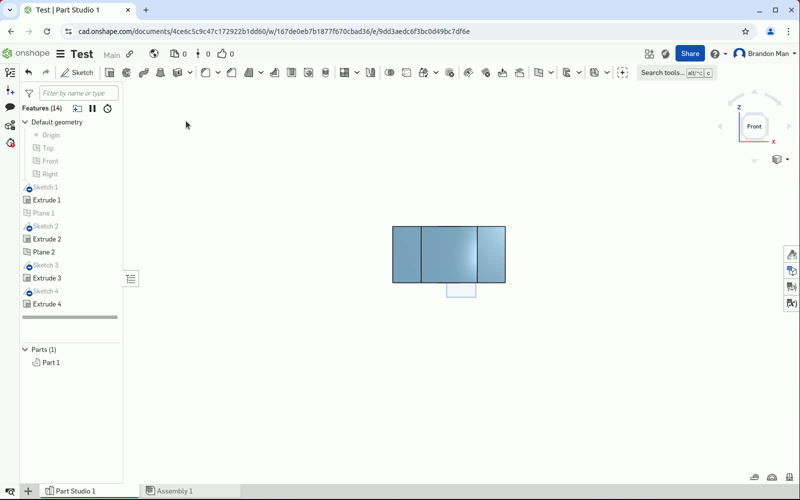
key(shift+h)
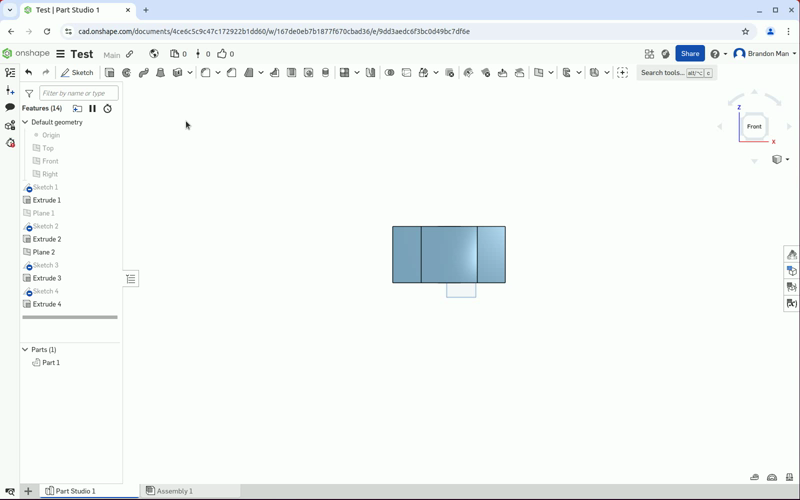
key(shift+h)
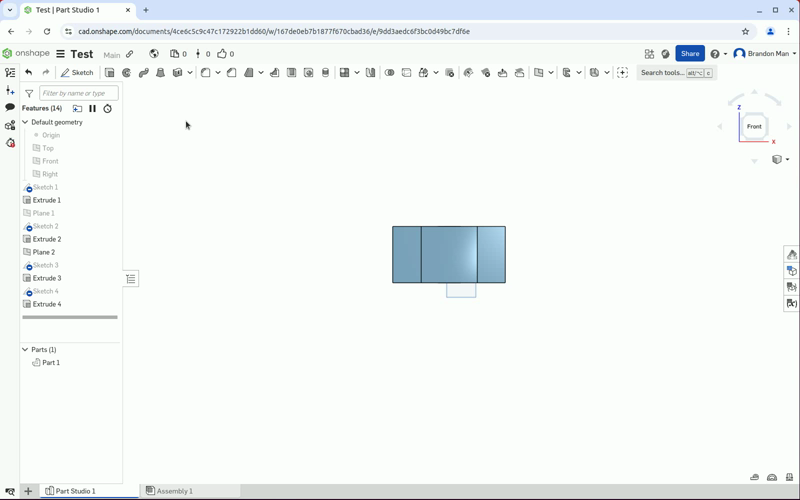
mouse_move(73, 189)
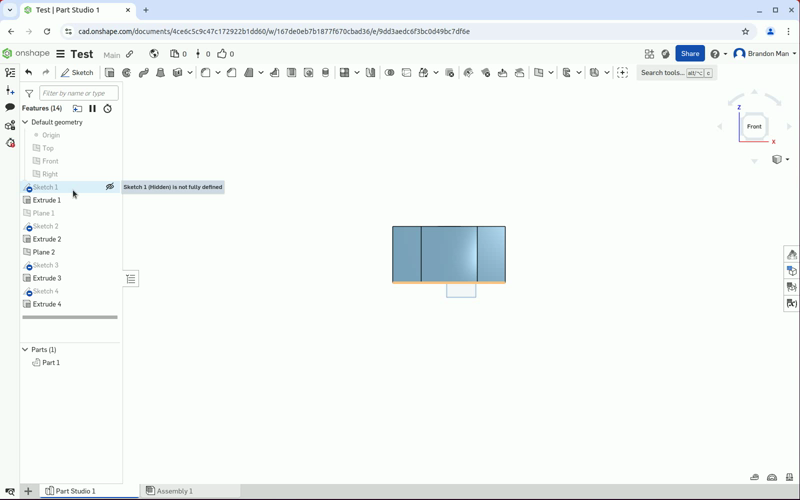
click(73, 189)
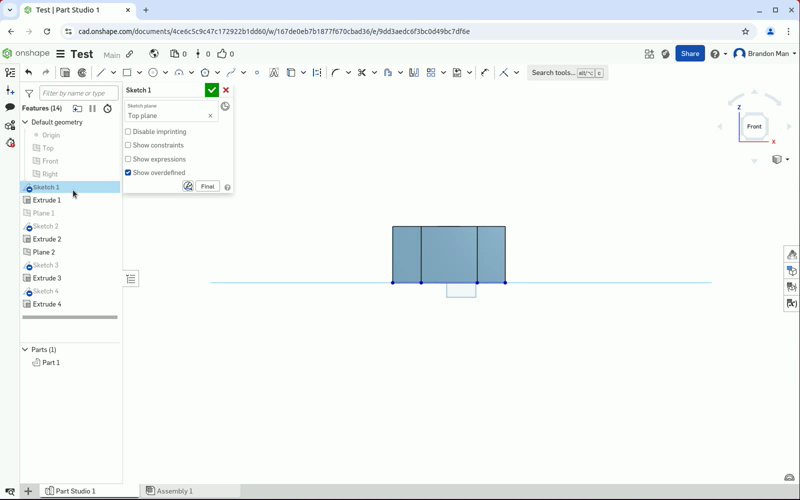
mouse_move(229, 92)
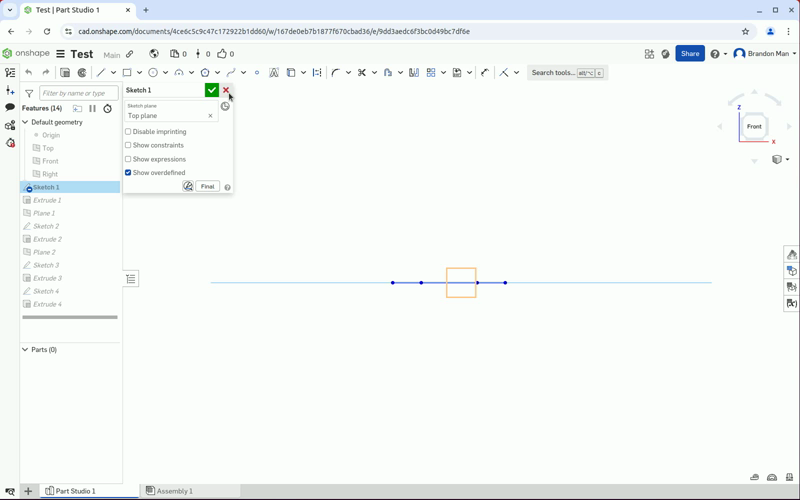
click(229, 92)
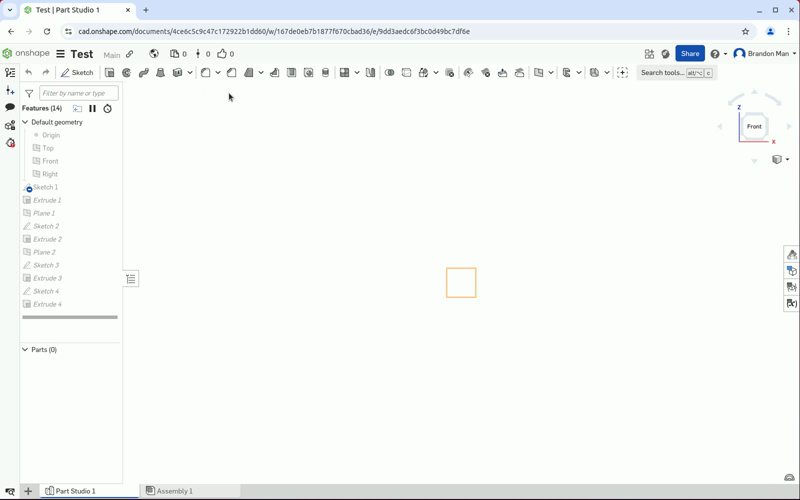
key(shift+s)
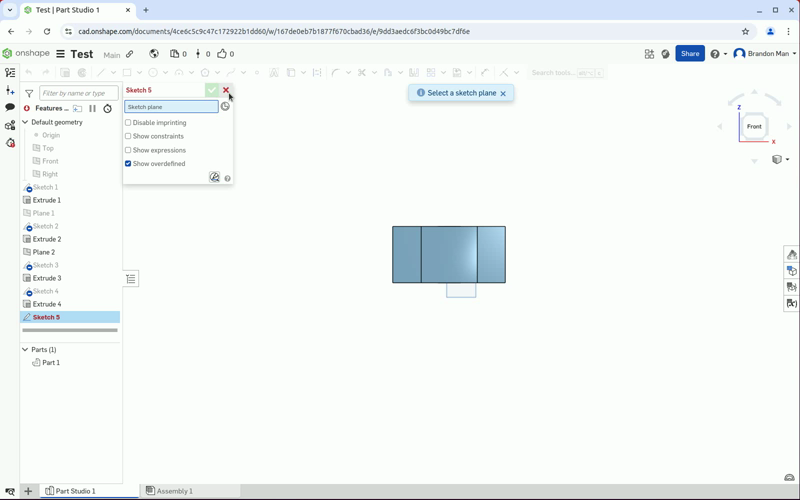
mouse_move(73, 254)
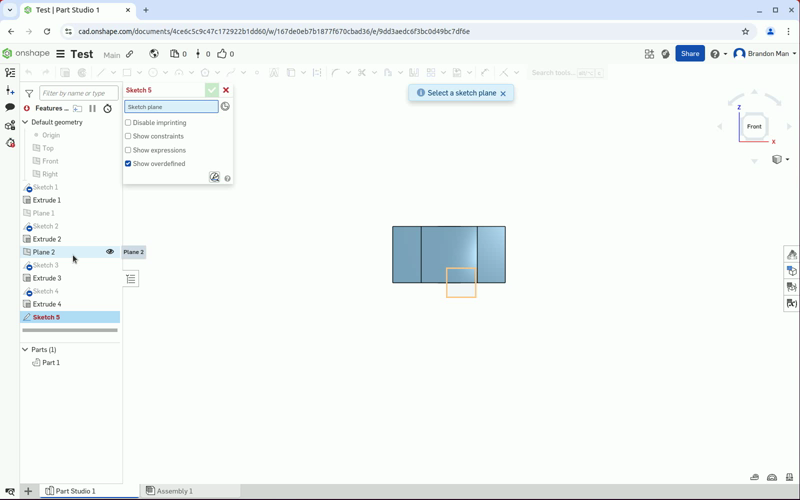
click(73, 254)
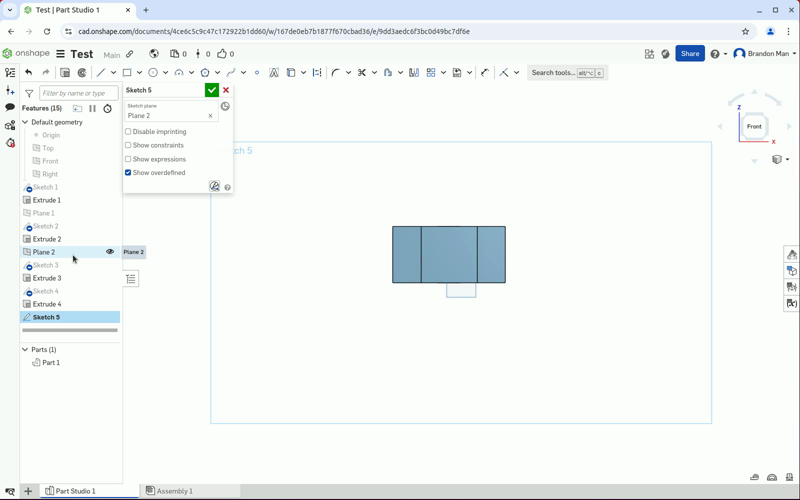
mouse_move(73, 352)
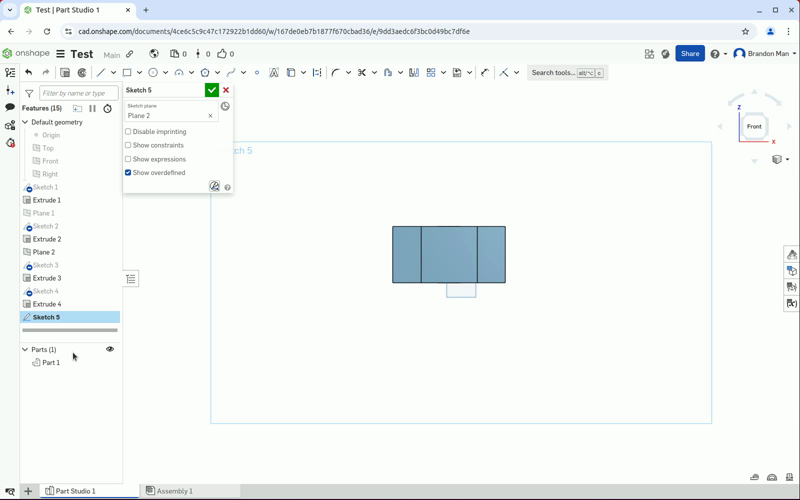
key(y)
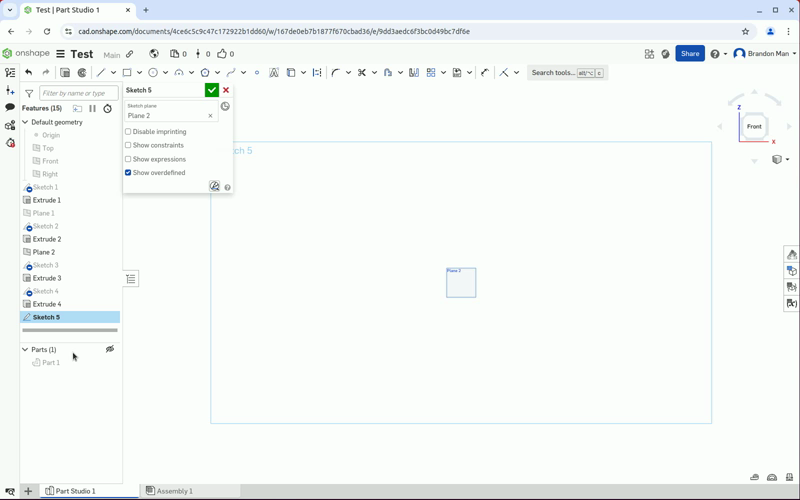
key(c)
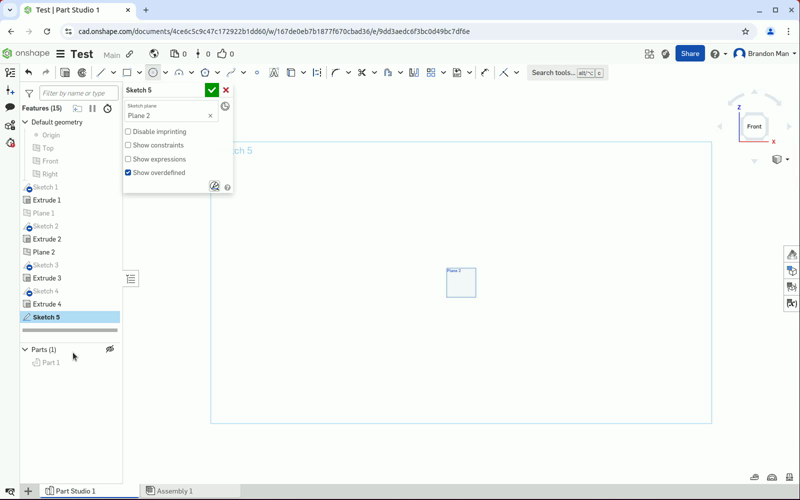
key_down(shift)
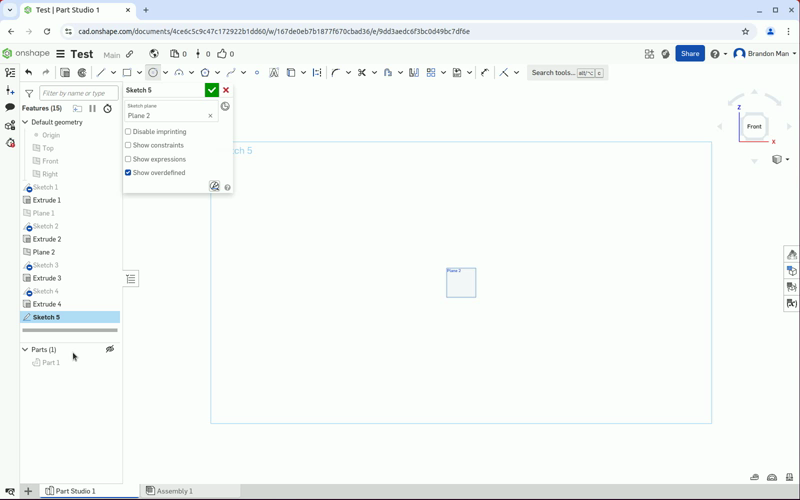
mouse_move(491, 198)
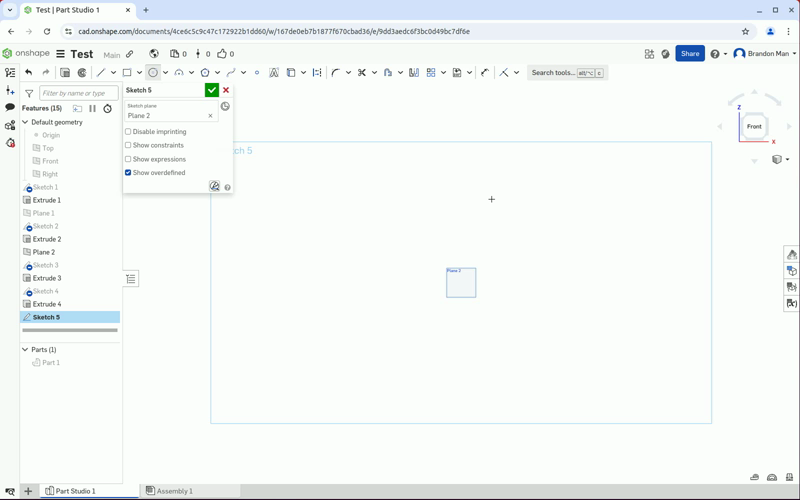
click(491, 198)
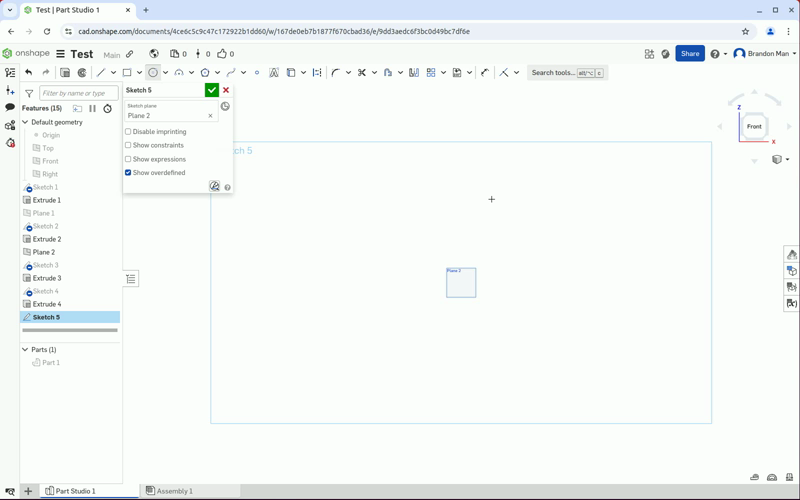
key_up(shift)
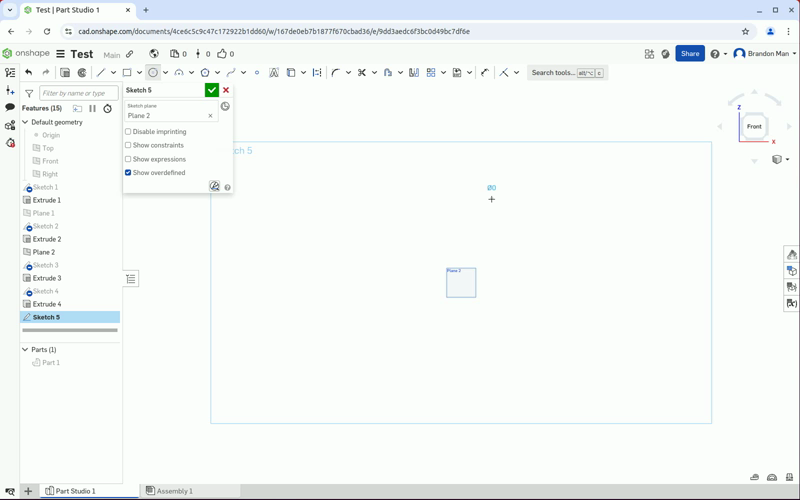
mouse_move(499, 198)
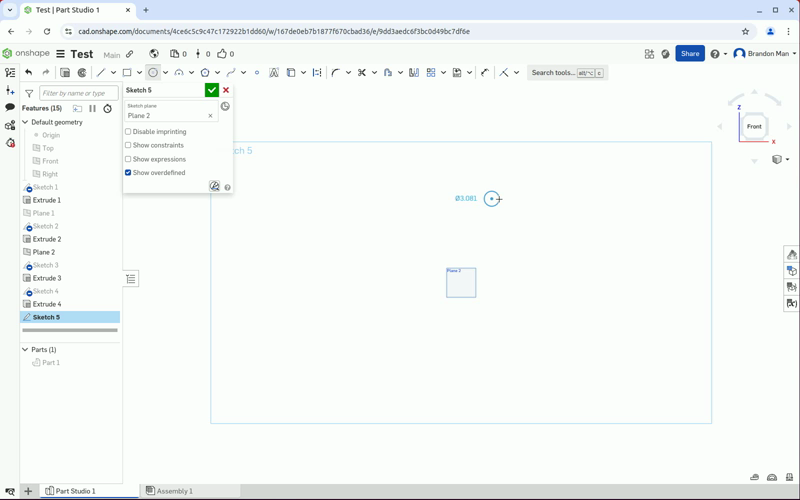
click(499, 198)
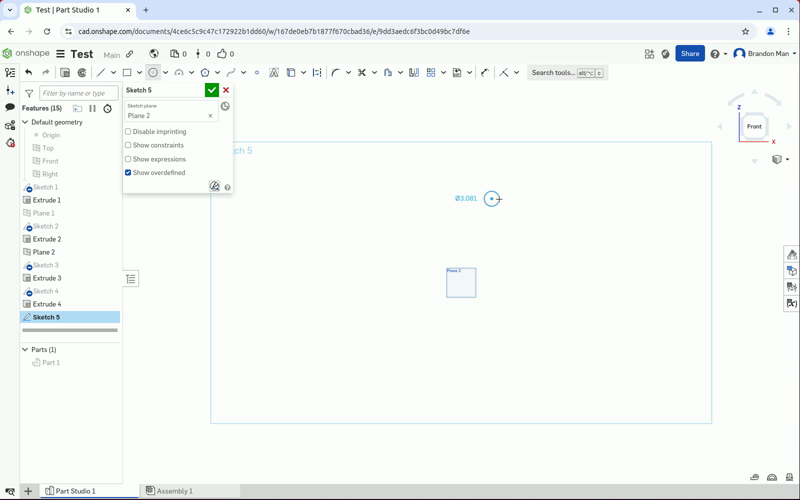
key(esc)
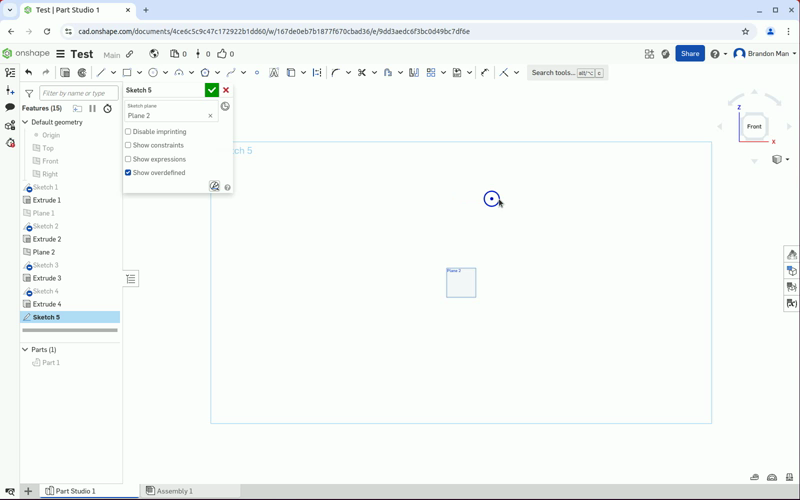
mouse_move(489, 194)
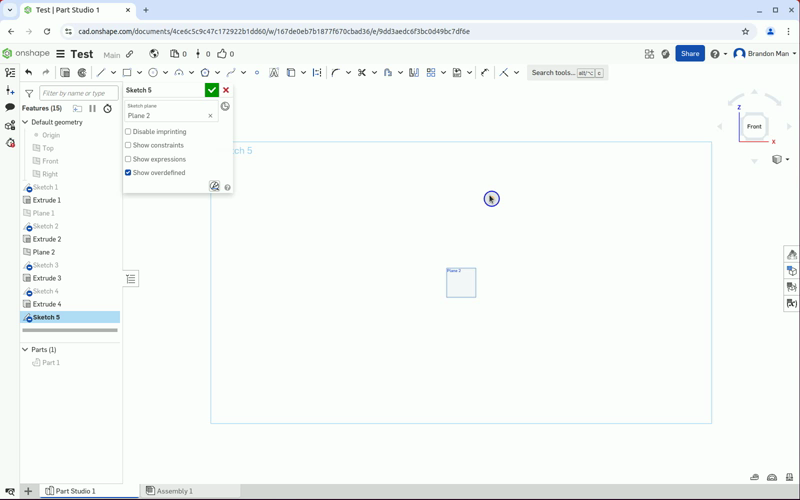
scroll(6)
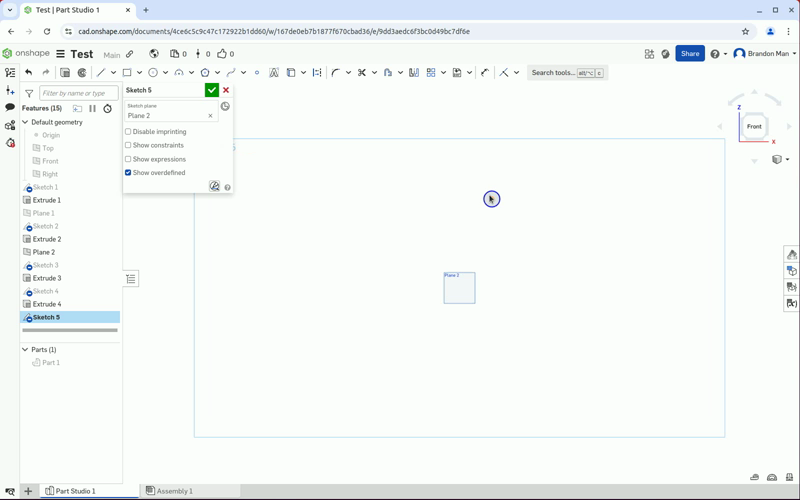
scroll(6)
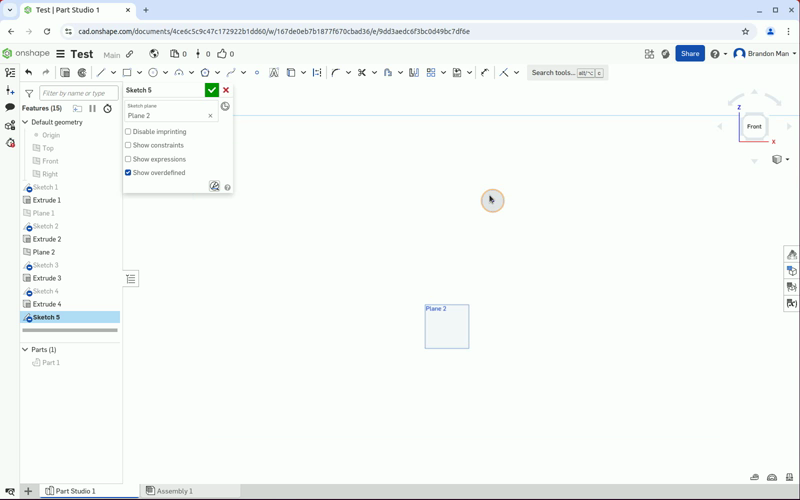
scroll(6)
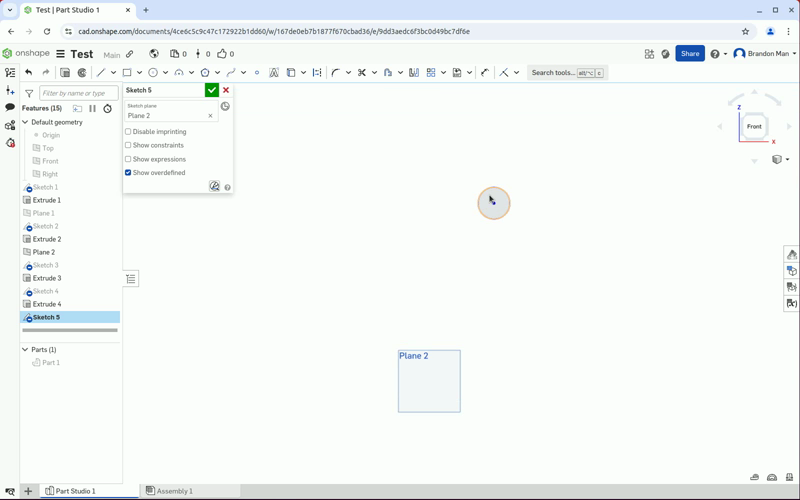
scroll(6)
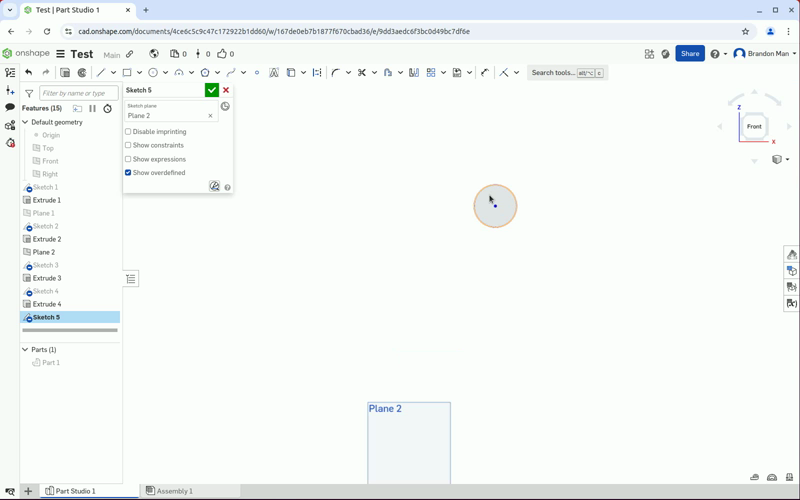
scroll(6)
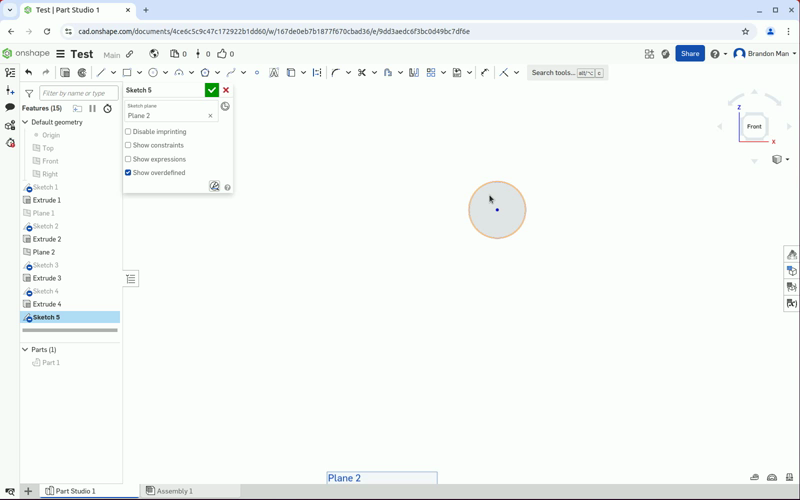
scroll(6)
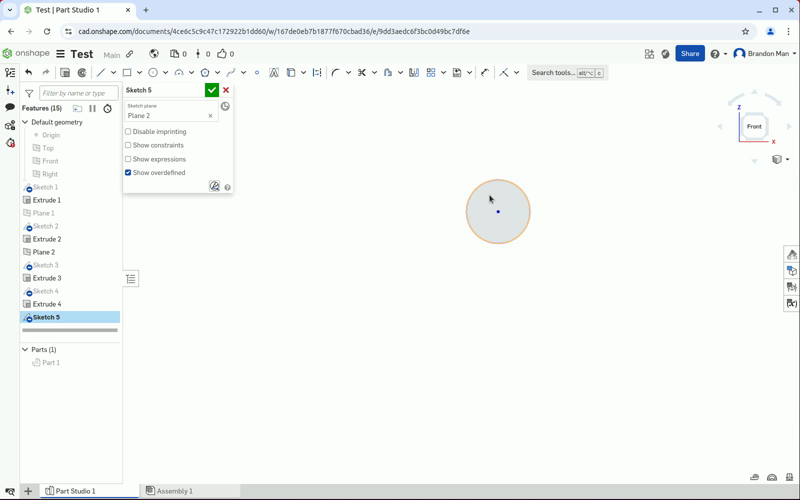
scroll(6)
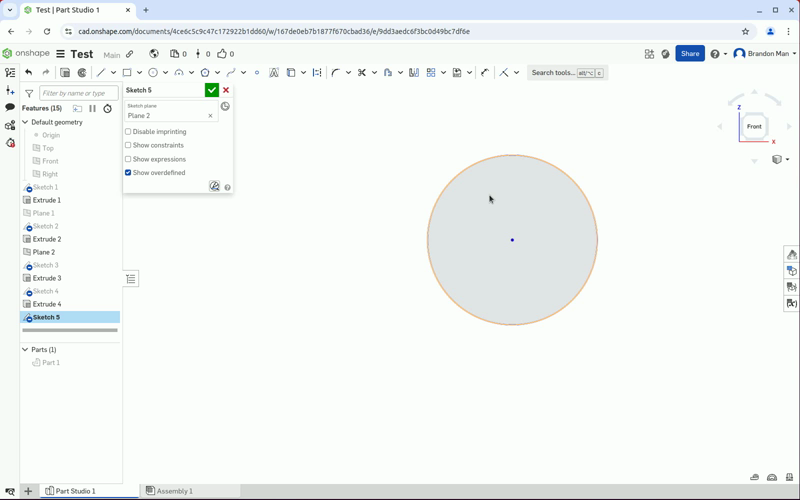
click(489, 194)
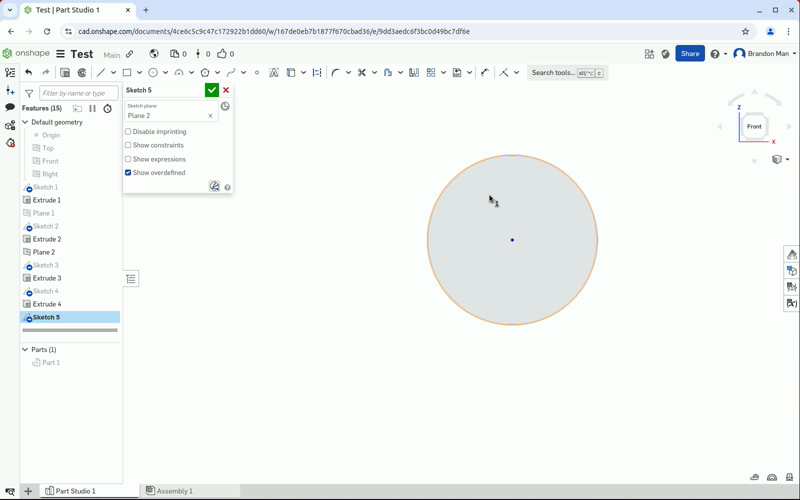
scroll(-6)
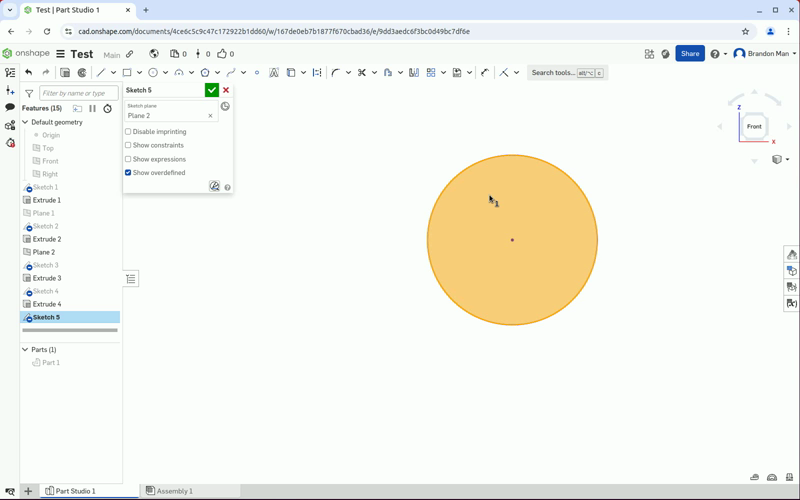
scroll(-6)
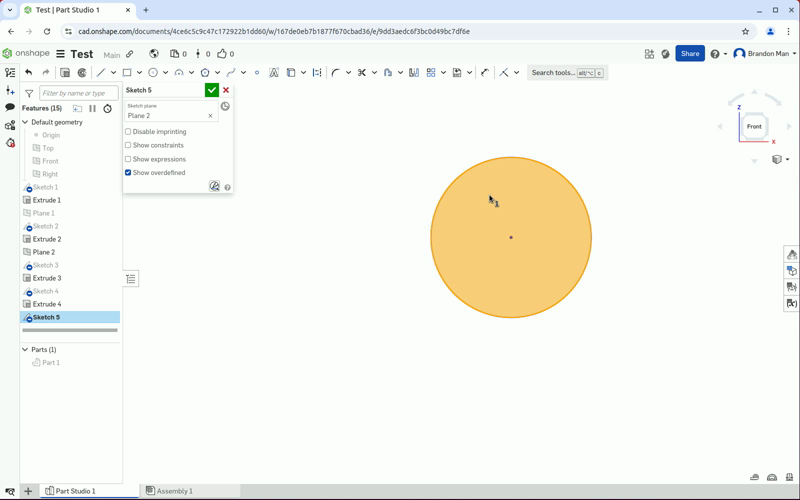
scroll(-6)
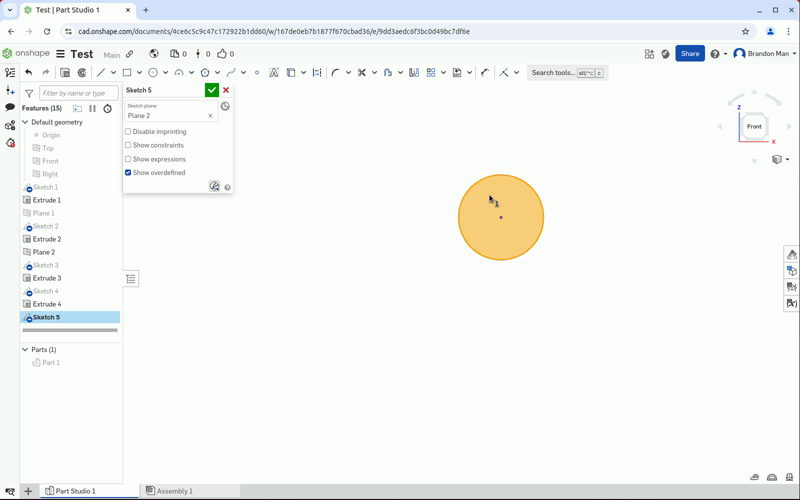
scroll(-6)
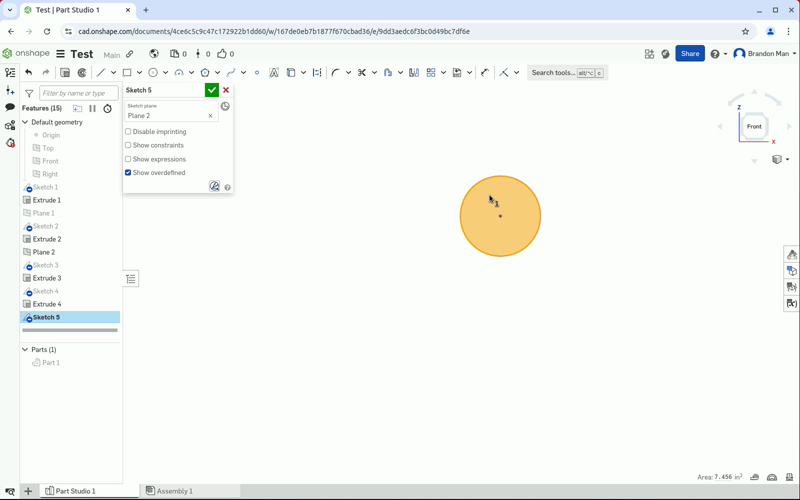
scroll(-6)
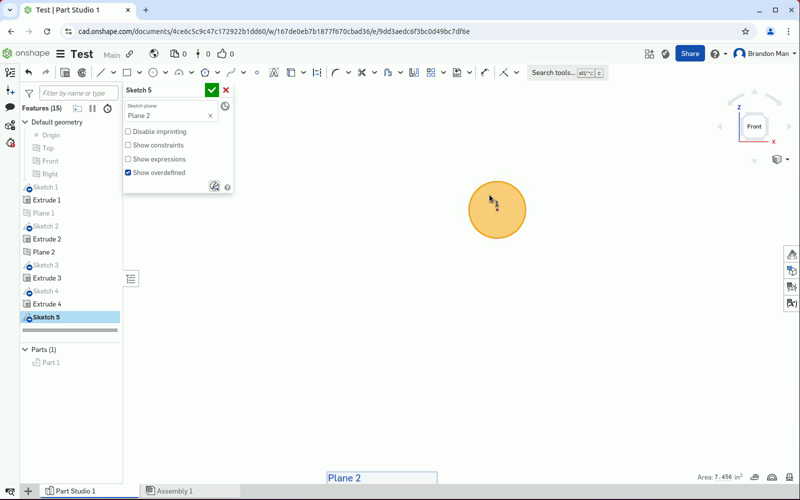
scroll(-6)
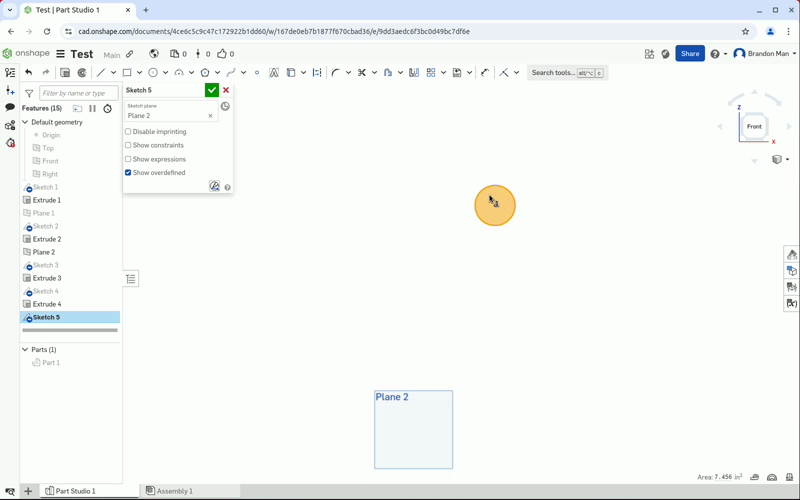
scroll(-6)
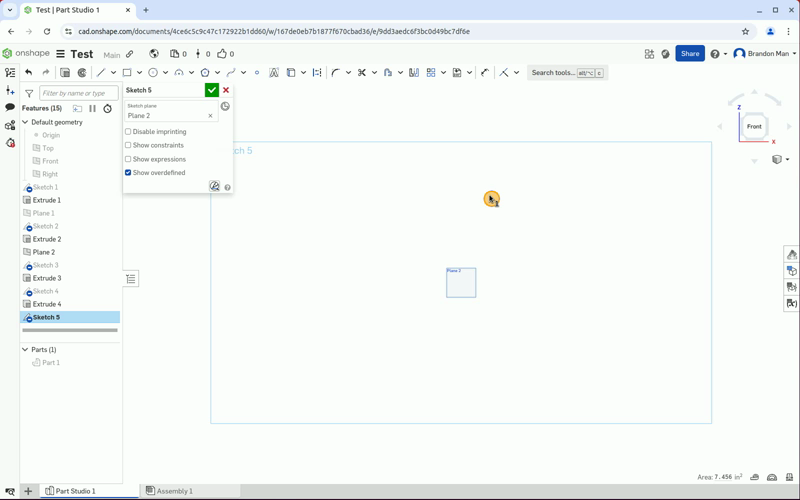
mouse_move(73, 352)
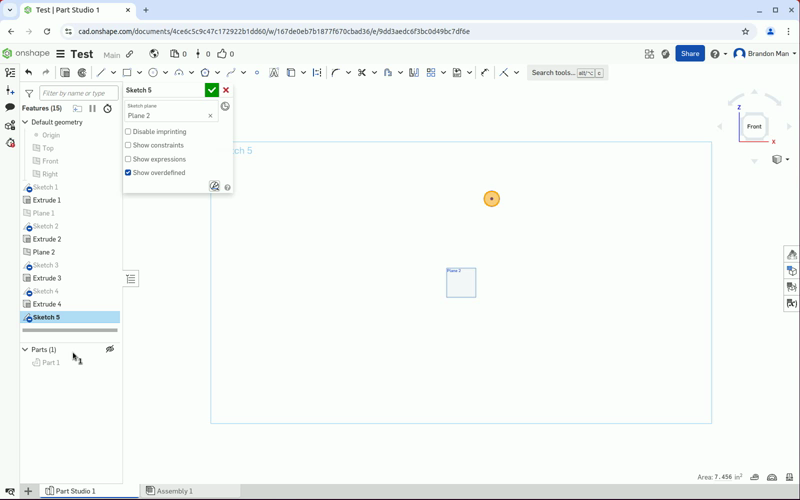
key(shift+y)
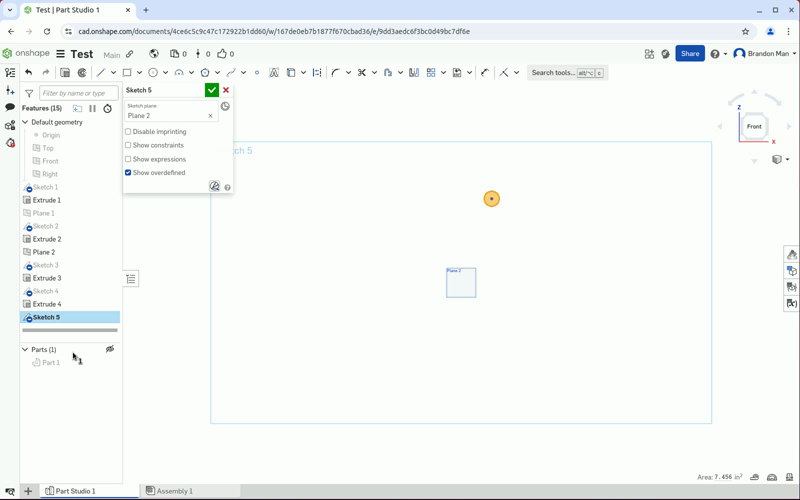
key(shift+e)
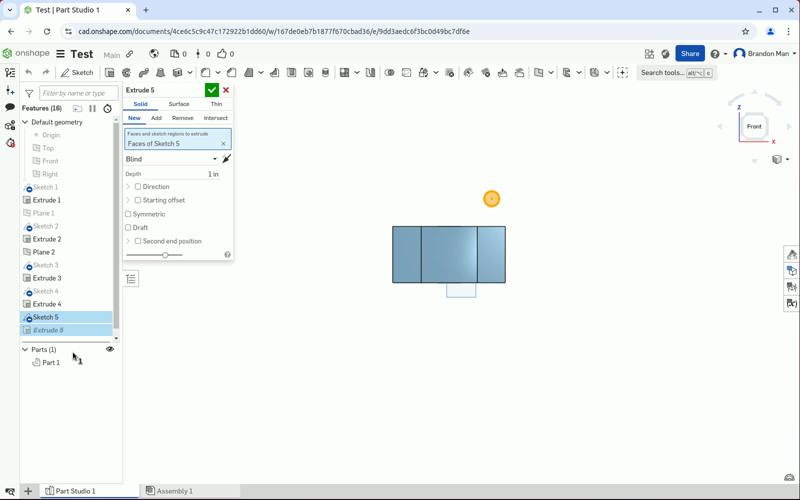
mouse_move(143, 106)
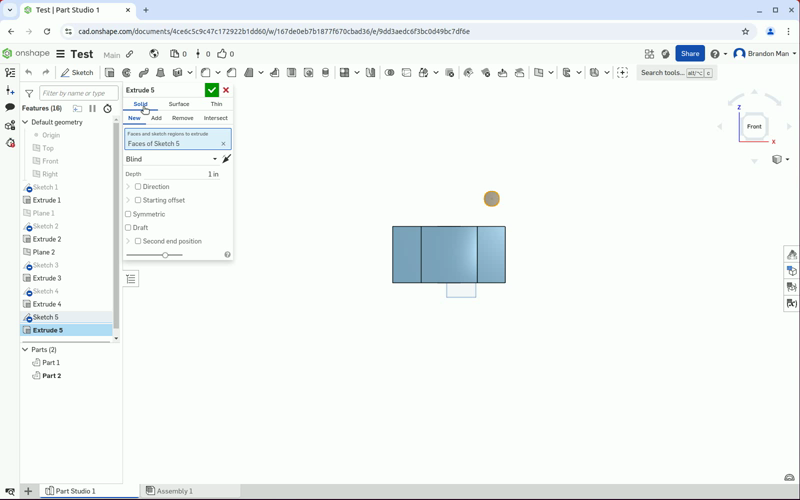
click(143, 106)
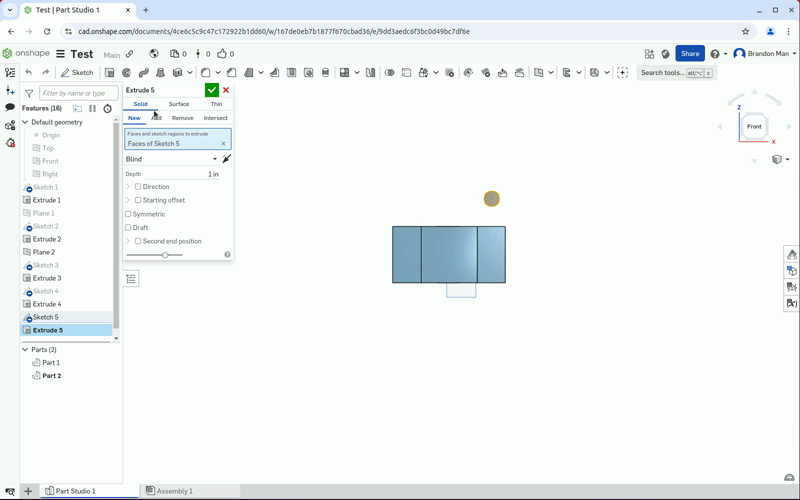
mouse_move(186, 120)
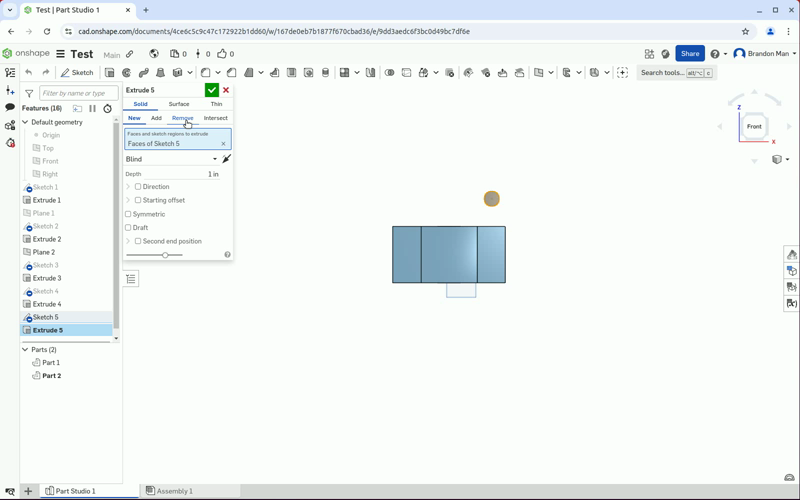
click(186, 120)
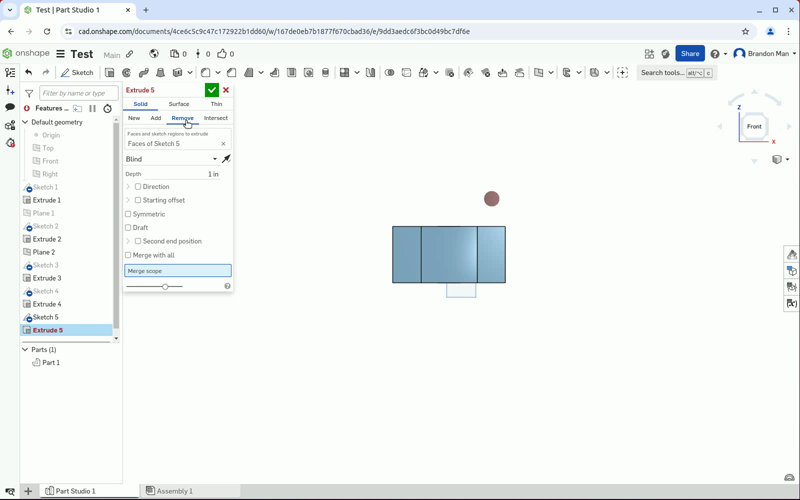
key(tab, 4)
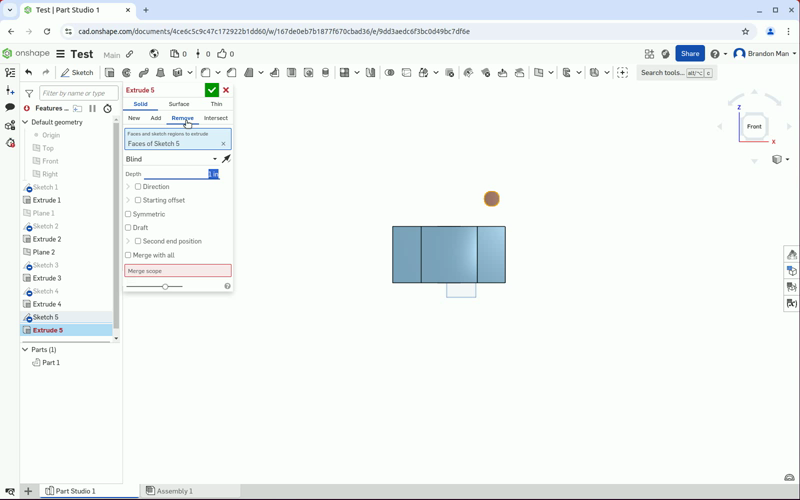
text(11.554)
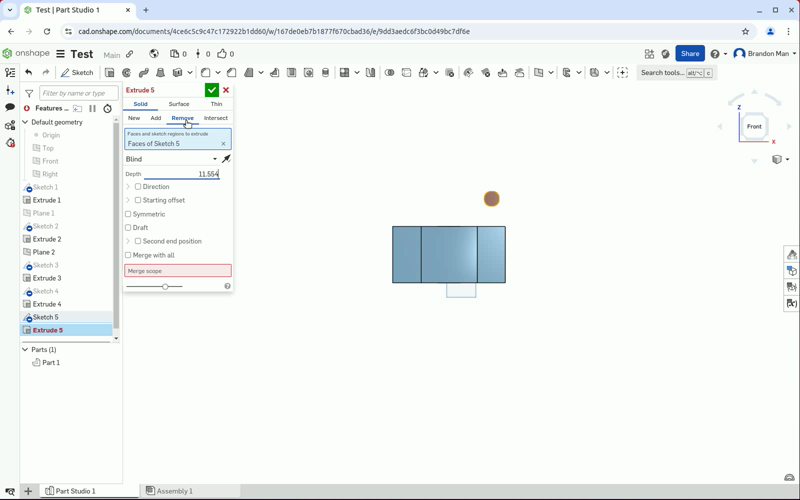
key(tab, 6)
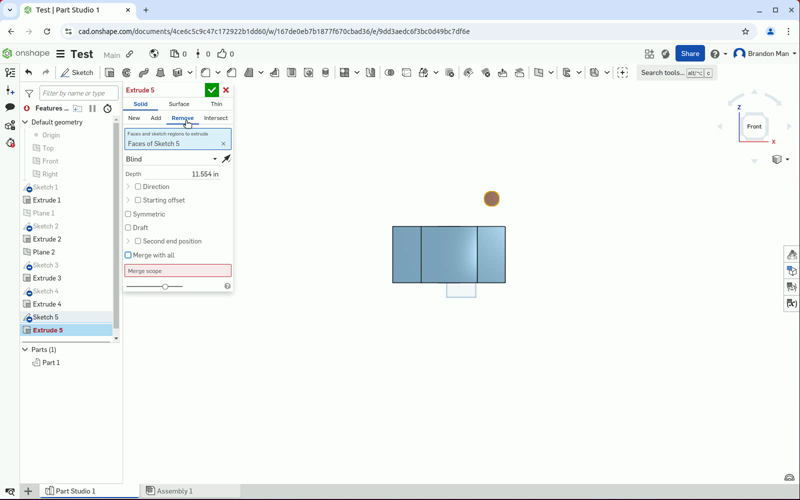
key(space)
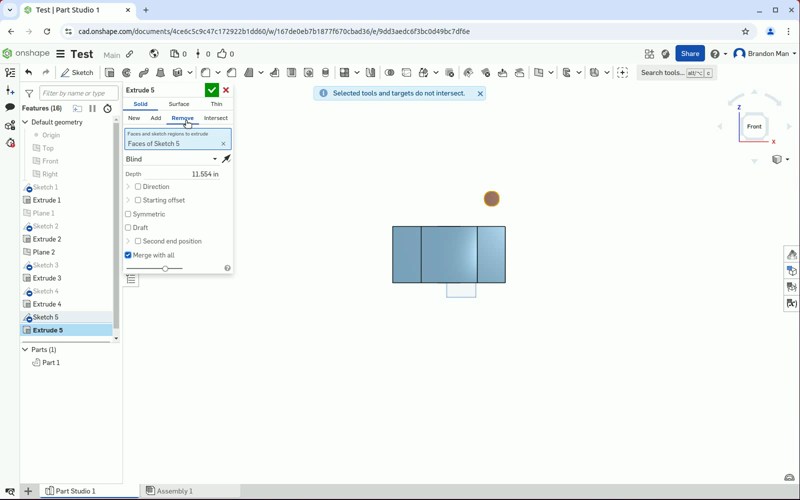
key(enter)
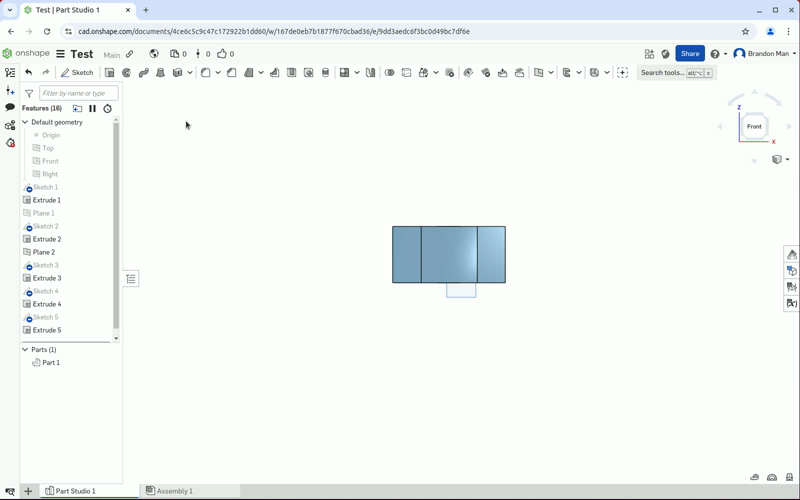
key(shift+h)
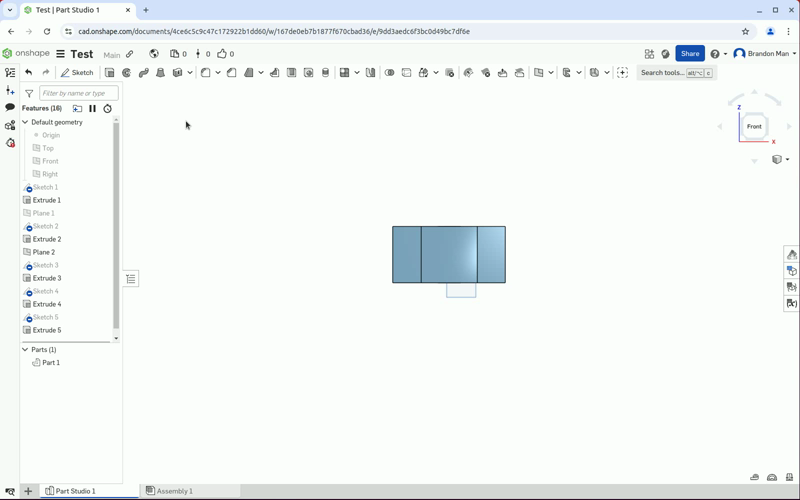
key(shift+h)
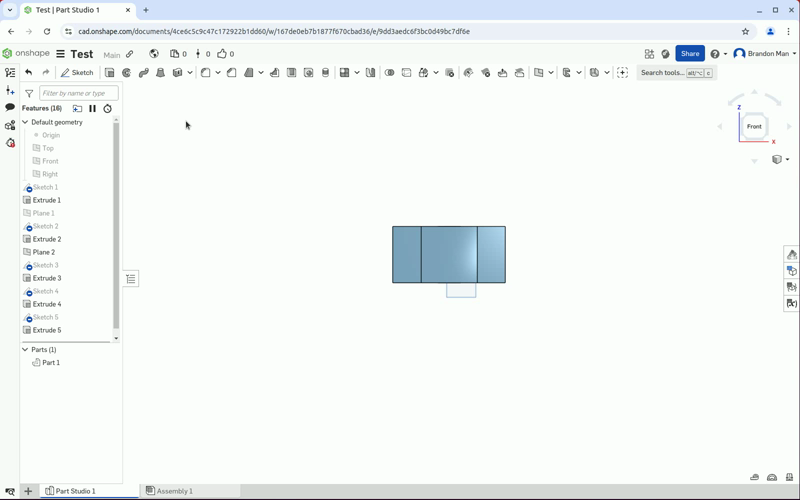
mouse_move(69, 189)
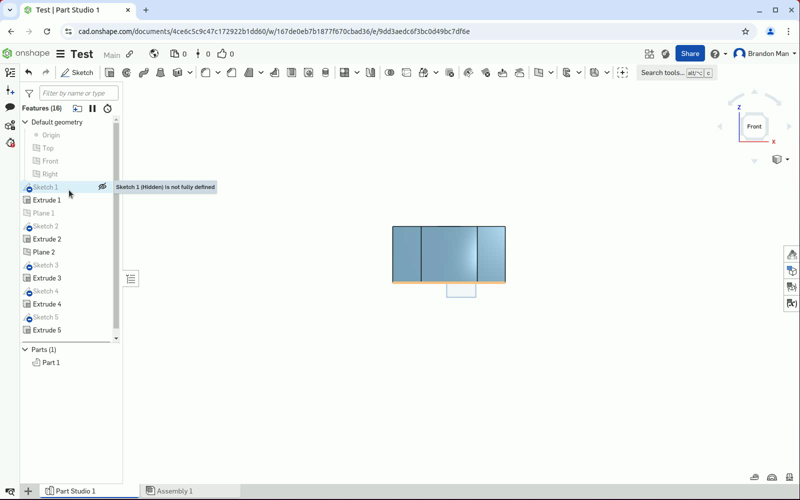
click(69, 189)
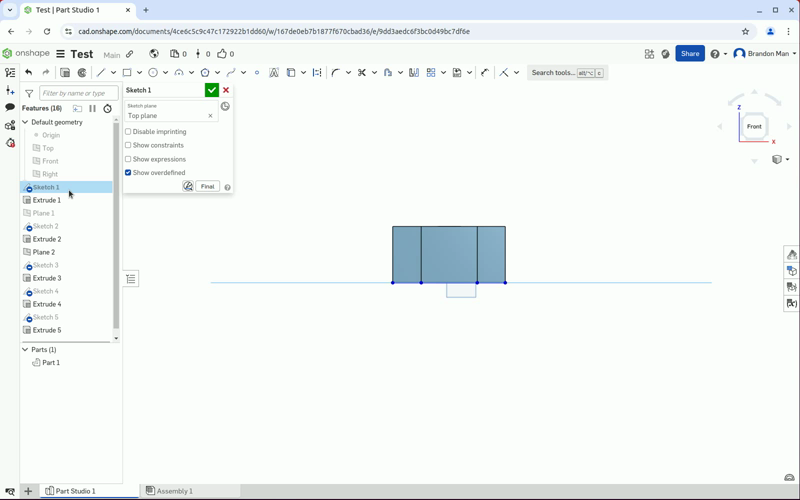
mouse_move(229, 92)
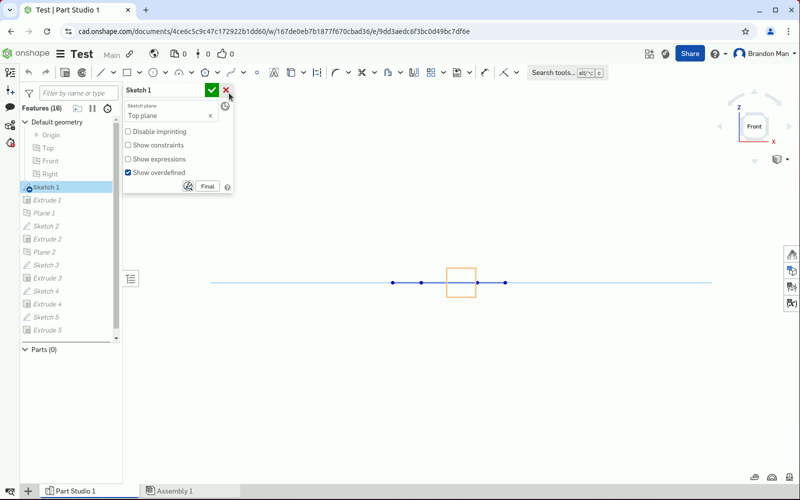
click(229, 92)
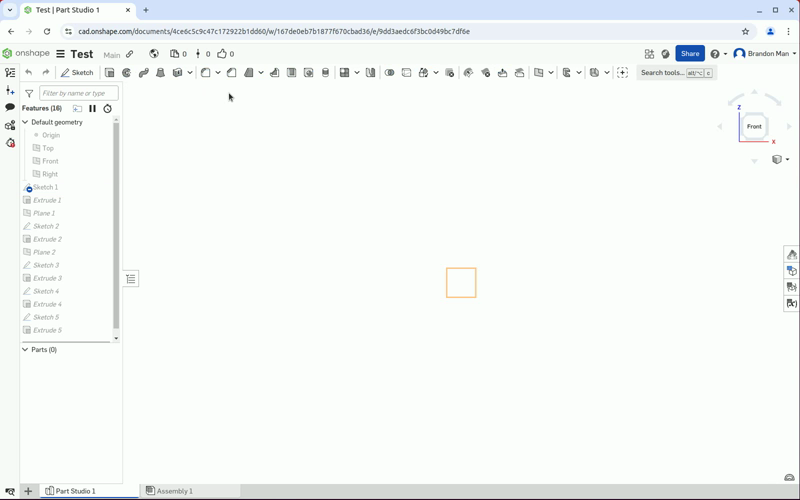
key(shift+s)
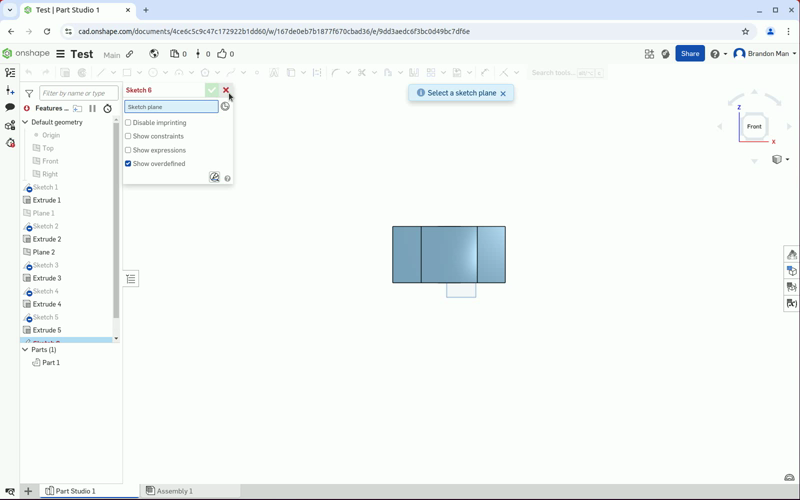
mouse_move(69, 241)
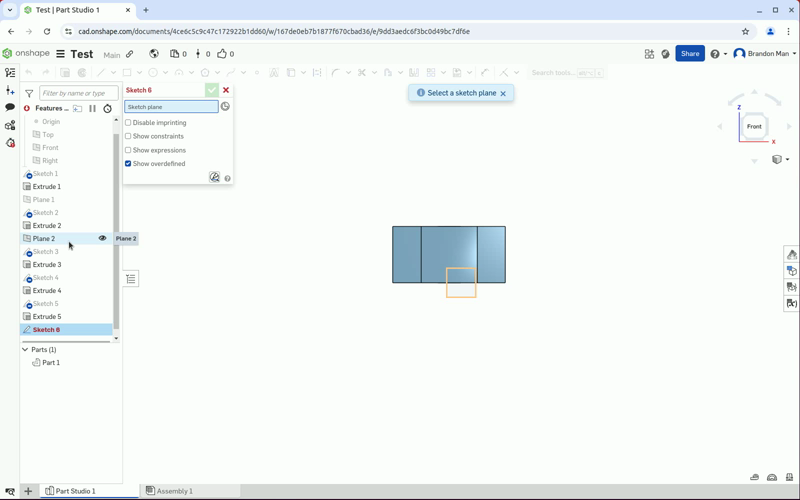
click(69, 241)
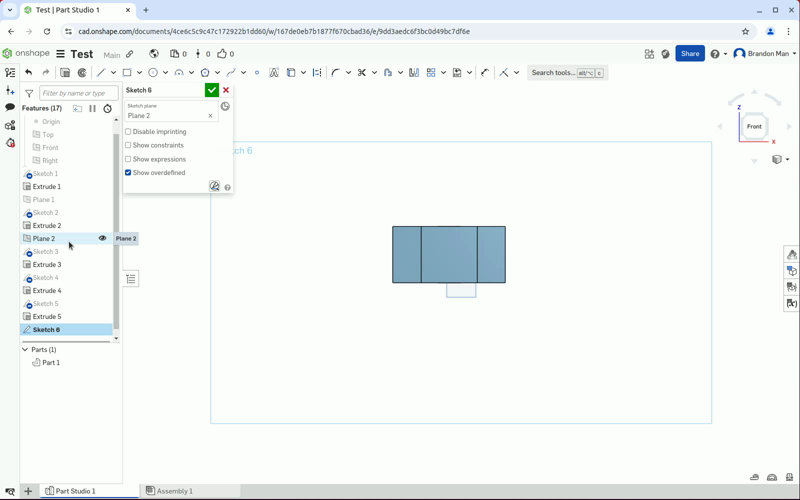
mouse_move(73, 352)
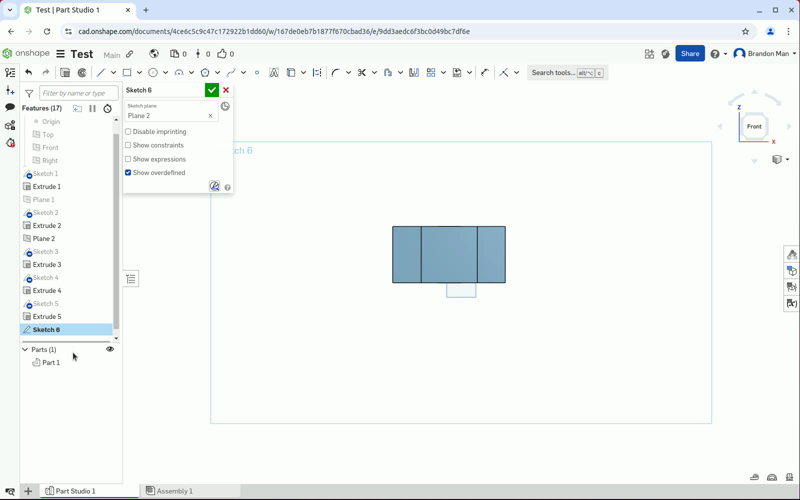
key(y)
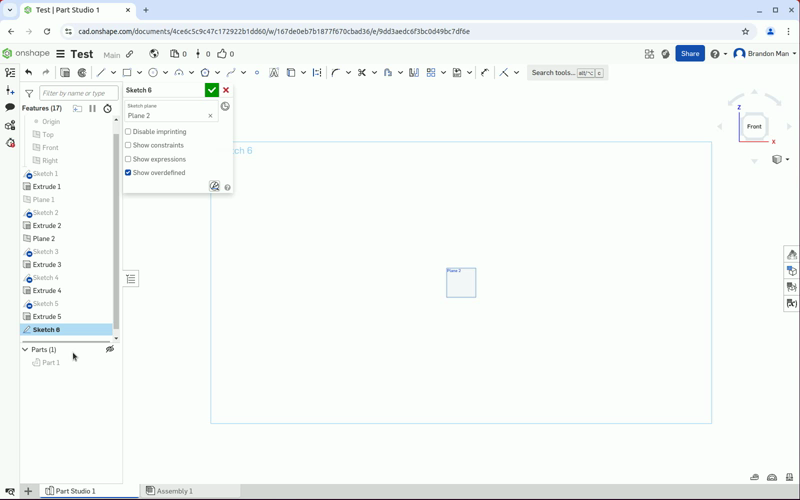
key(c)
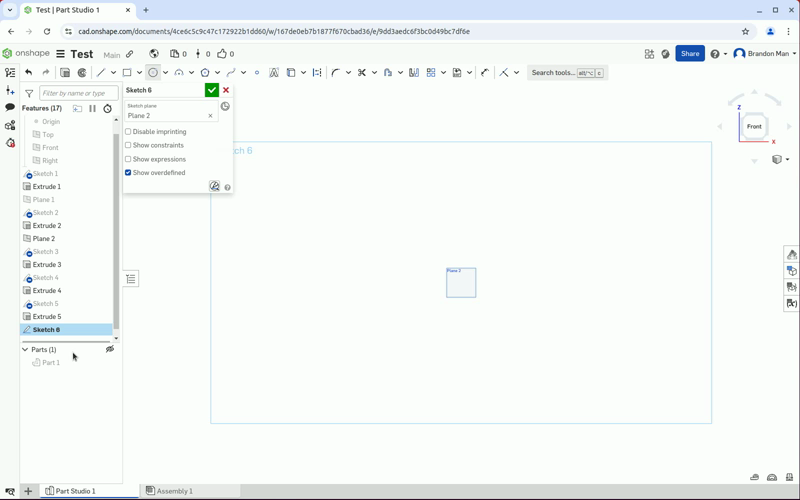
key_down(shift)
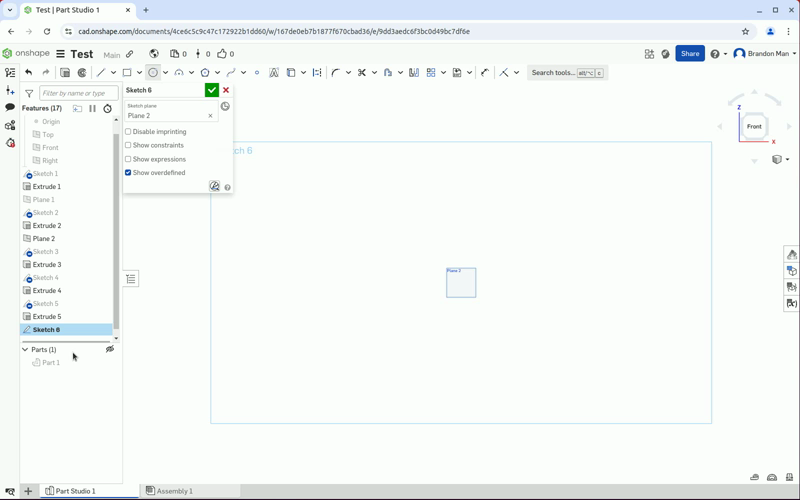
mouse_move(491, 254)
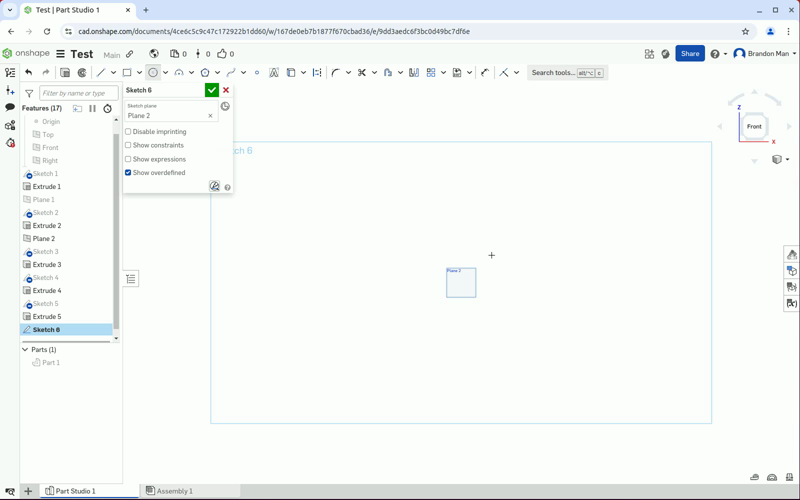
click(491, 254)
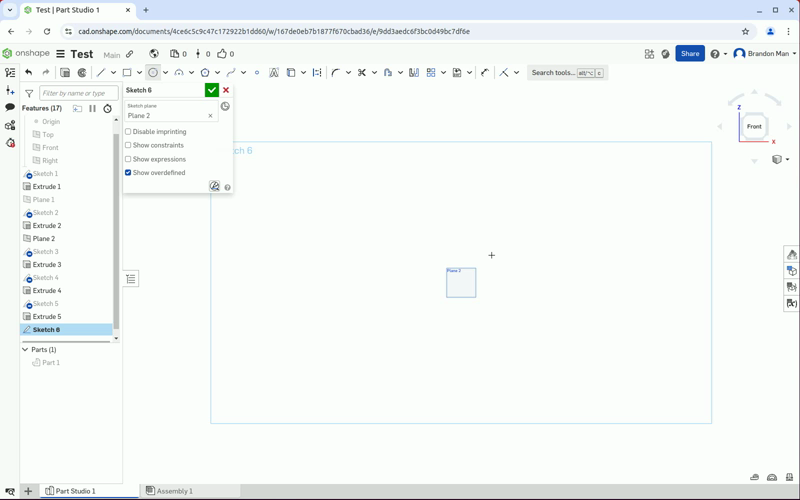
key_up(shift)
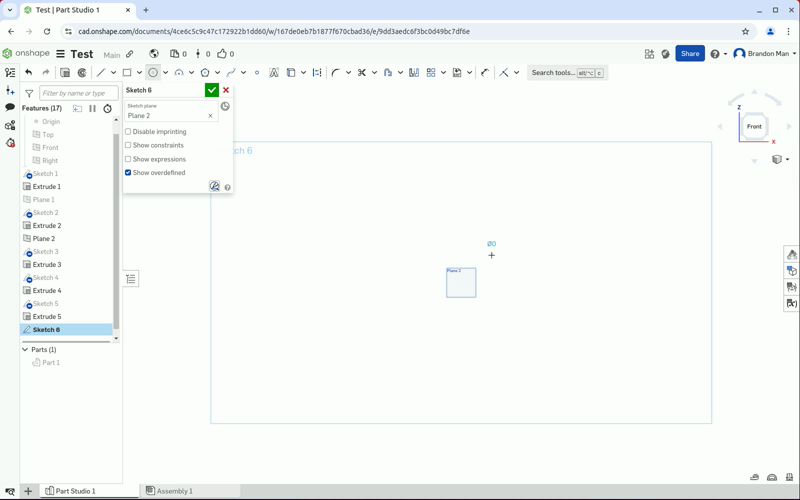
mouse_move(499, 254)
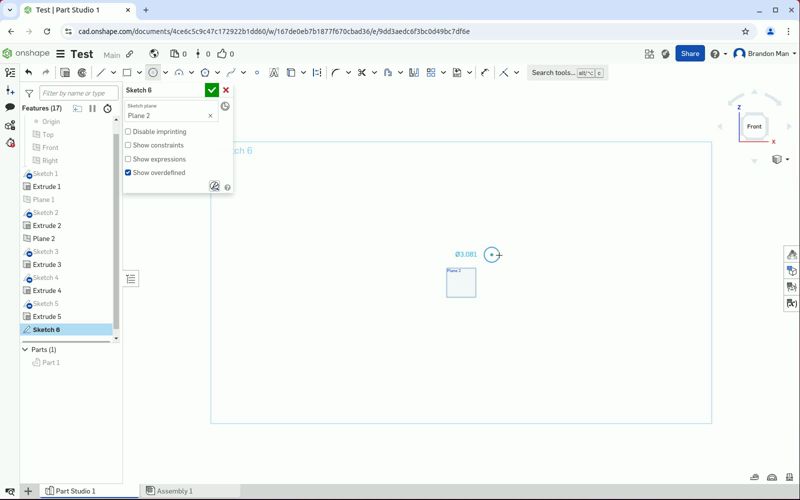
click(499, 254)
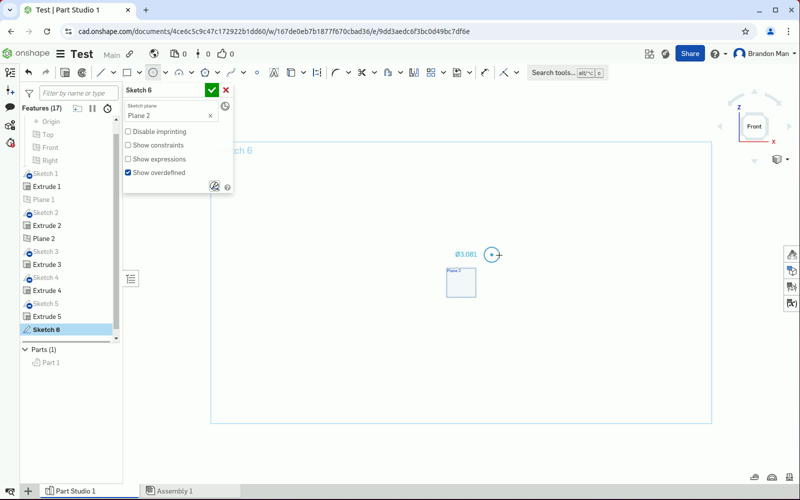
key(esc)
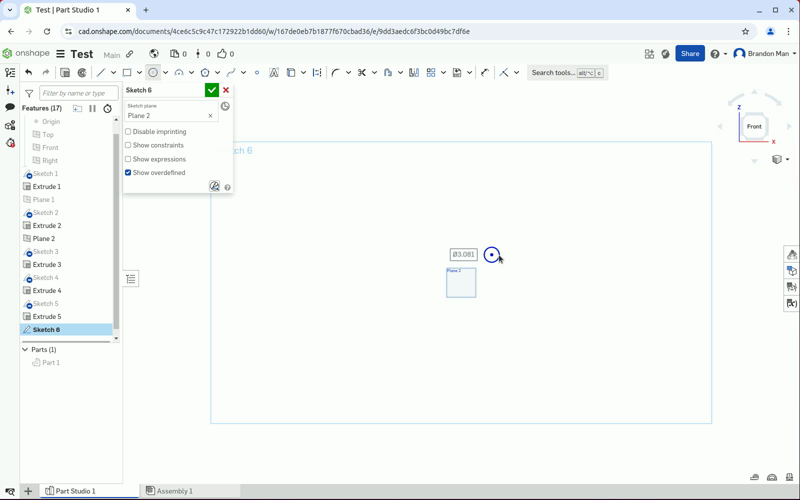
mouse_move(491, 257)
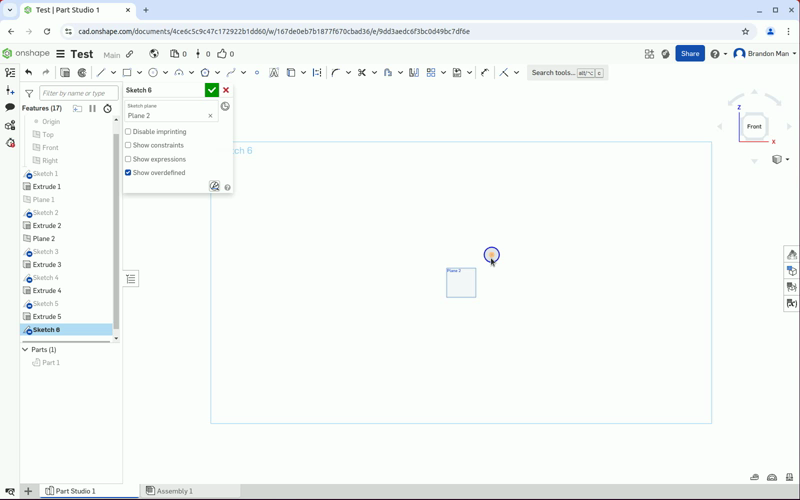
scroll(6)
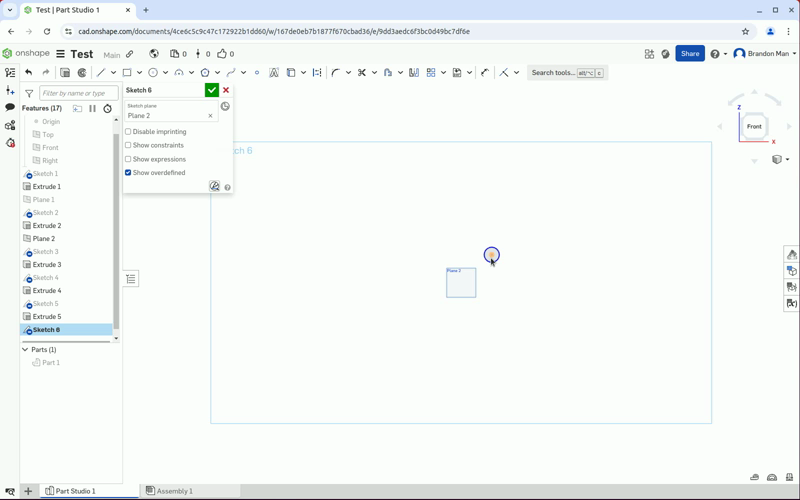
scroll(6)
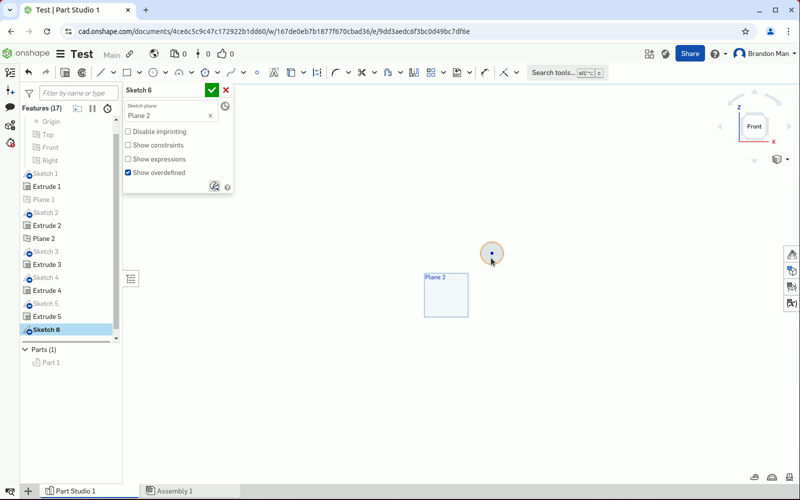
scroll(6)
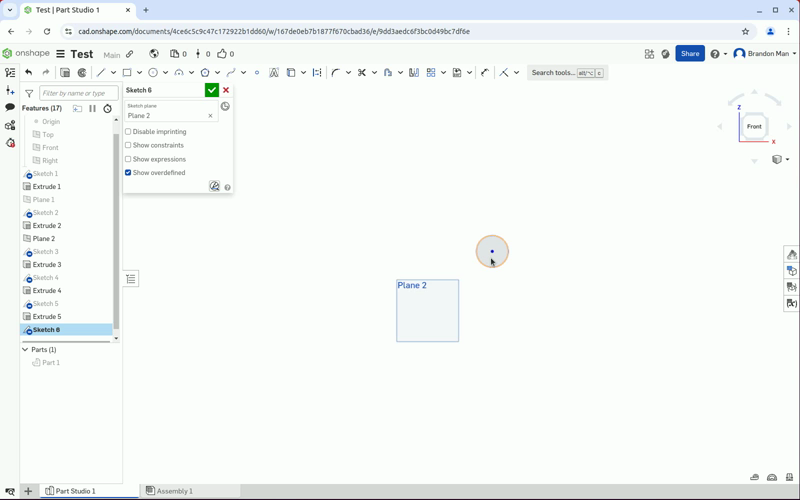
scroll(6)
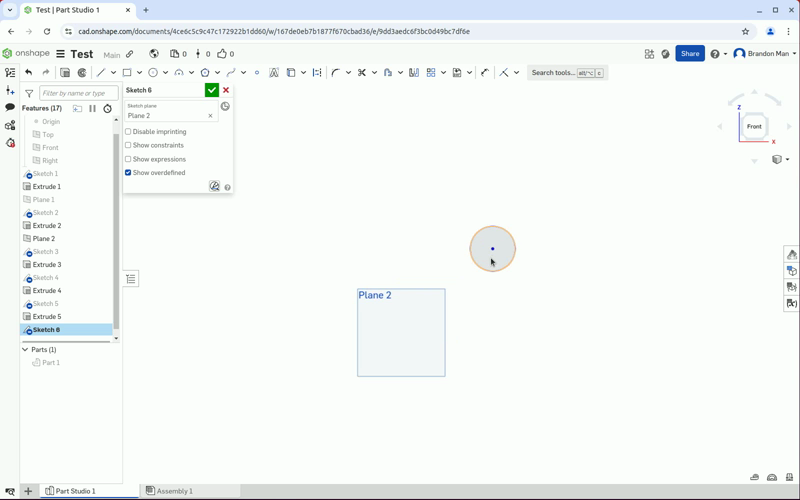
scroll(6)
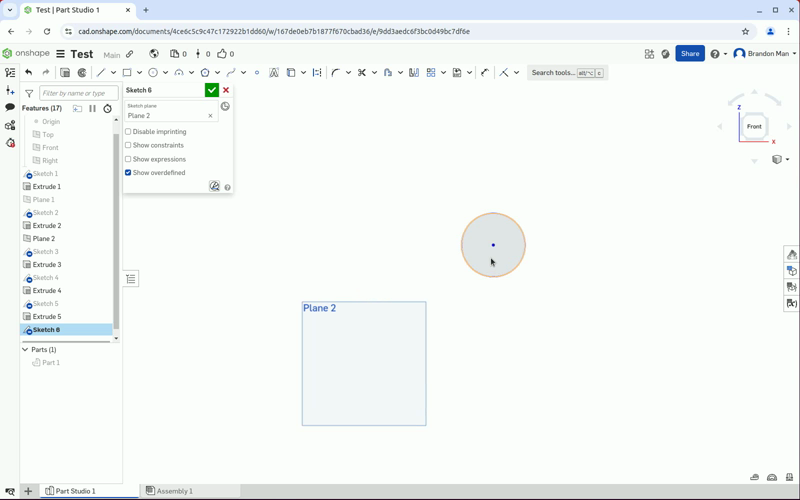
scroll(6)
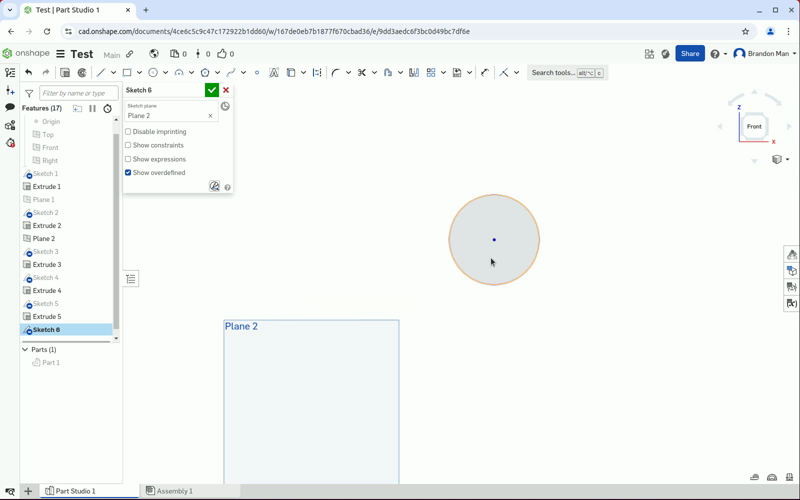
scroll(6)
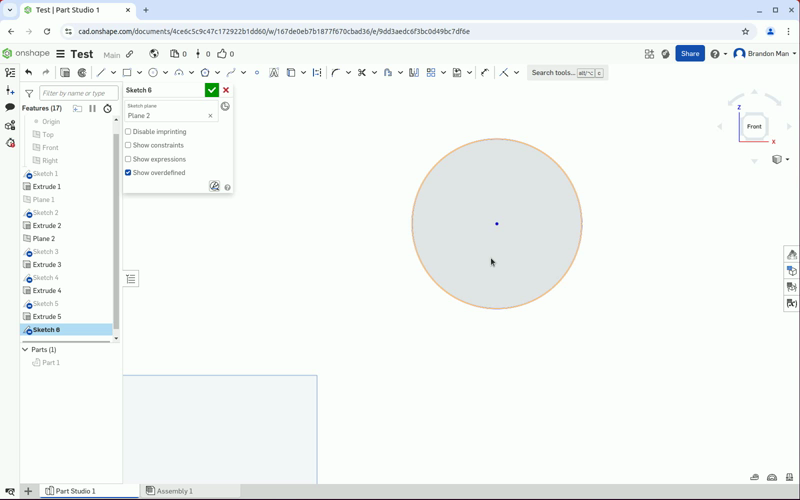
click(491, 257)
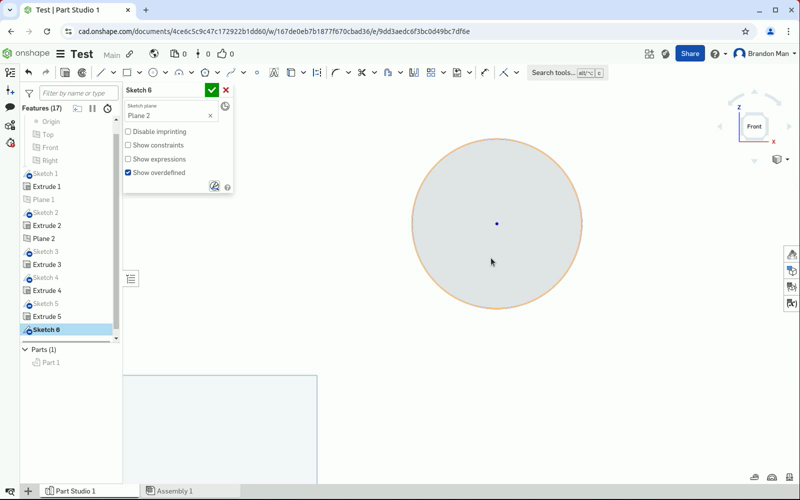
scroll(-6)
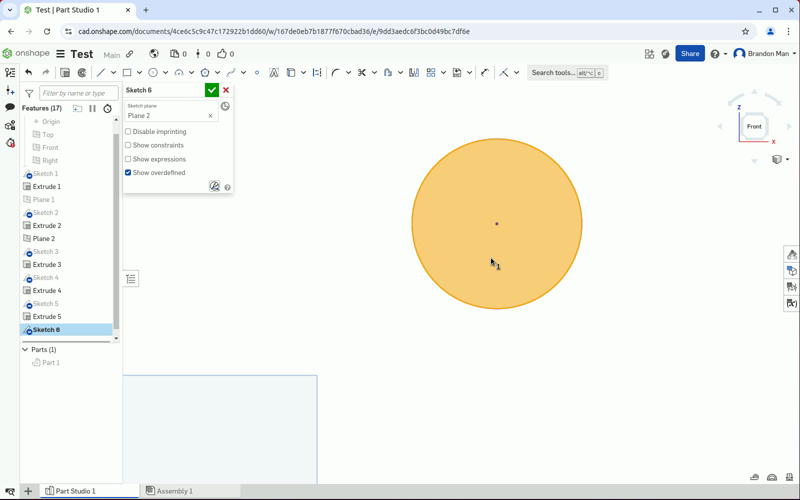
scroll(-6)
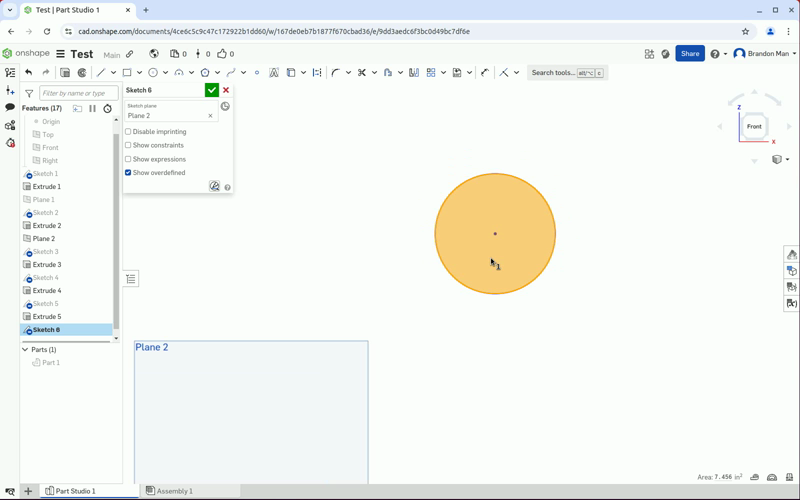
scroll(-6)
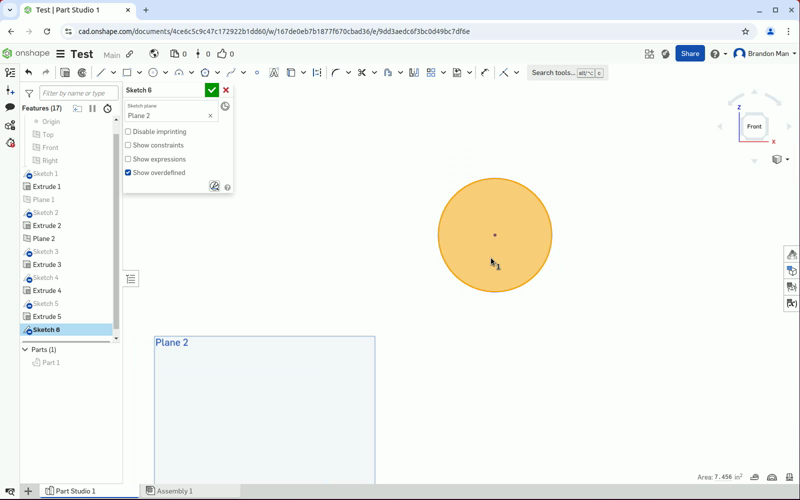
scroll(-6)
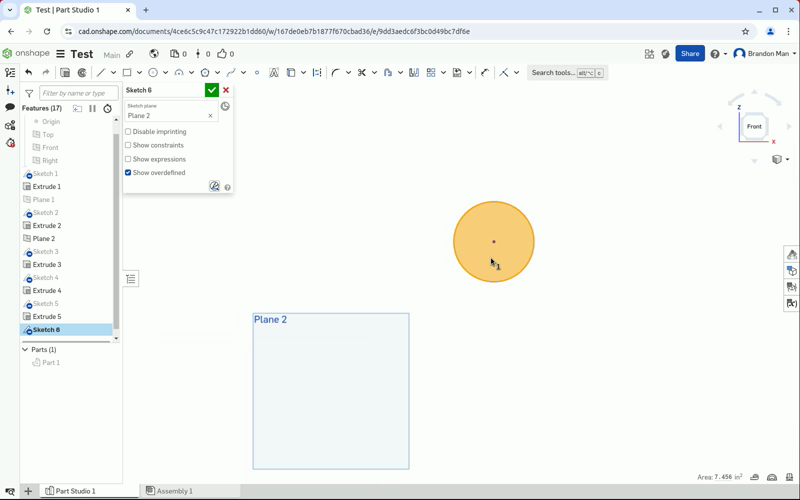
scroll(-6)
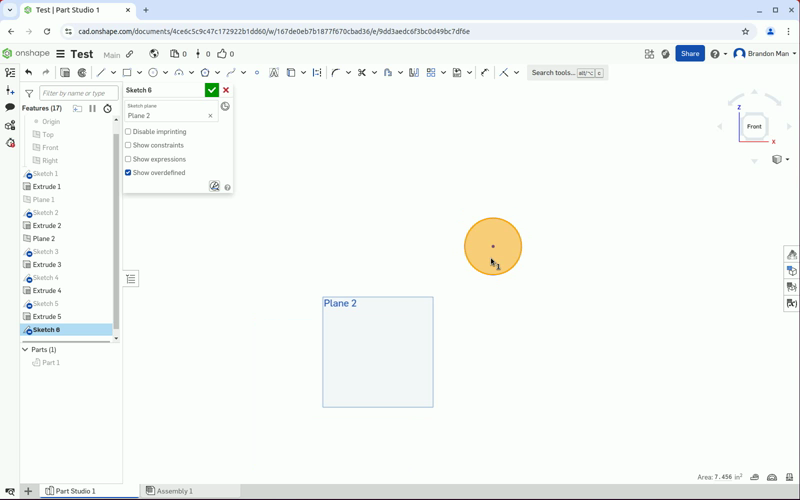
scroll(-6)
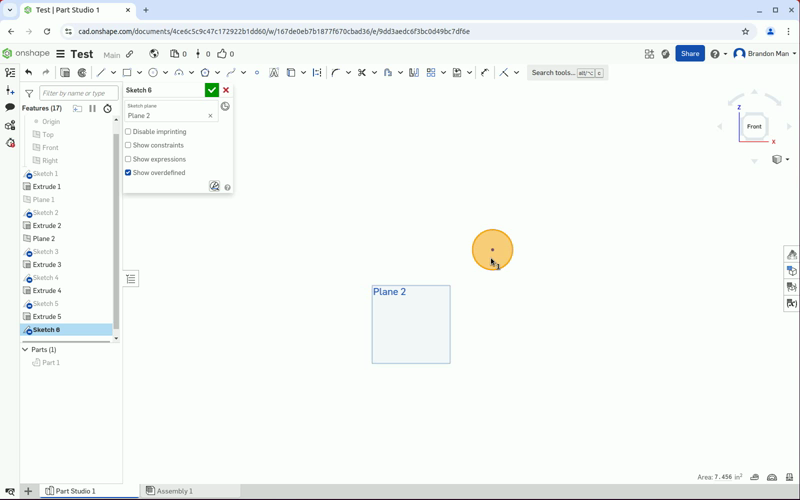
scroll(-6)
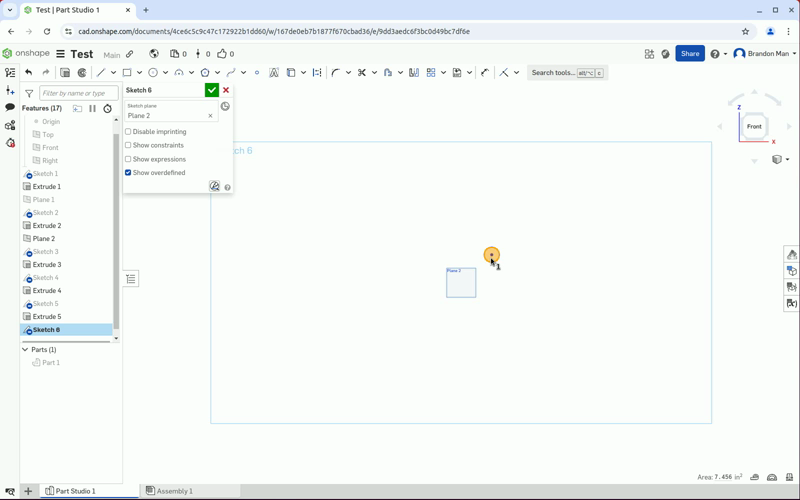
mouse_move(73, 352)
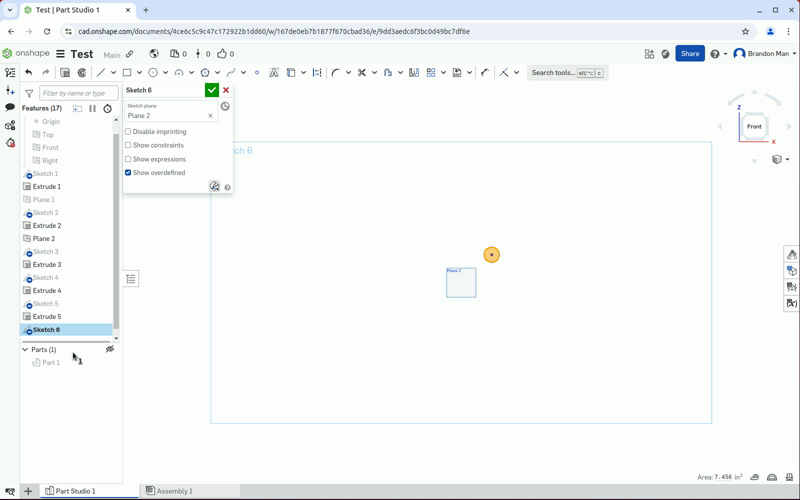
key(shift+y)
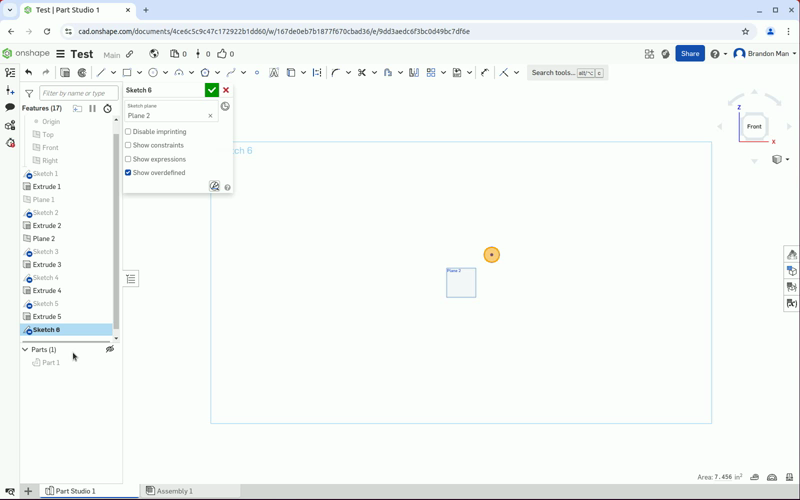
key(shift+e)
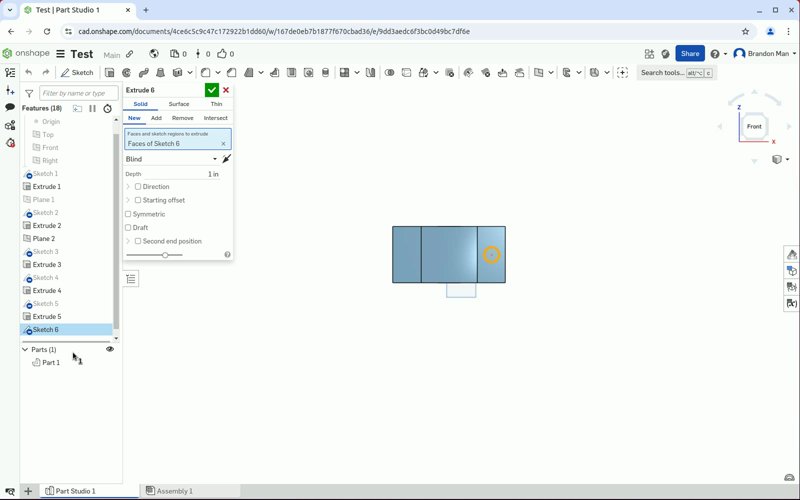
mouse_move(143, 106)
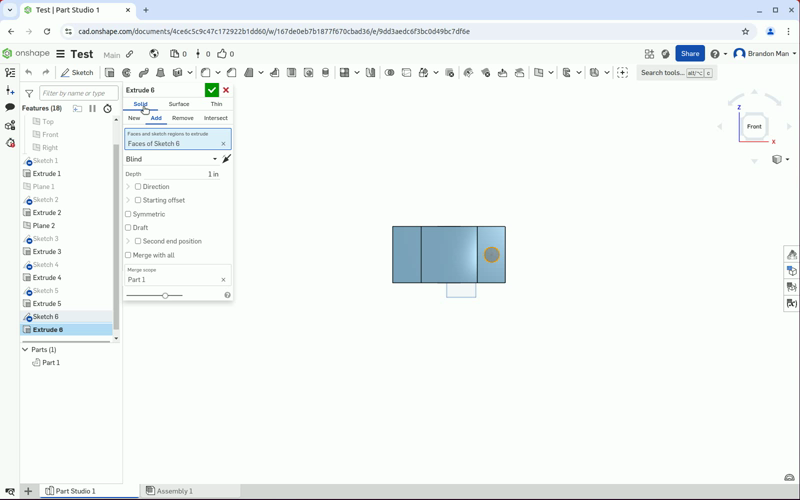
click(143, 106)
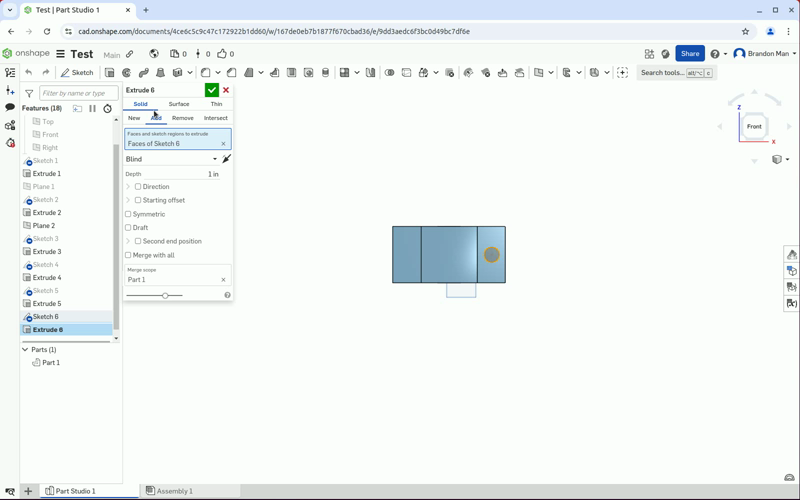
mouse_move(186, 120)
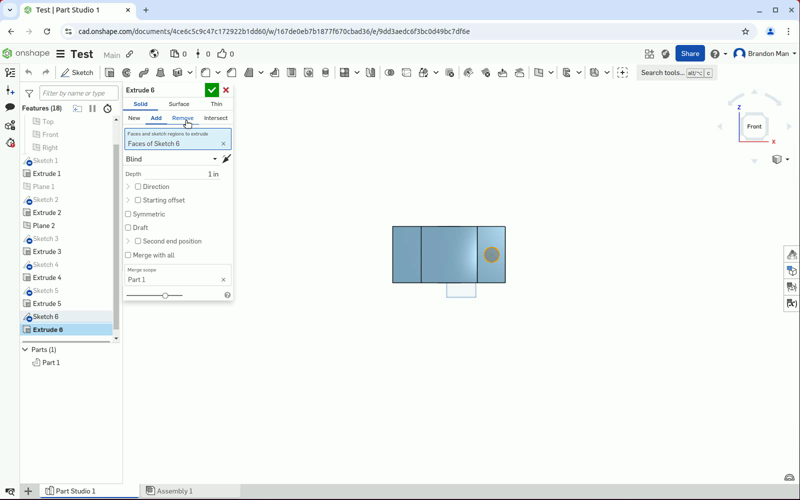
click(186, 120)
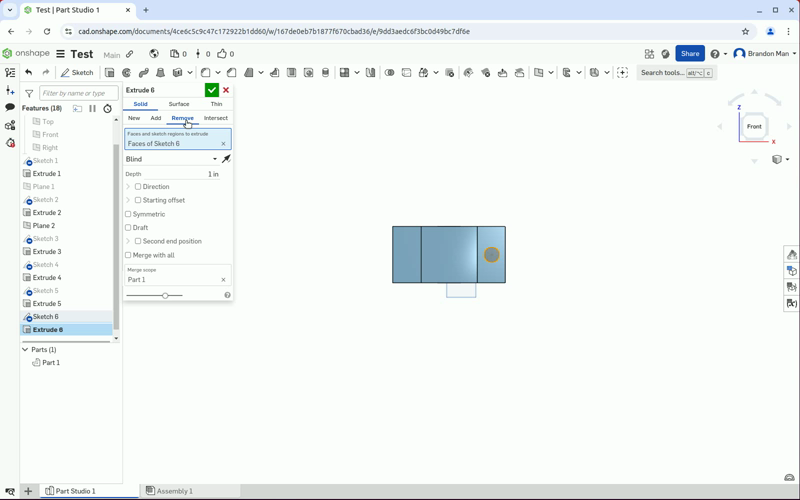
key(tab, 4)
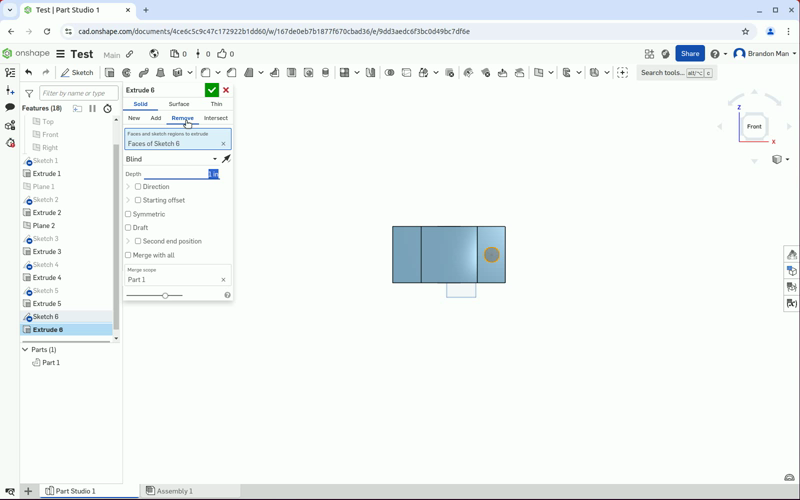
text(11.554)
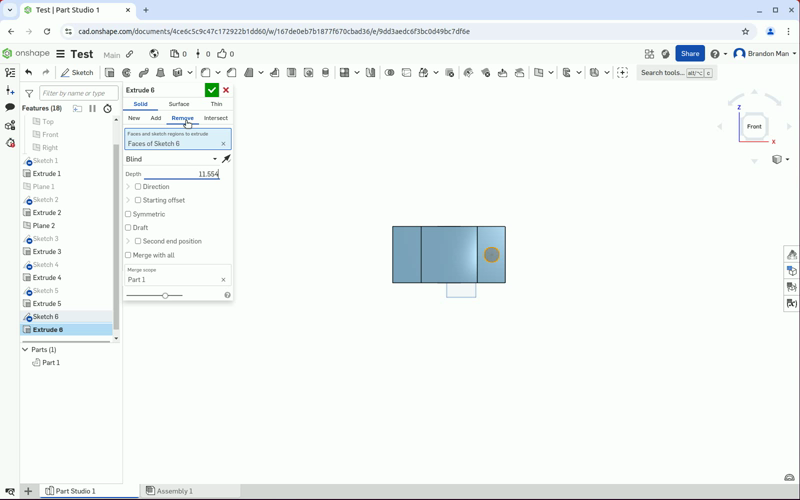
key(tab, 6)
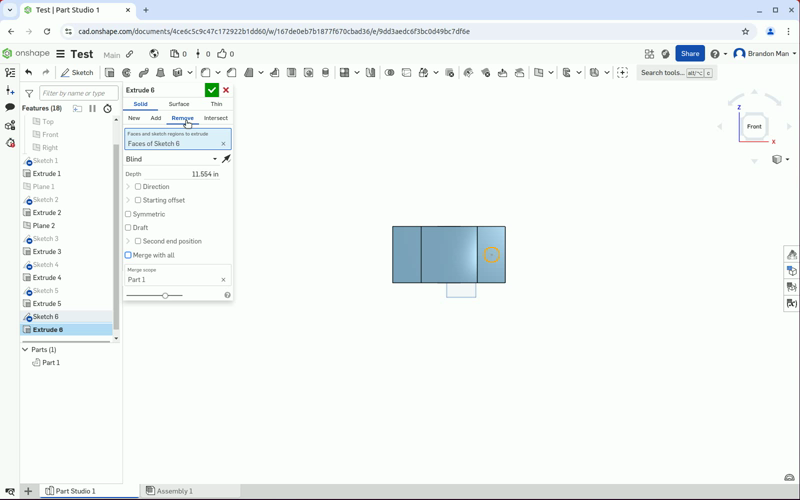
key(space)
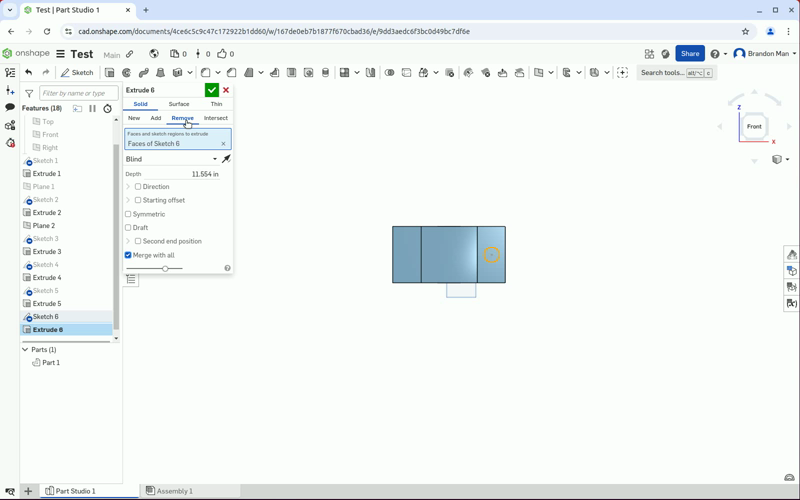
key(enter)
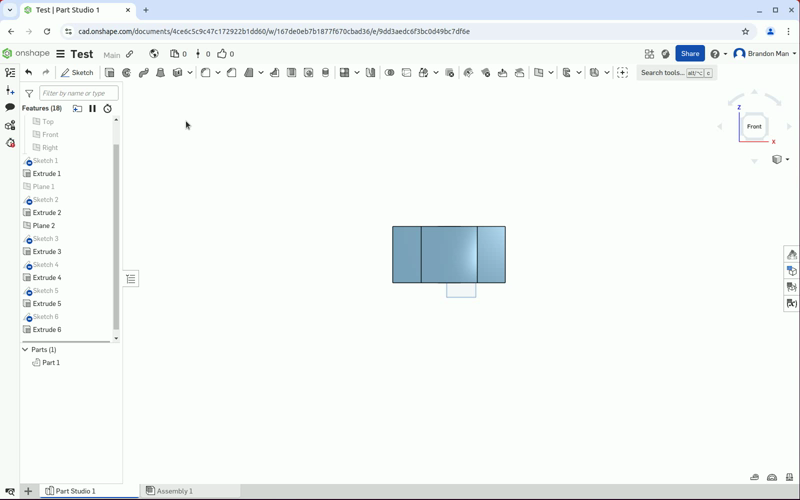
key(shift+h)
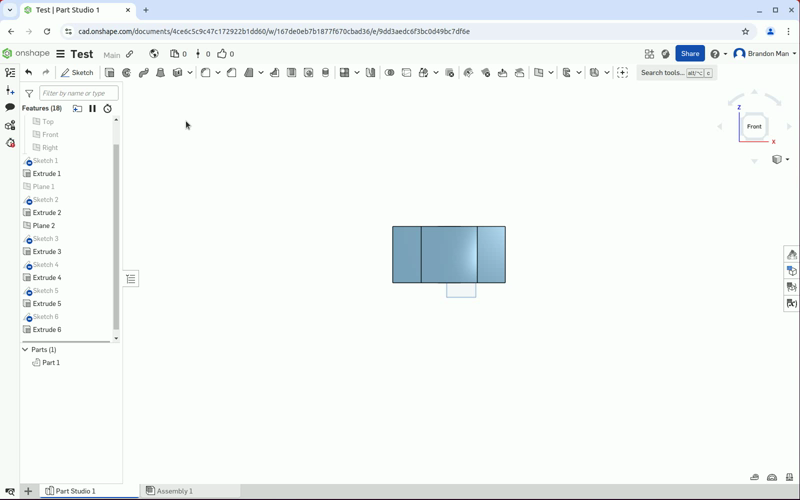
key(shift+h)
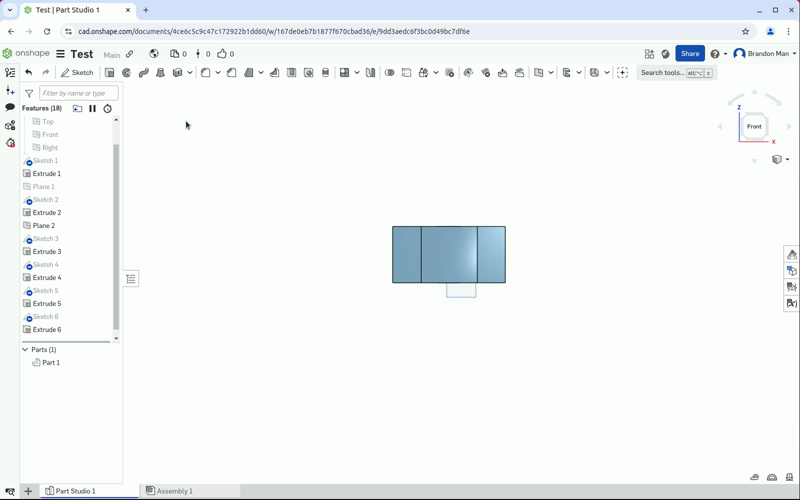
key(shift+7)
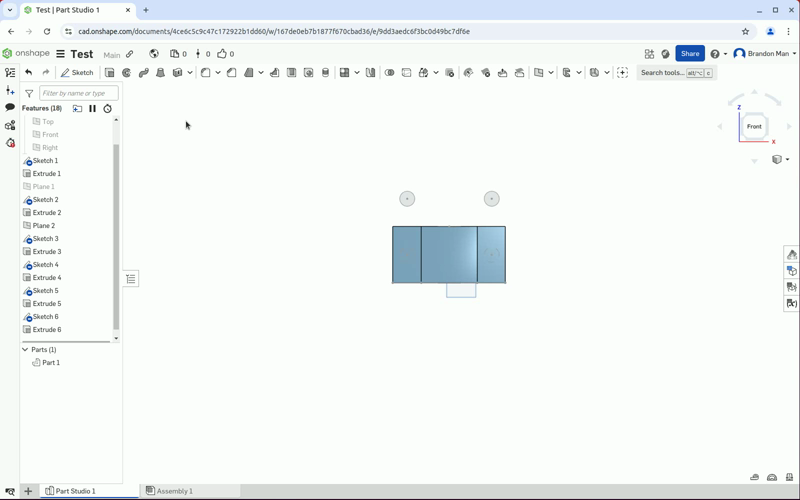
key(left, 2)
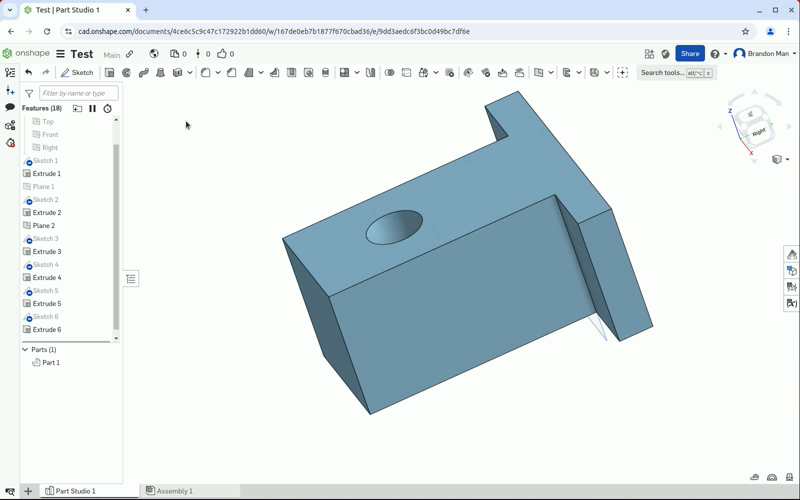
key(down, 2)
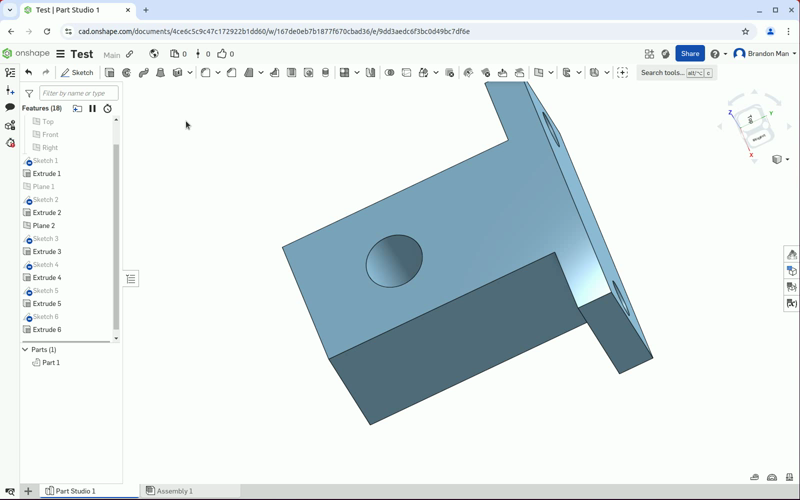
key(up, 2)
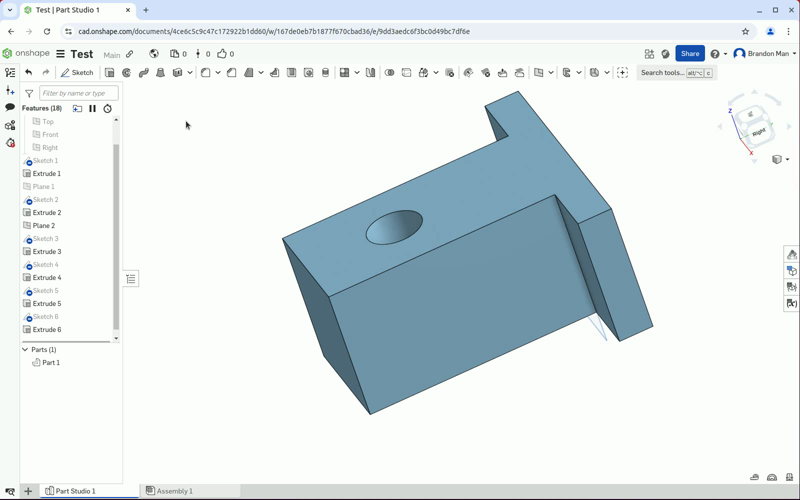
key(right, 2)
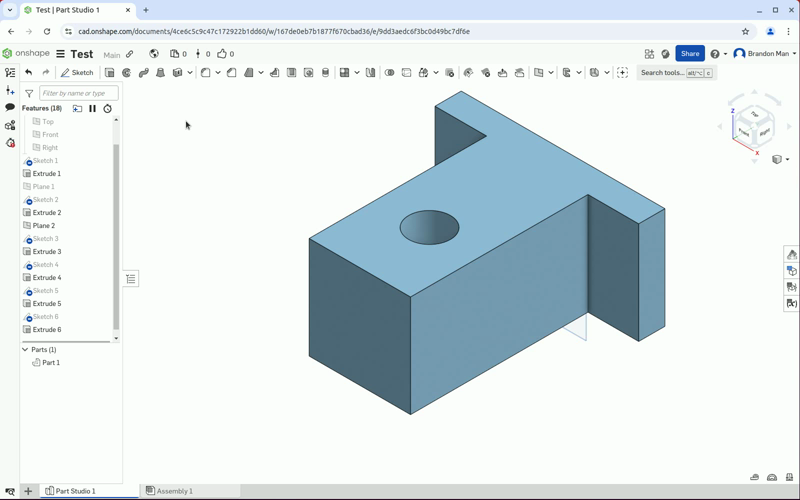
mouse_move(69, 163)
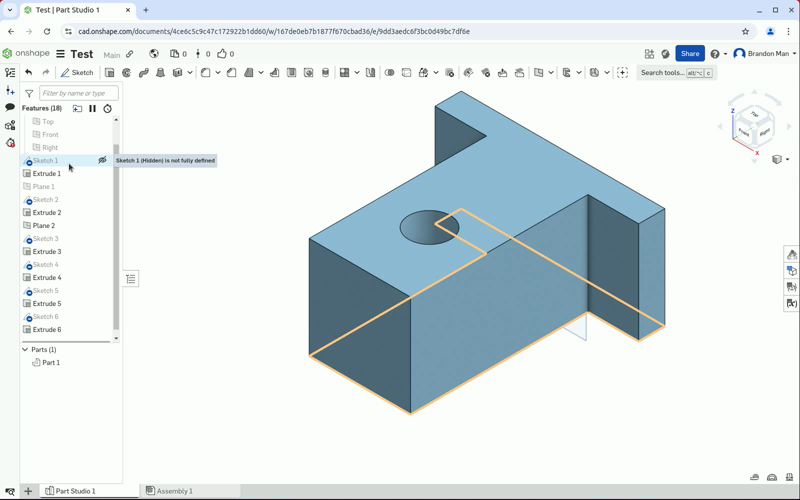
click(69, 163)